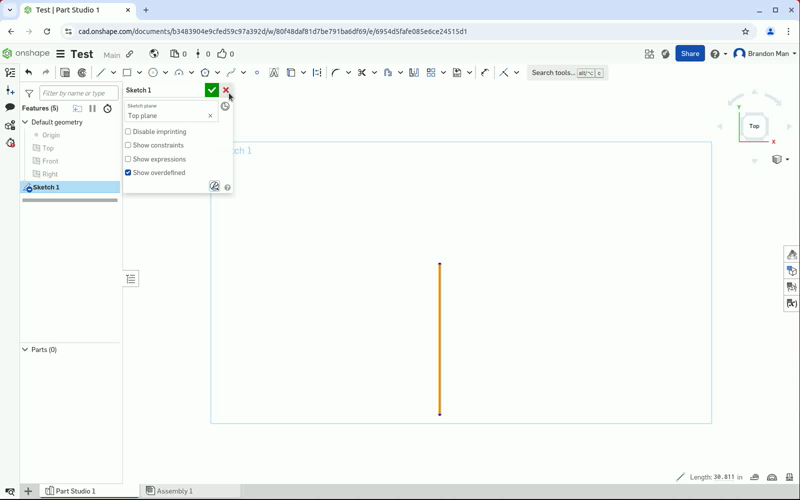
key(shift+h)
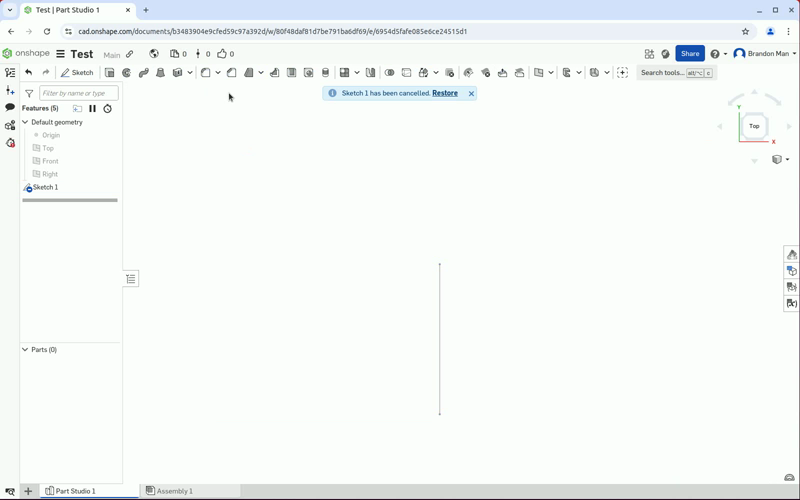
key(shift+s)
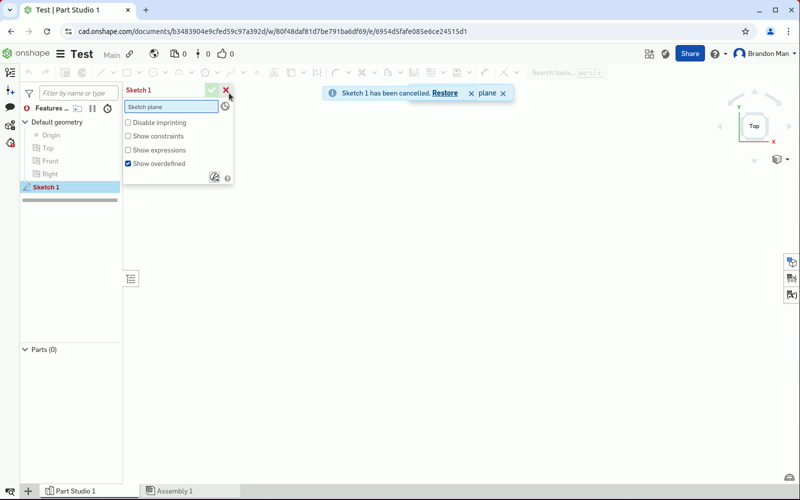
mouse_move(73, 150)
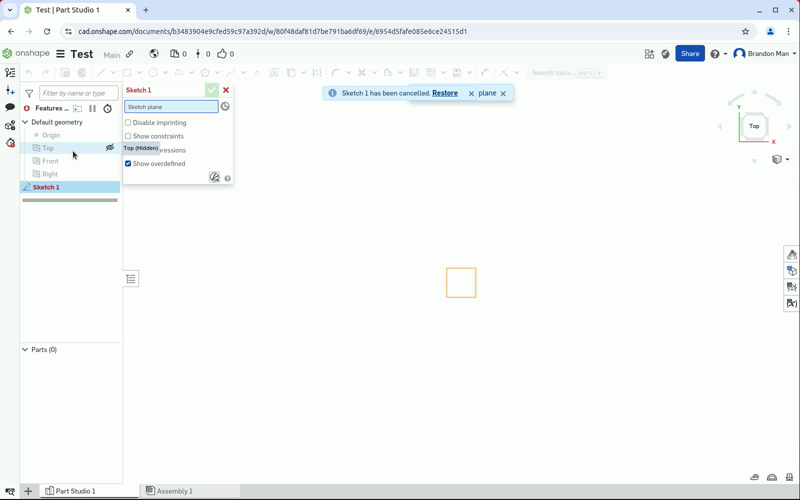
click(73, 150)
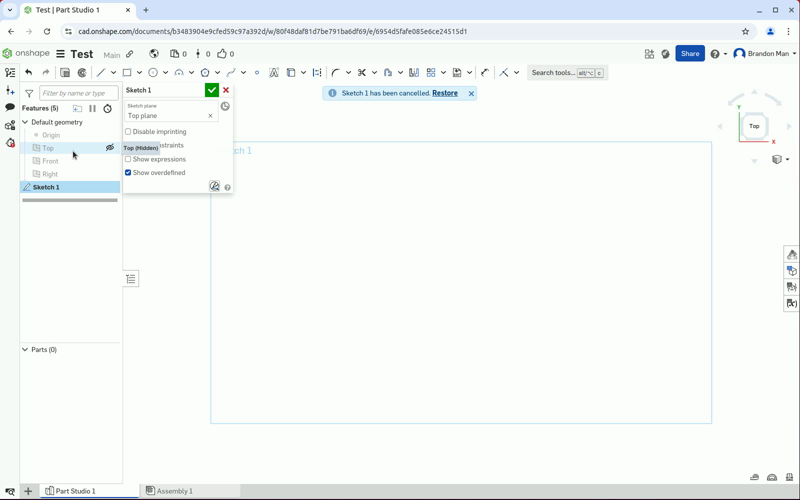
mouse_move(73, 352)
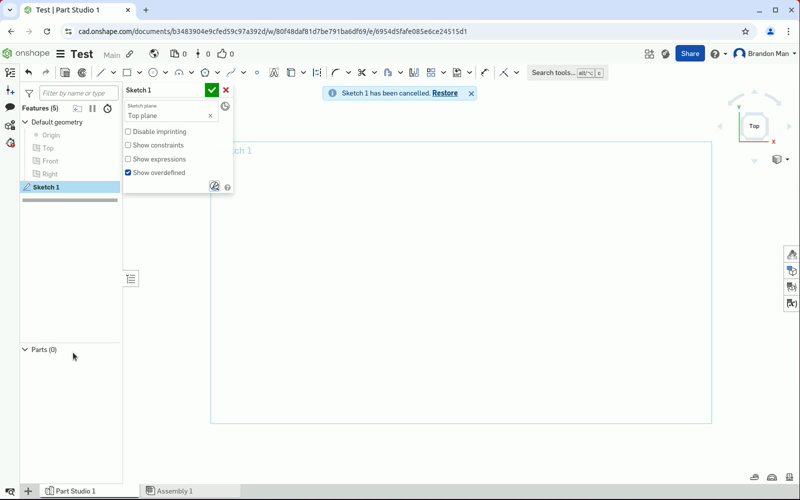
key(y)
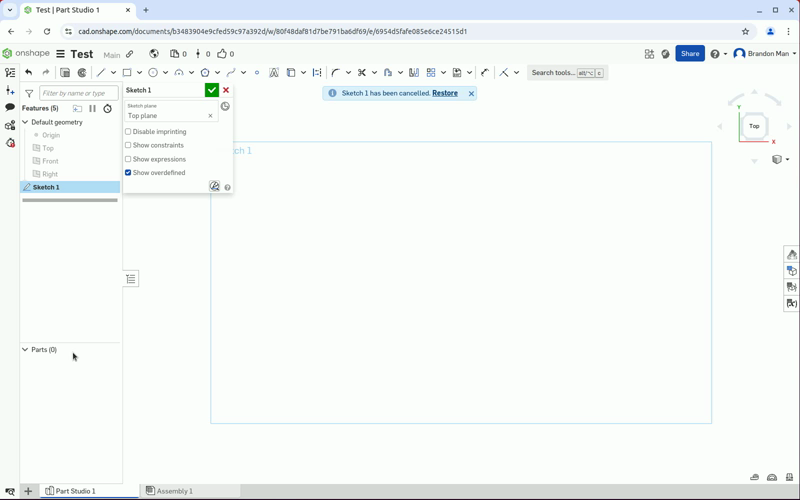
key(l)
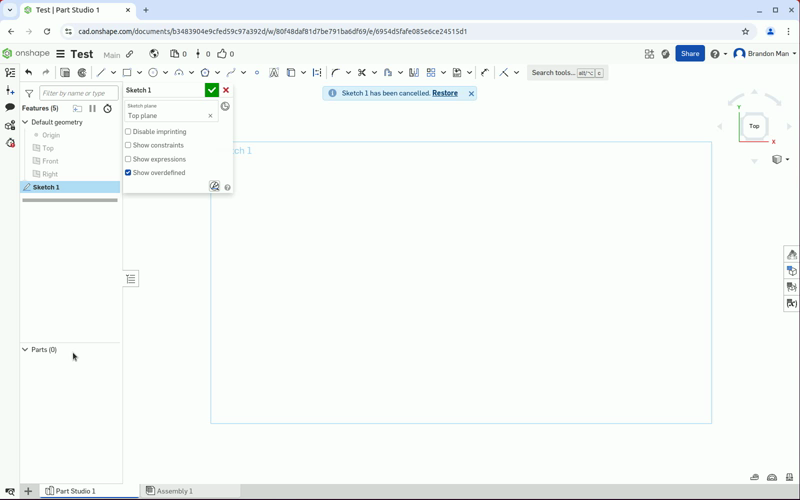
key_down(shift)
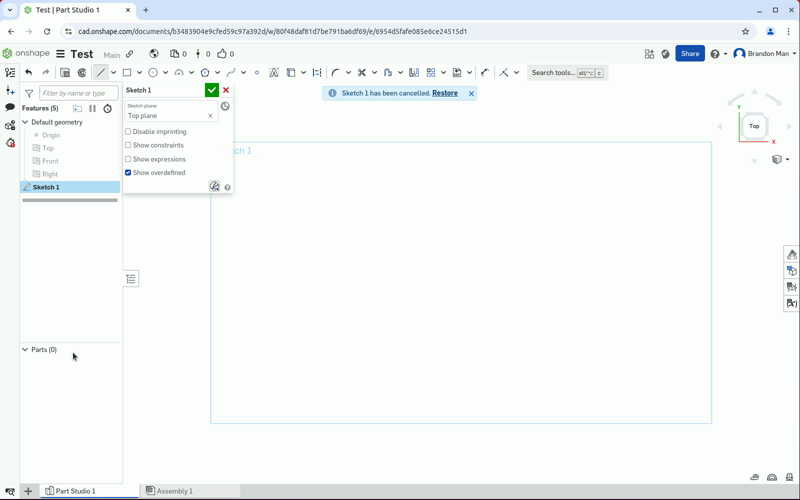
mouse_move(348, 276)
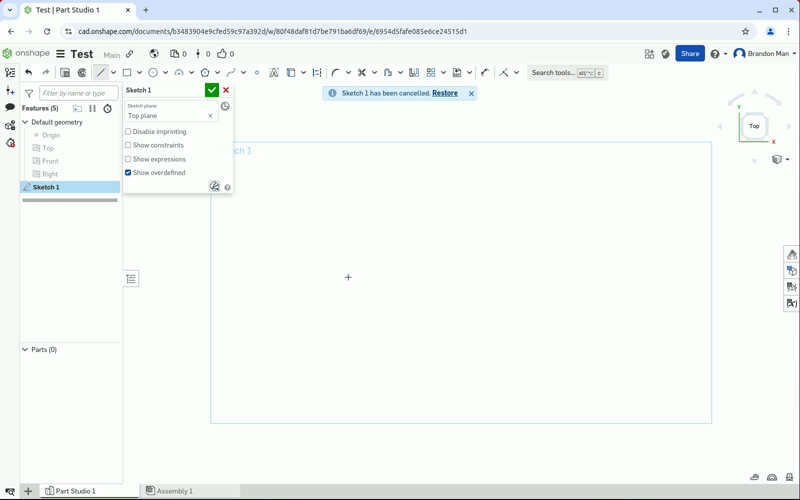
click(348, 276)
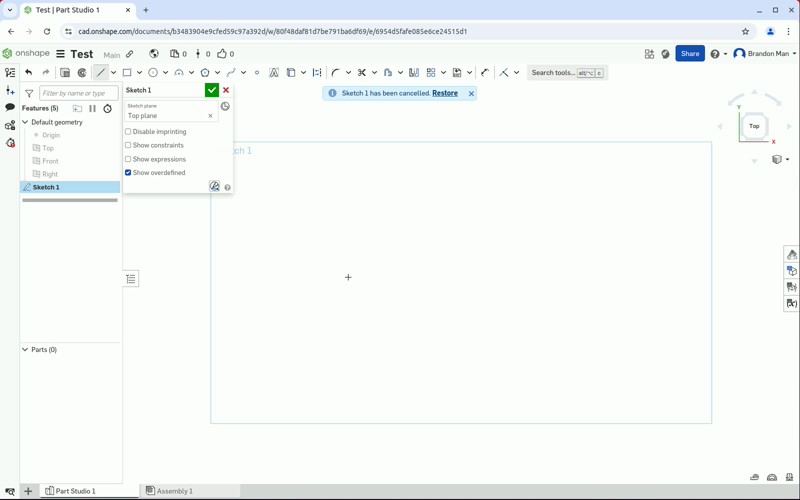
key_up(shift)
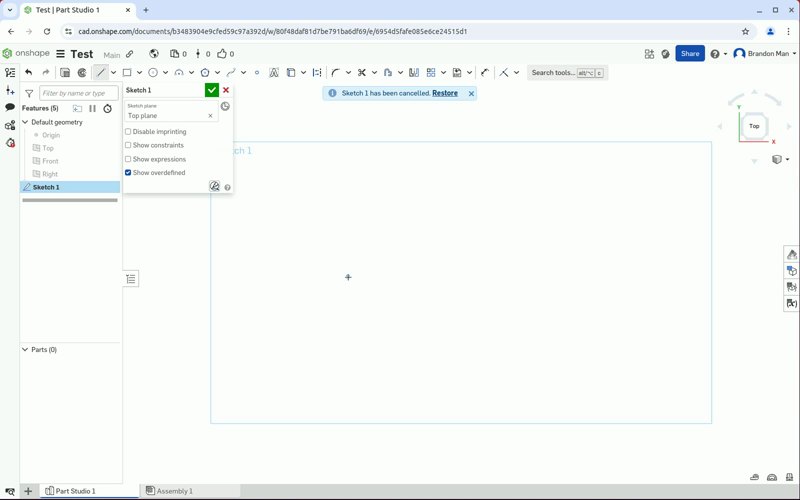
key_down(shift)
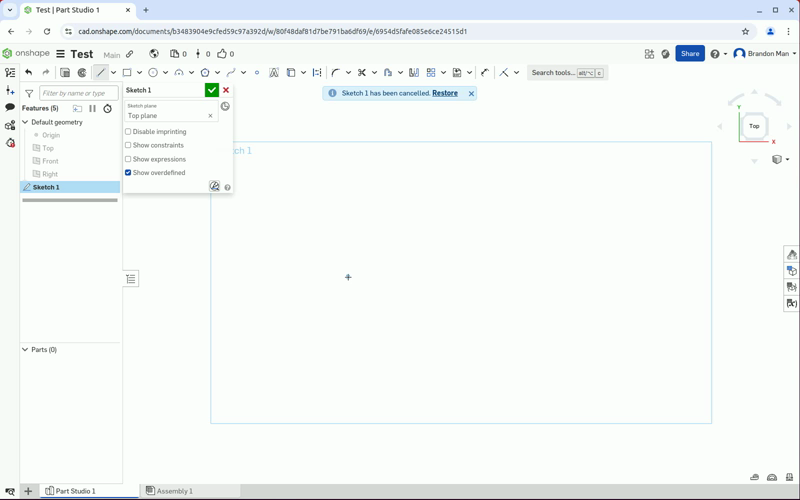
mouse_move(378, 276)
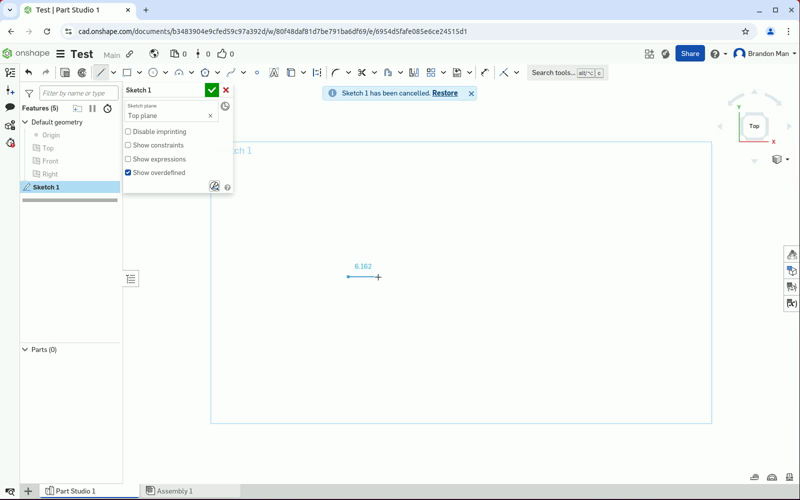
mouse_move(385, 276)
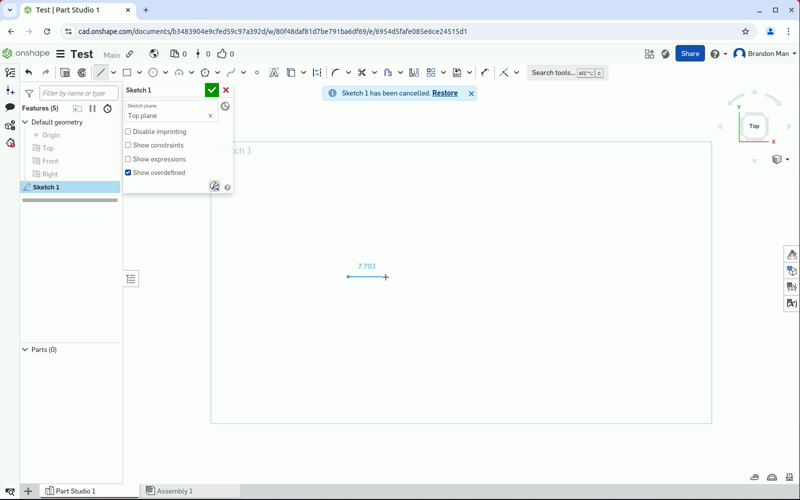
click(385, 276)
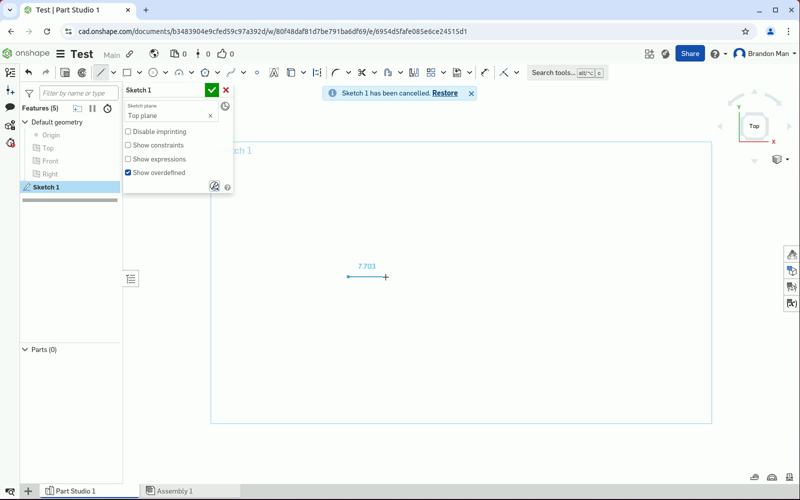
key_up(shift)
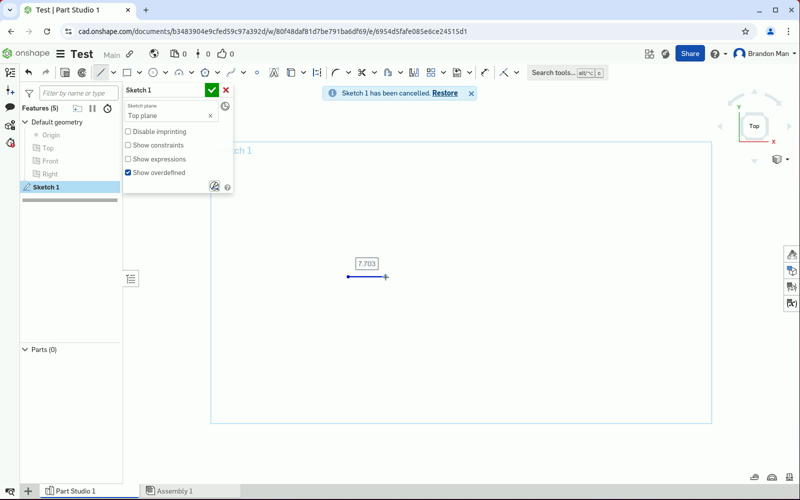
key_down(shift)
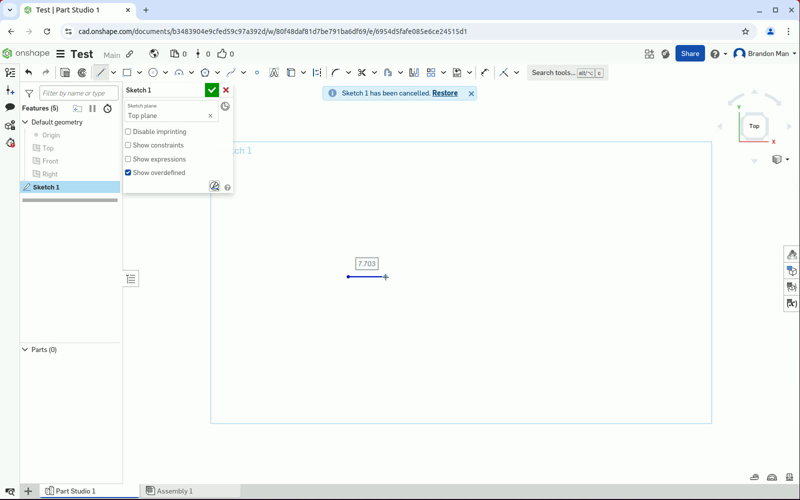
mouse_move(415, 276)
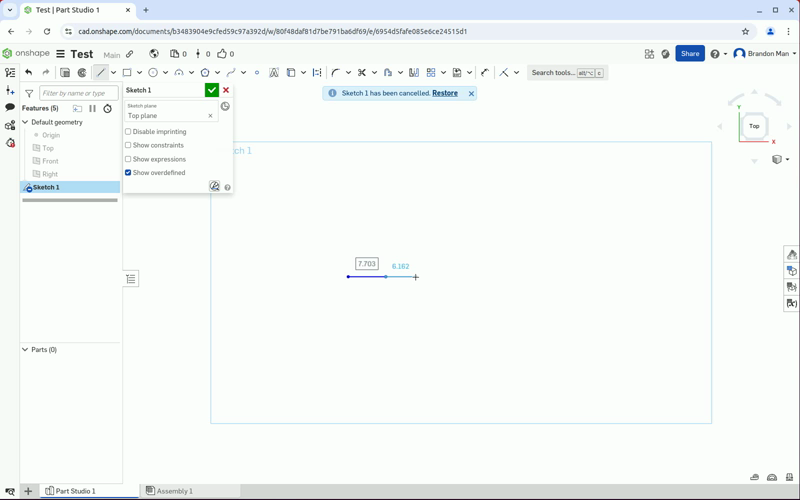
mouse_move(385, 233)
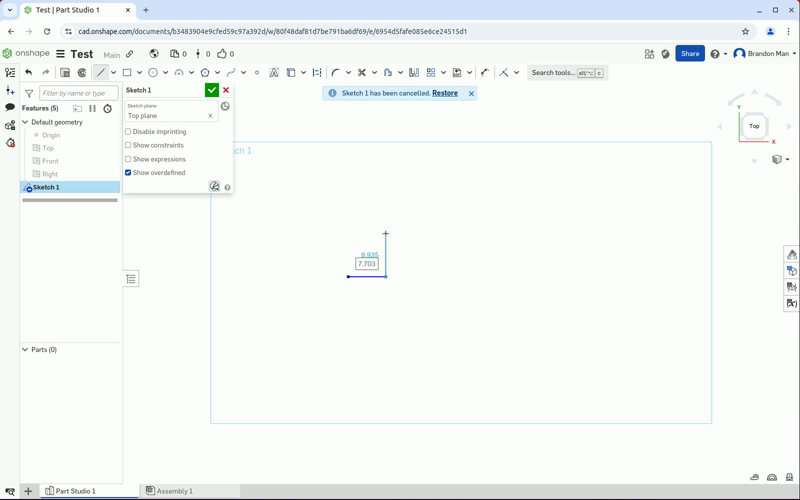
click(385, 233)
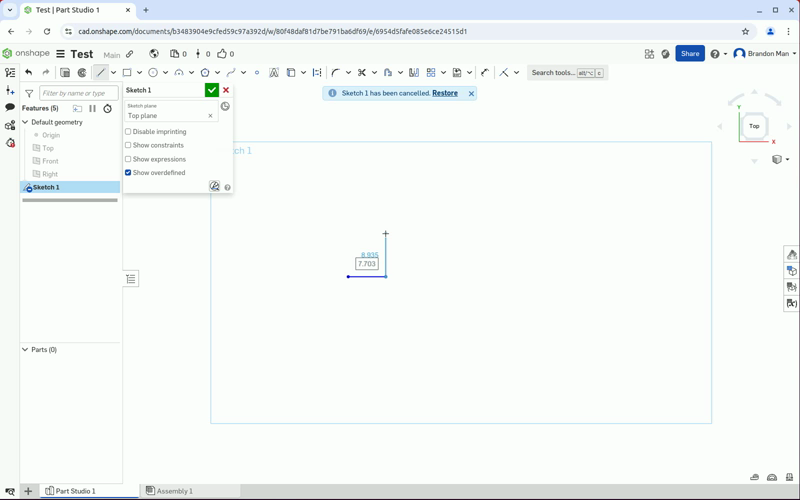
key_up(shift)
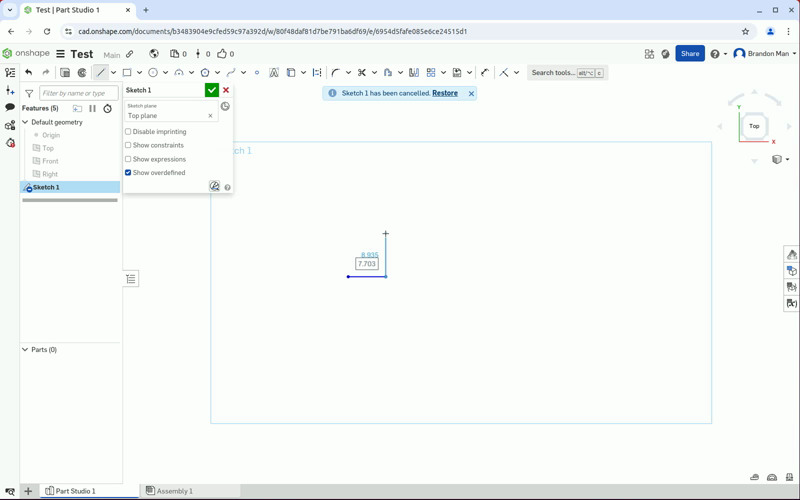
key_down(shift)
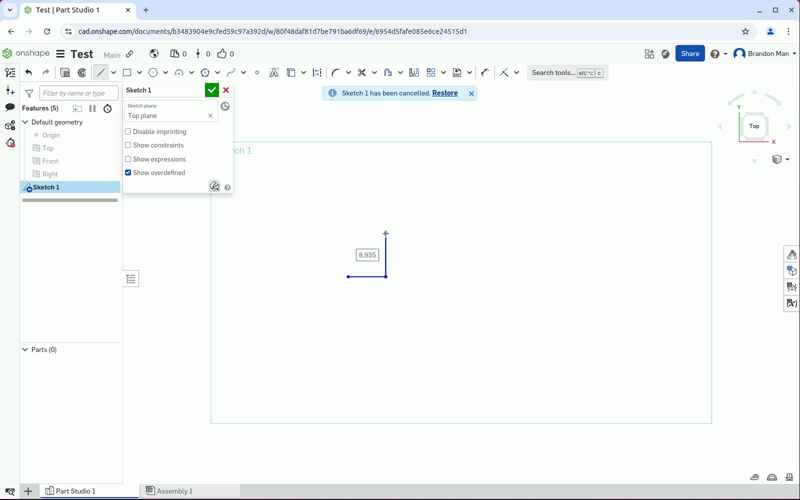
mouse_move(415, 233)
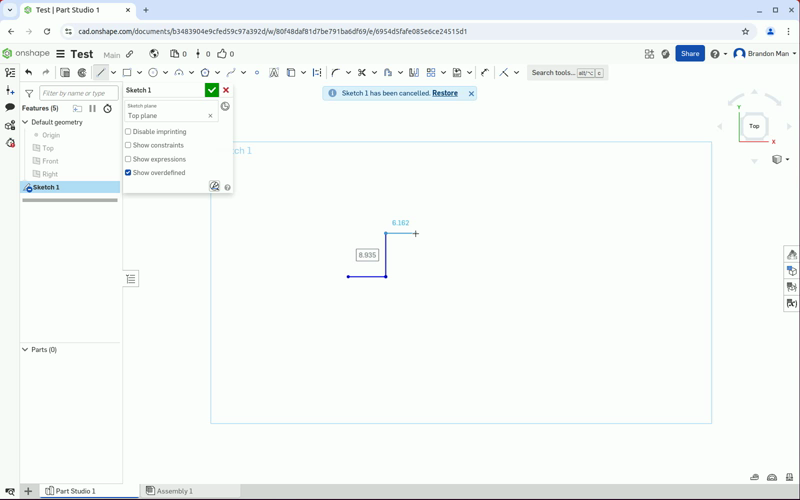
mouse_move(435, 233)
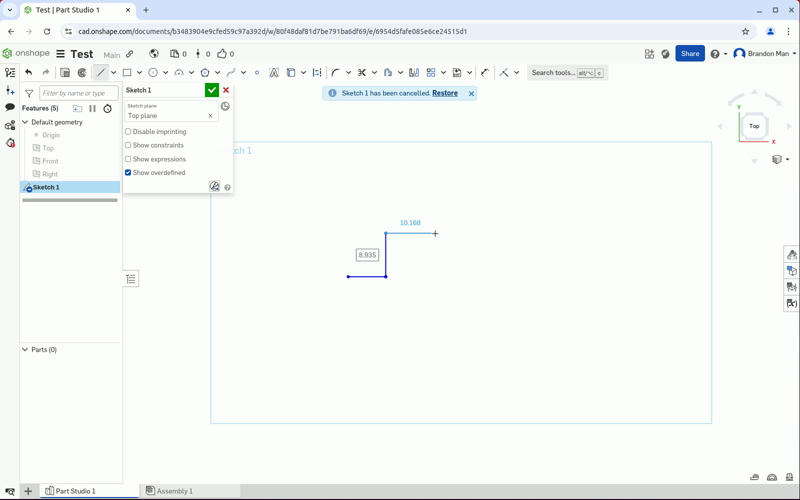
click(435, 233)
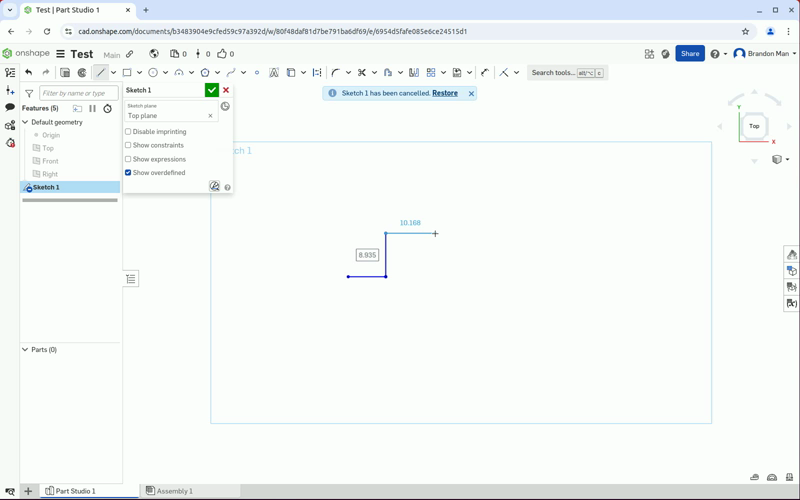
key_up(shift)
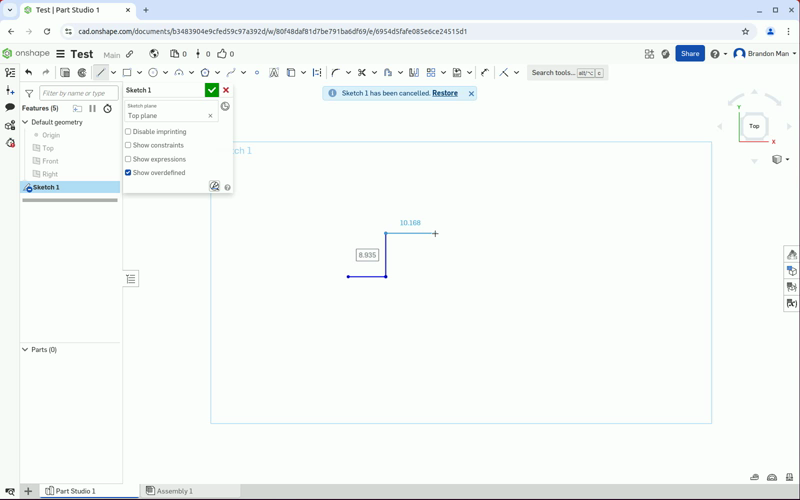
key_down(shift)
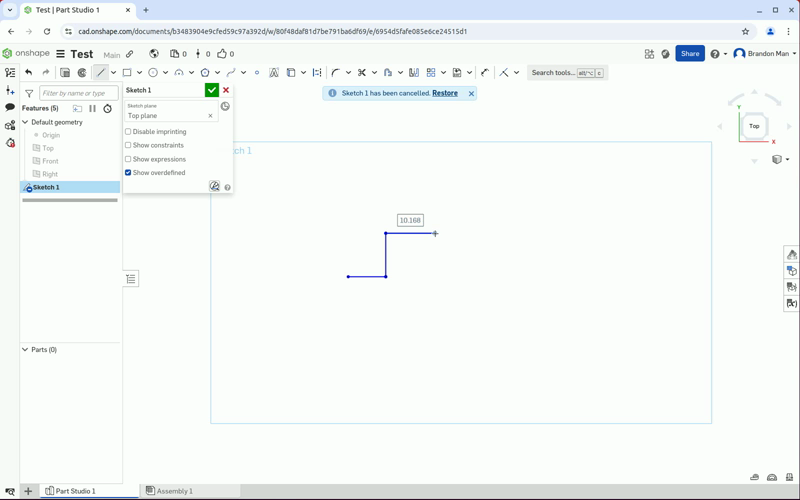
mouse_move(465, 233)
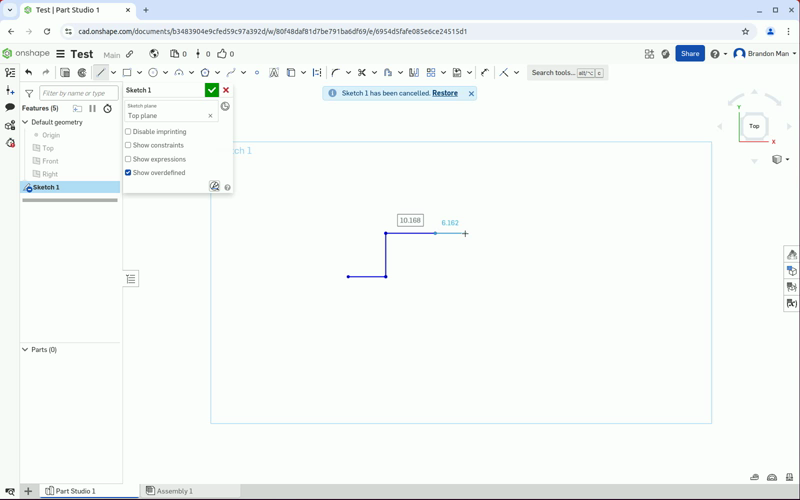
mouse_move(435, 195)
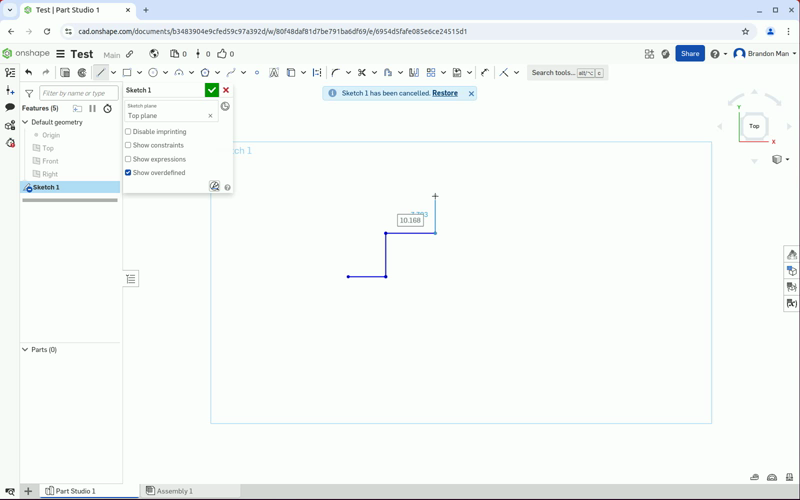
click(435, 195)
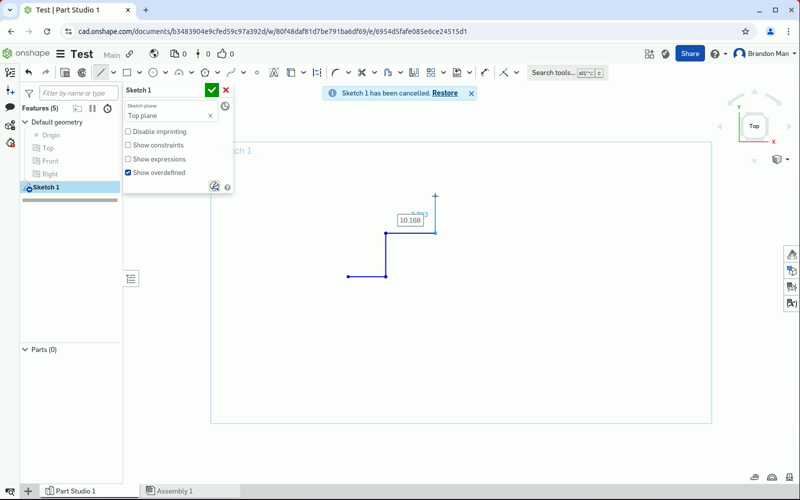
key_up(shift)
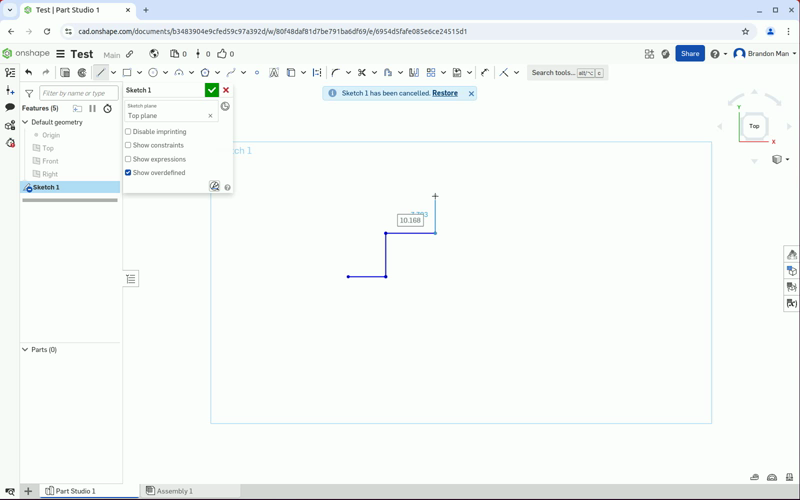
key_down(shift)
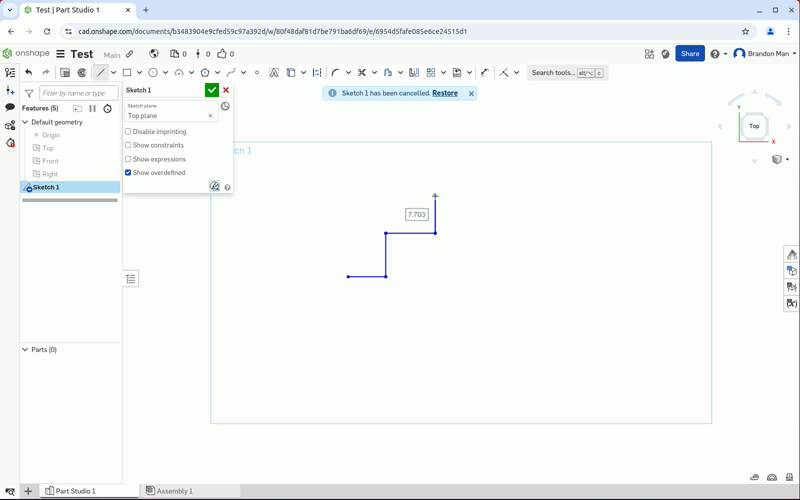
mouse_move(348, 195)
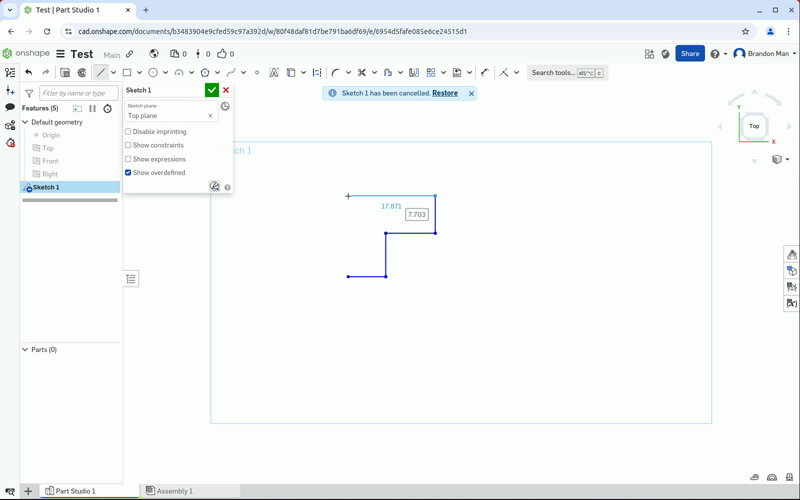
click(348, 195)
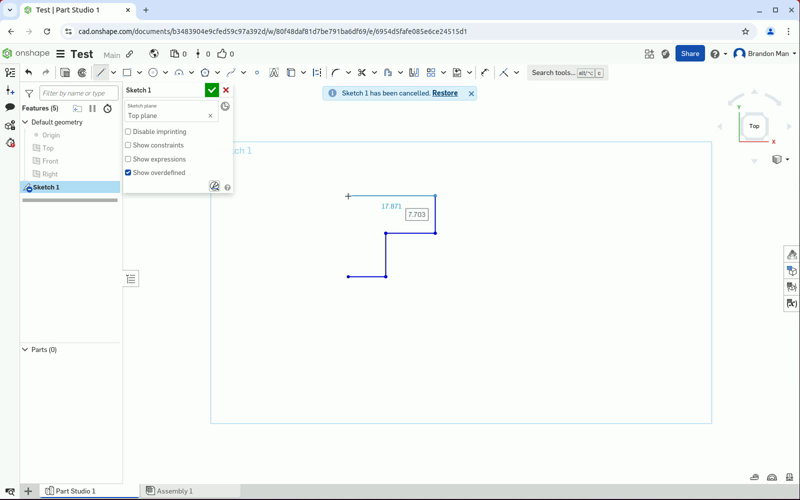
key_up(shift)
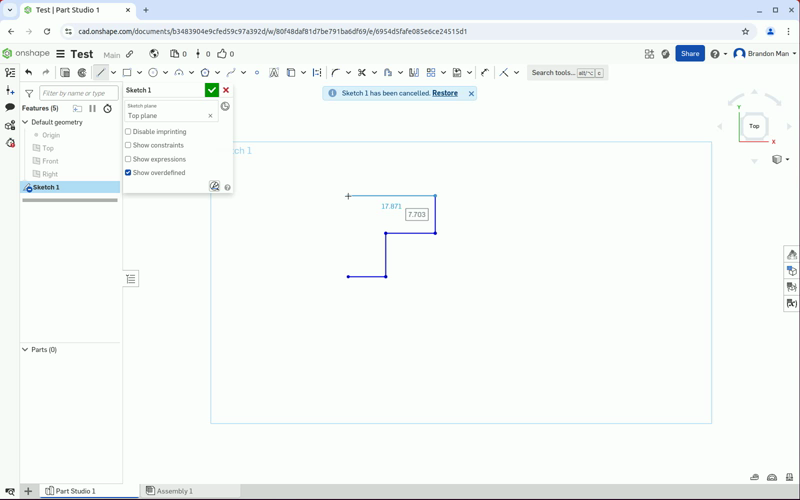
key_down(shift)
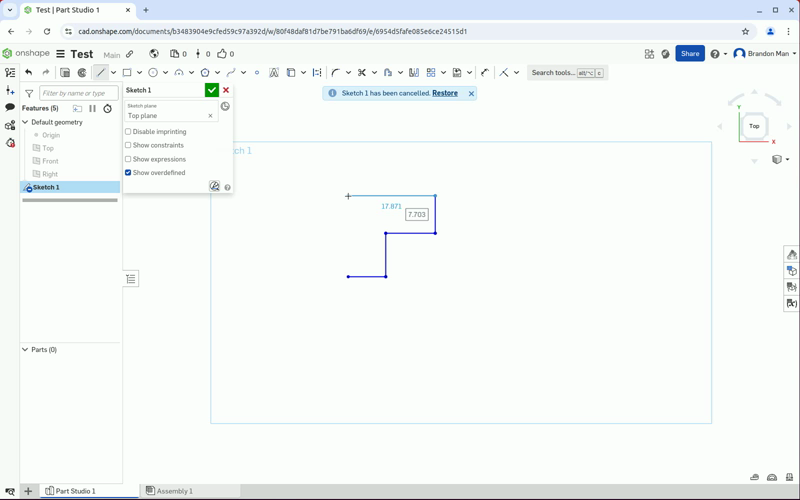
mouse_move(348, 276)
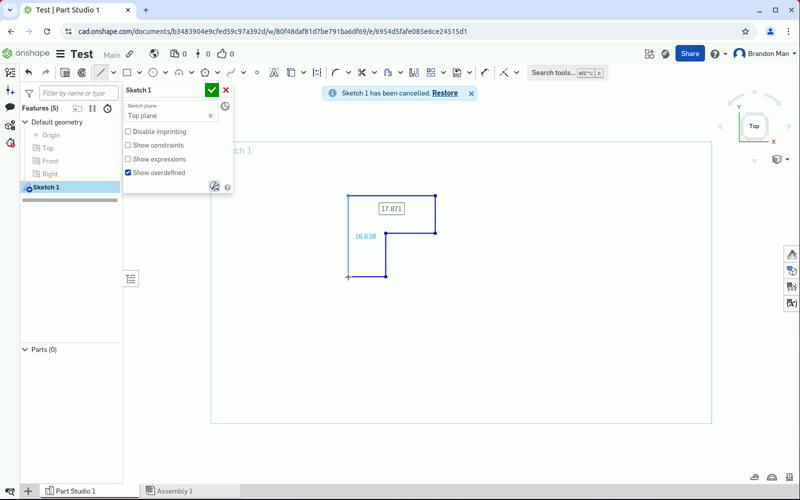
key_up(shift)
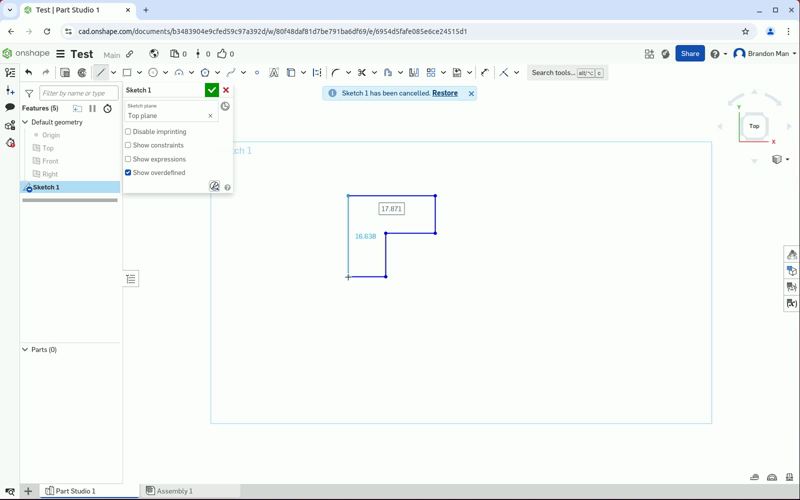
click(348, 276)
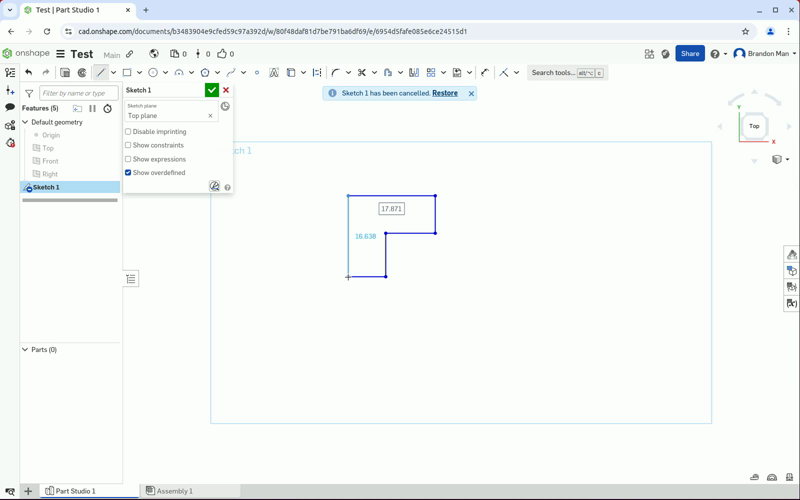
key(esc)
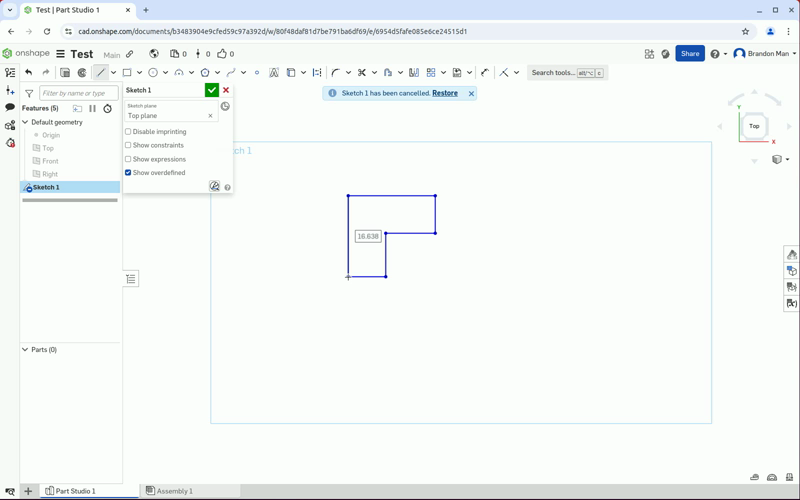
mouse_move(379, 204)
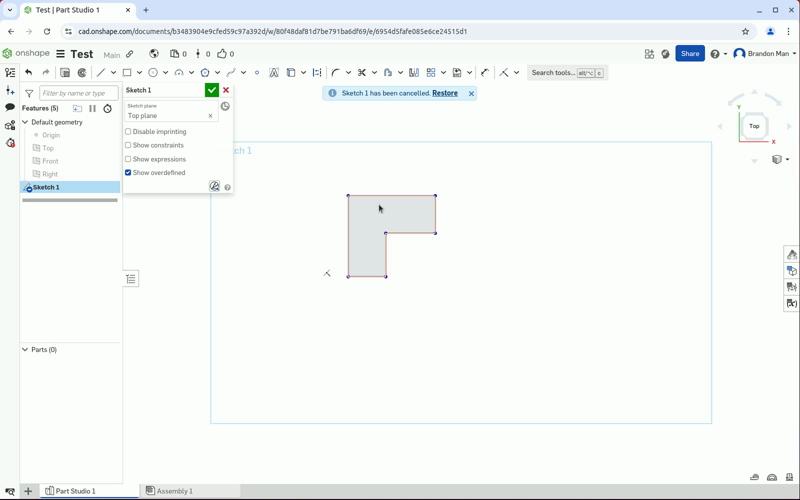
click(379, 204)
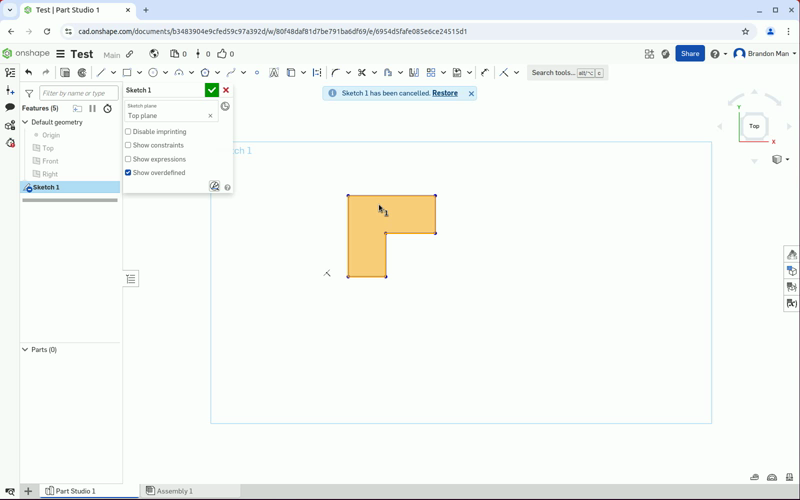
mouse_move(73, 352)
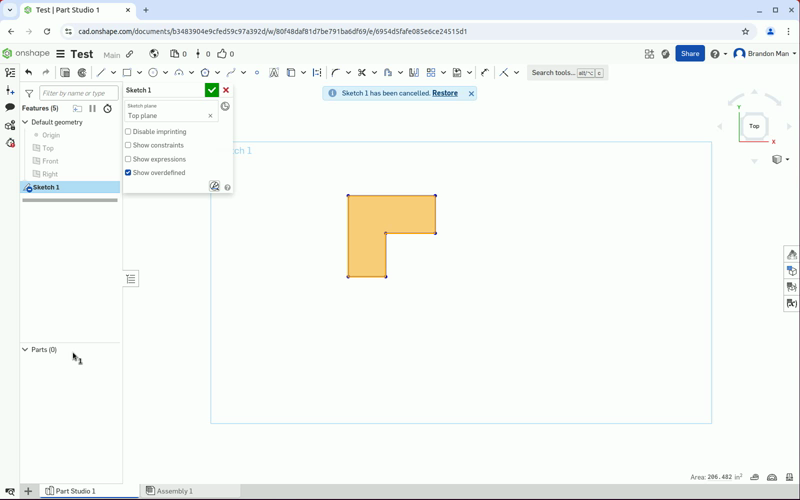
key(shift+y)
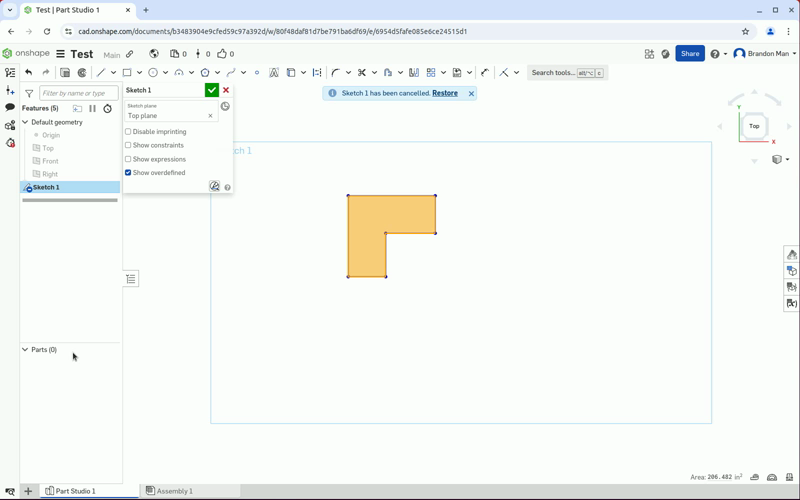
key(shift+e)
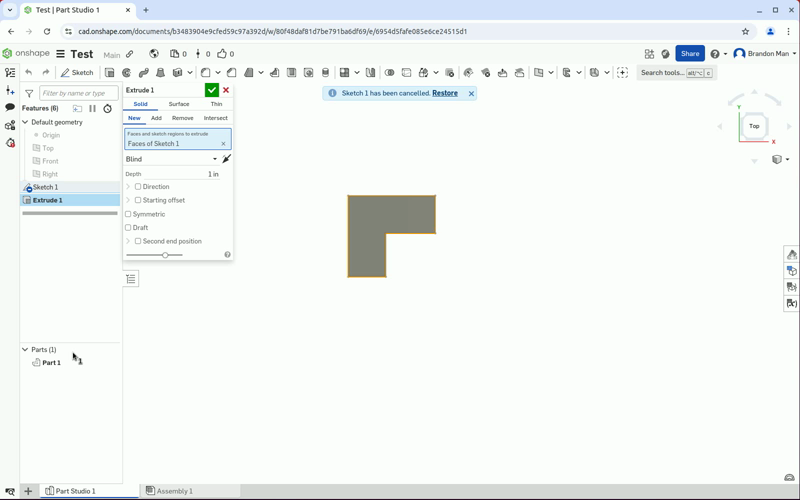
mouse_move(143, 106)
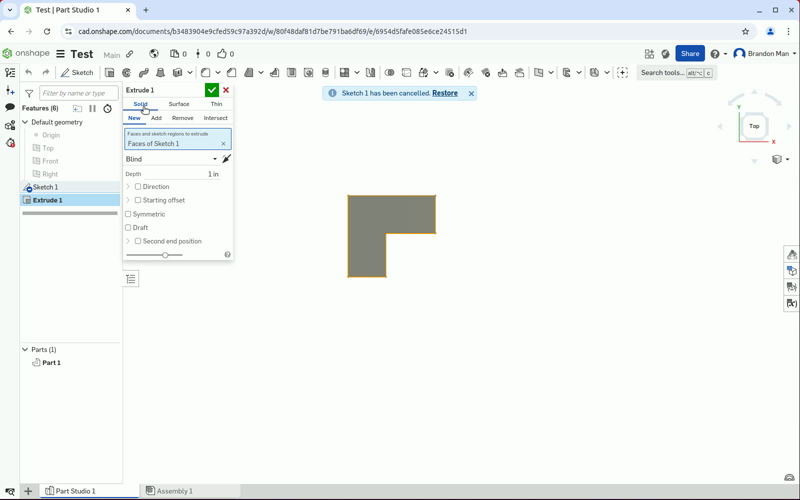
click(143, 106)
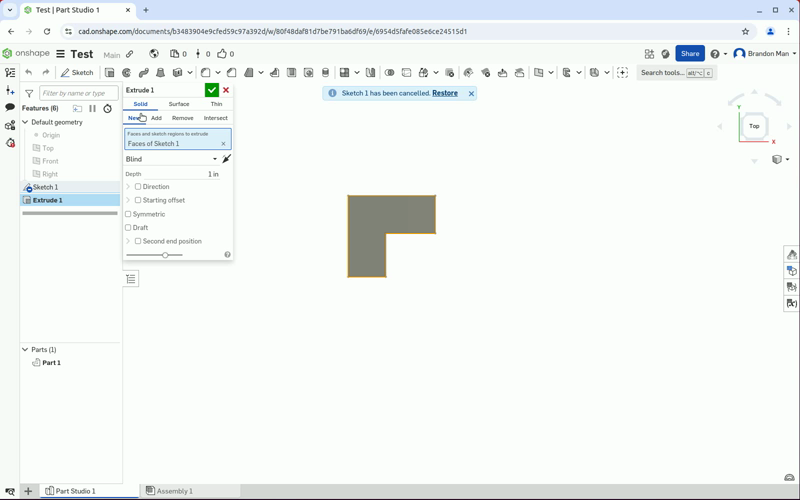
mouse_move(137, 120)
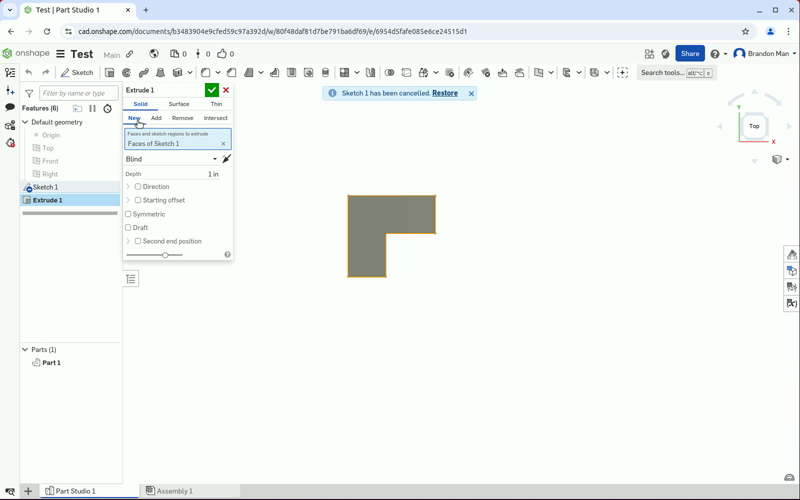
click(137, 120)
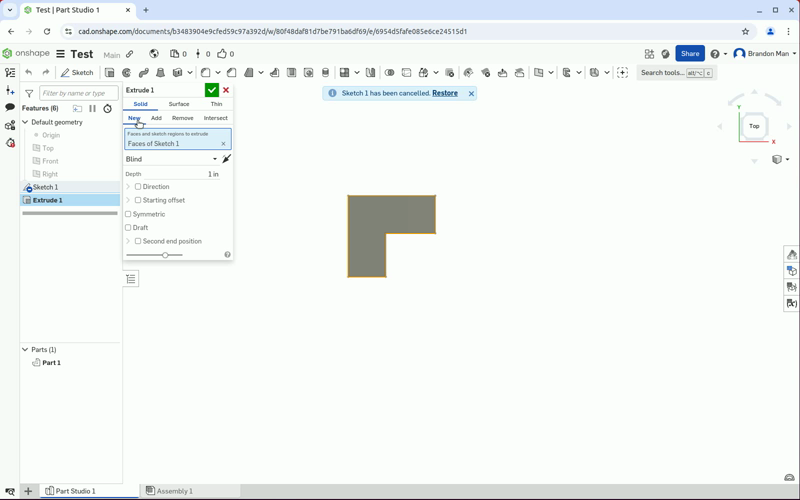
key(tab, 4)
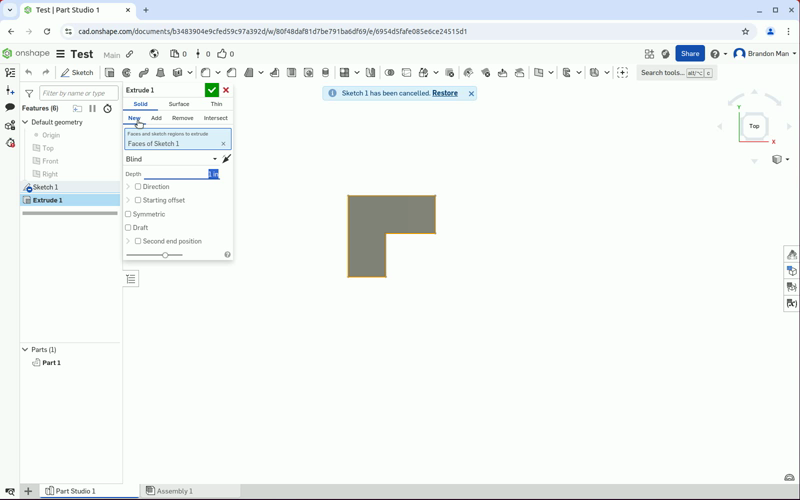
text(20.46)
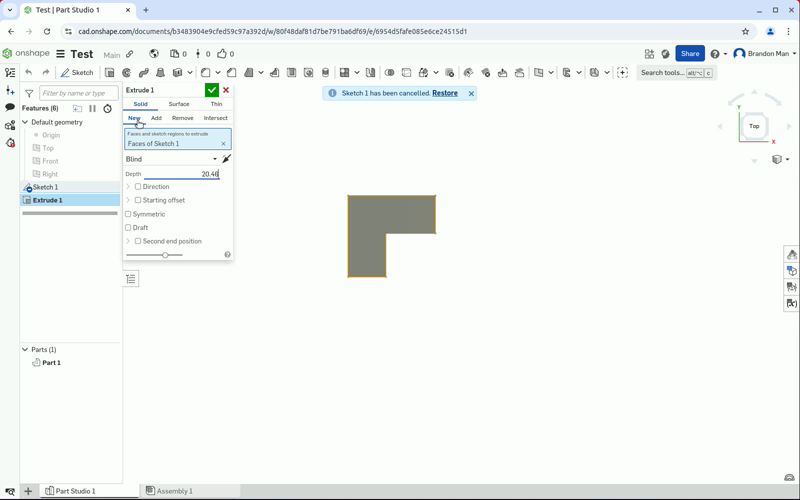
key(enter)
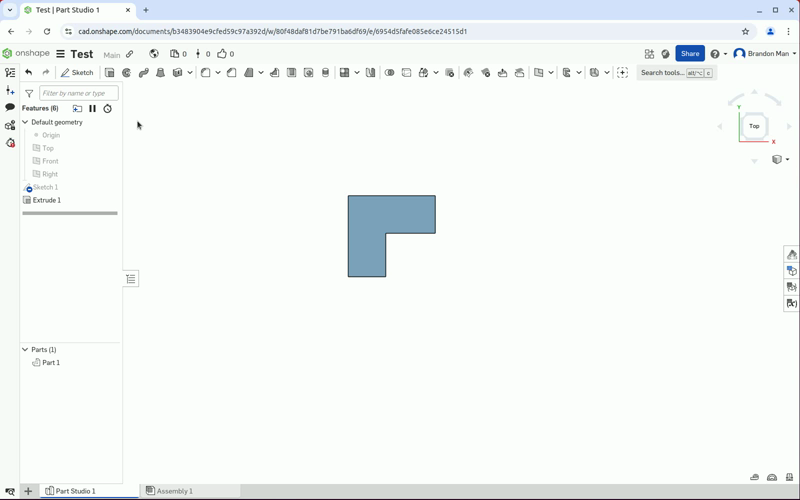
key(shift+h)
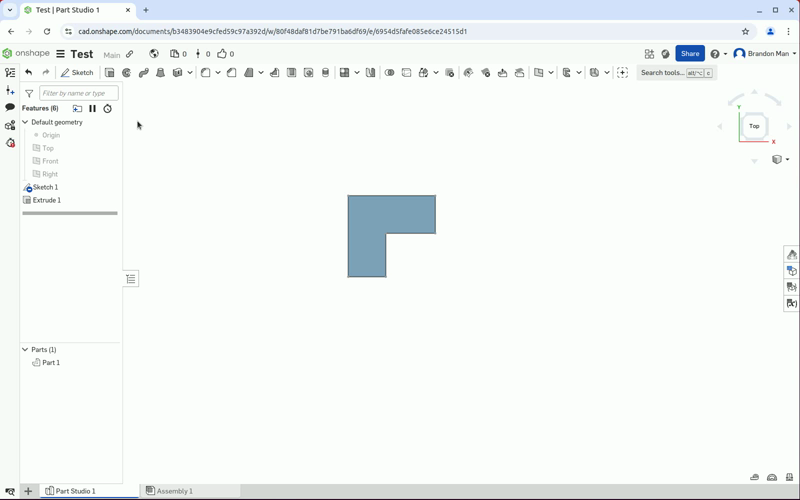
key(shift+h)
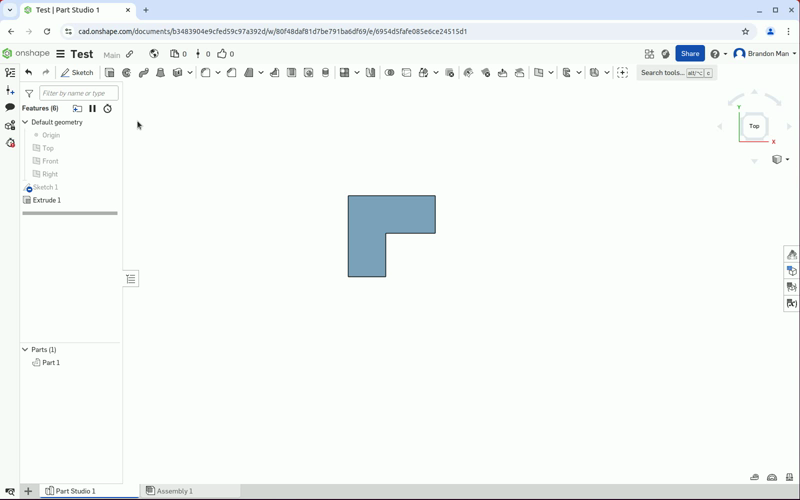
mouse_move(73, 189)
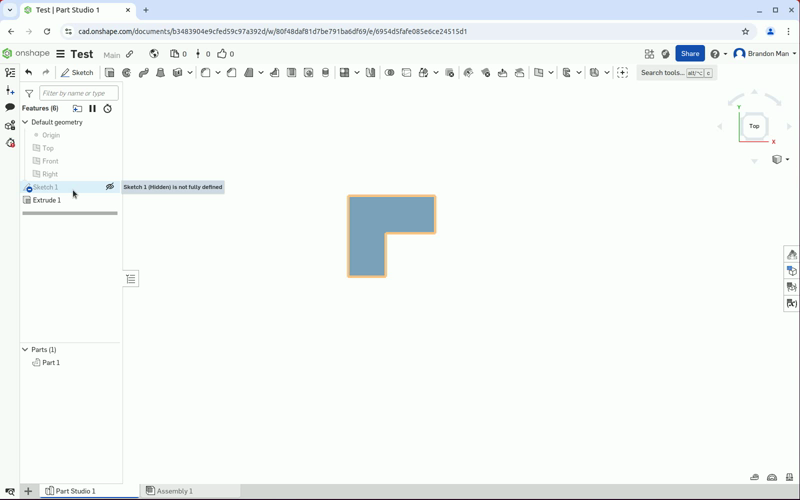
click(73, 189)
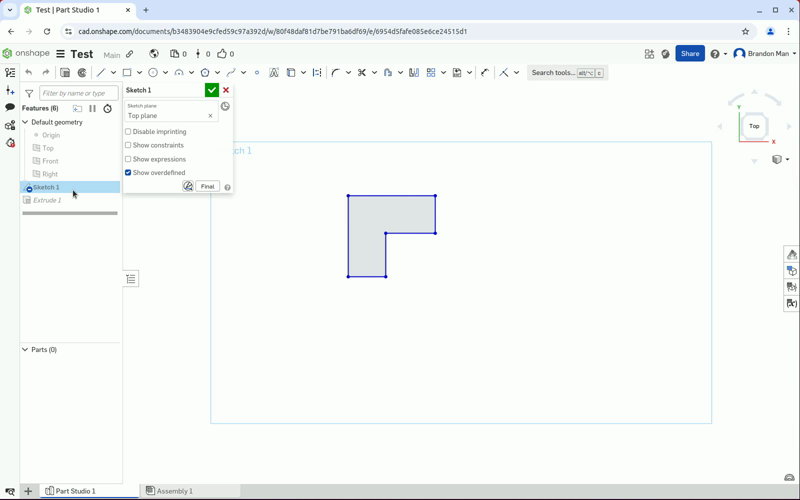
mouse_move(229, 92)
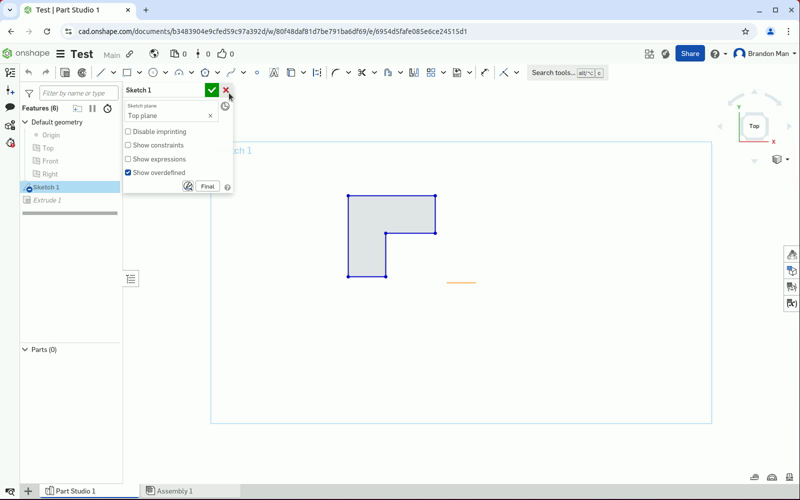
click(229, 92)
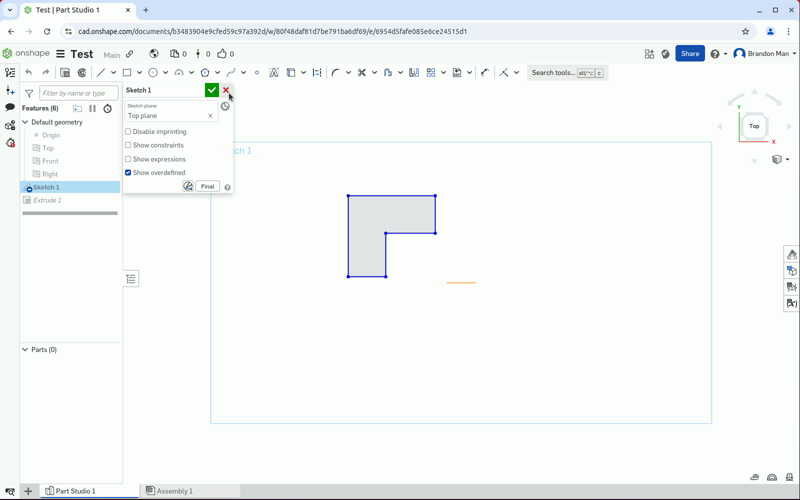
key(shift+s)
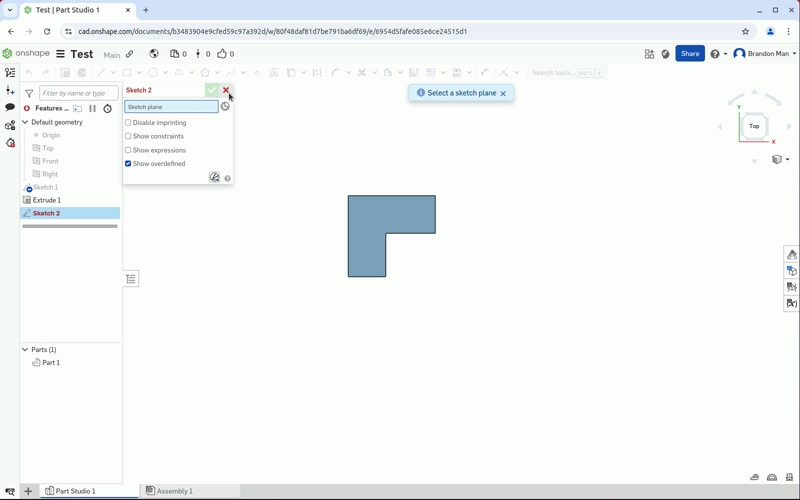
mouse_move(73, 150)
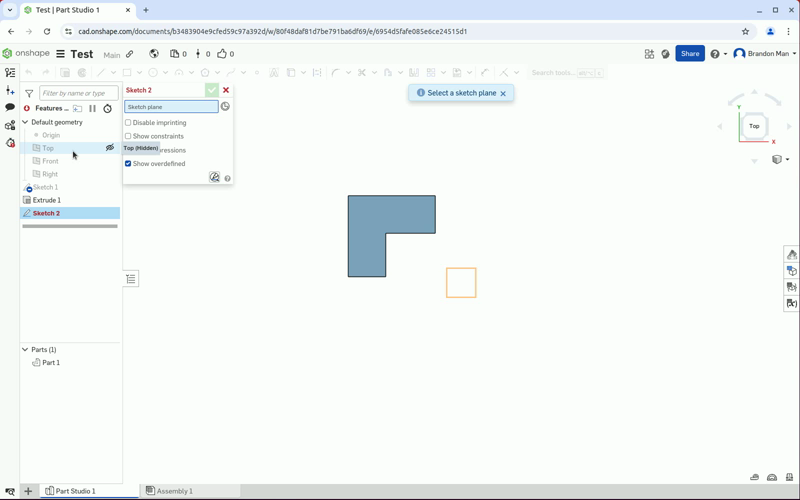
click(73, 150)
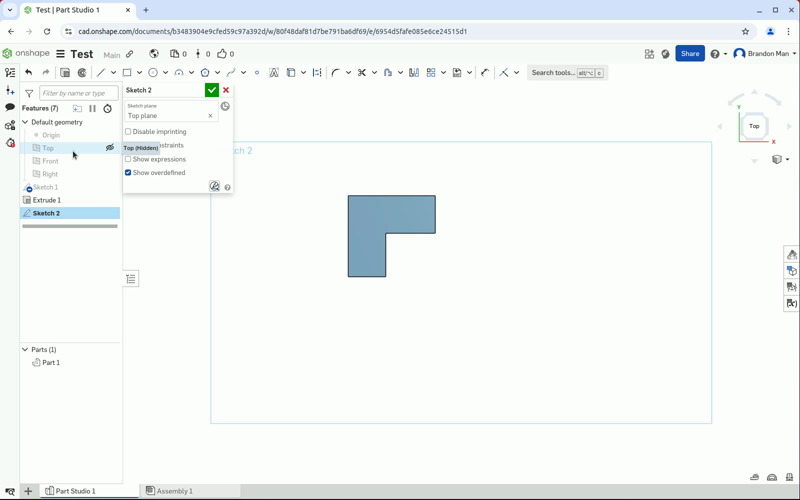
mouse_move(73, 352)
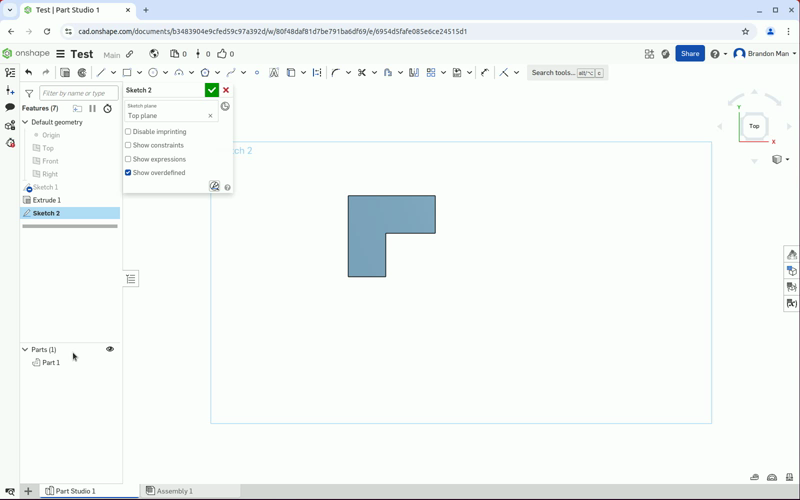
key(y)
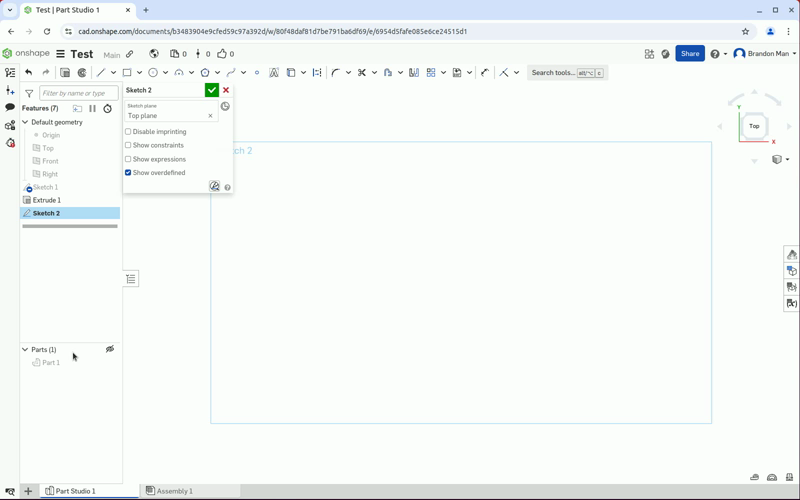
key(l)
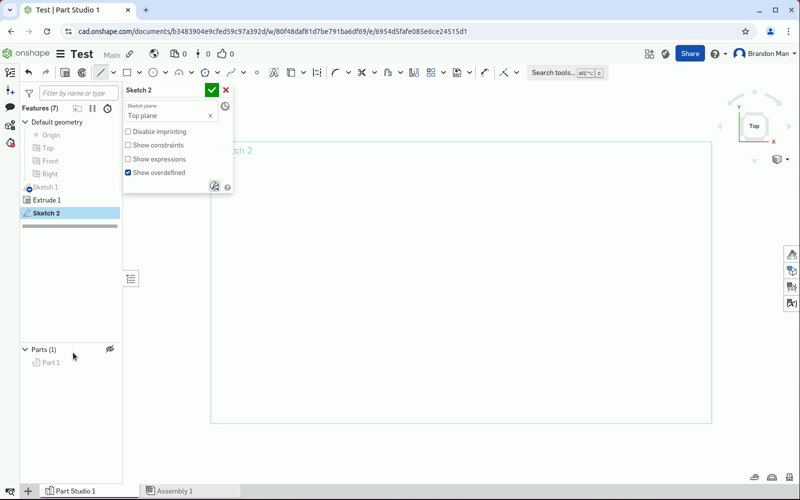
key_down(shift)
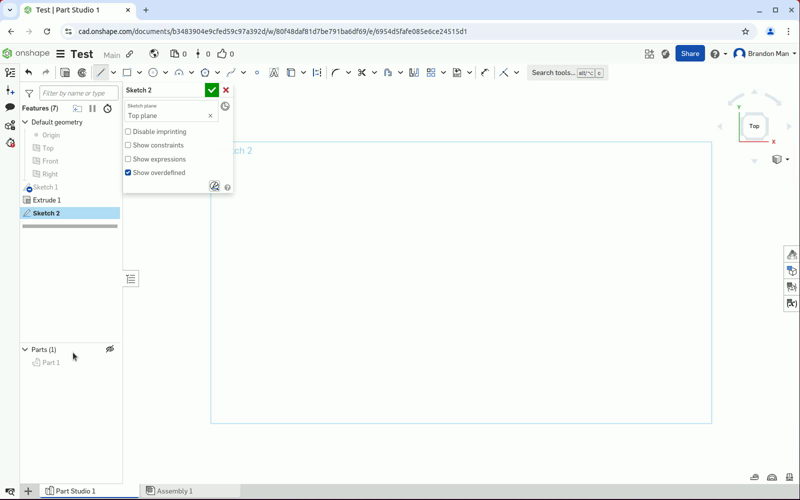
mouse_move(348, 369)
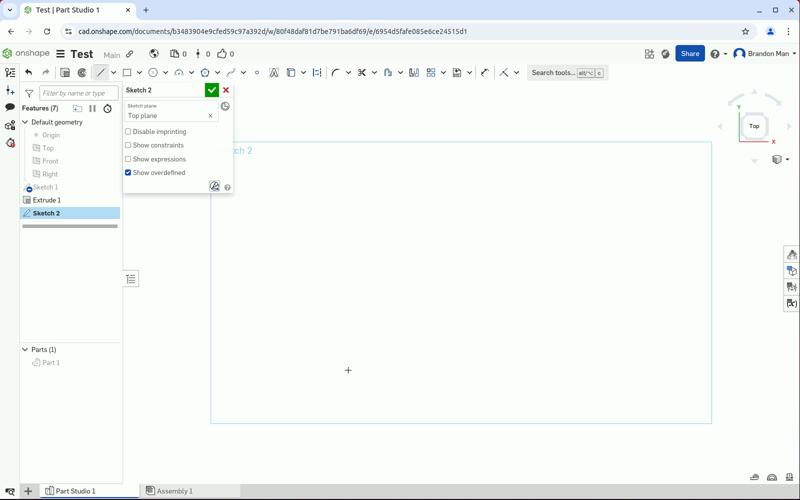
click(348, 369)
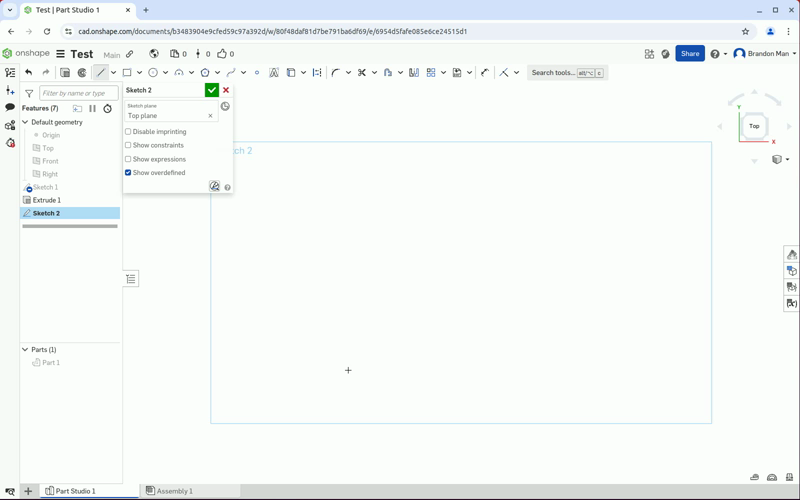
key_up(shift)
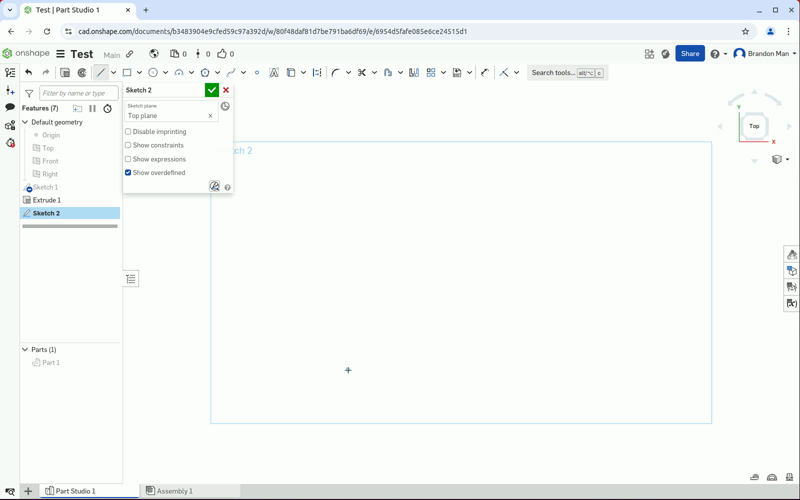
key_down(shift)
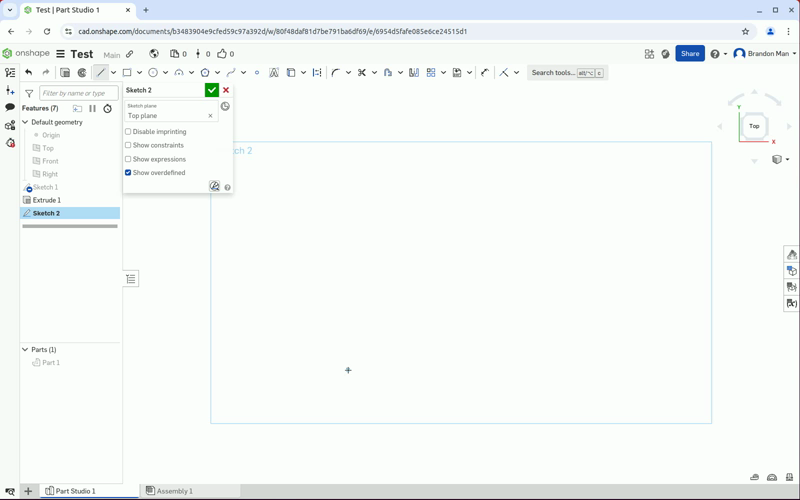
mouse_move(435, 369)
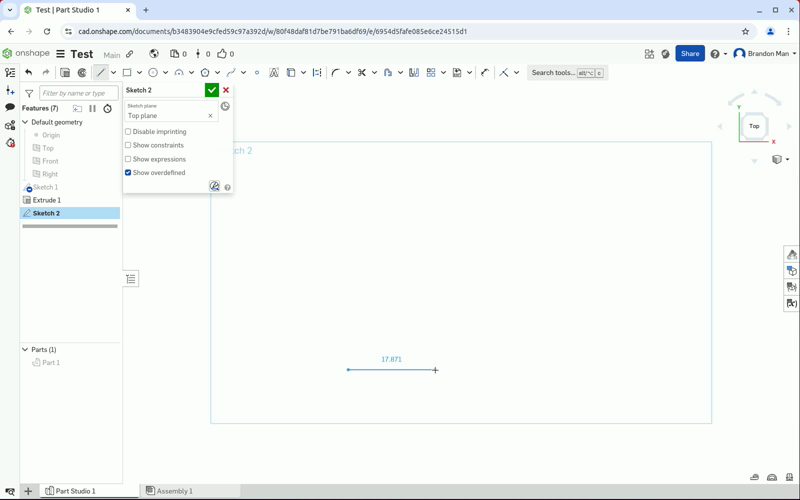
click(435, 369)
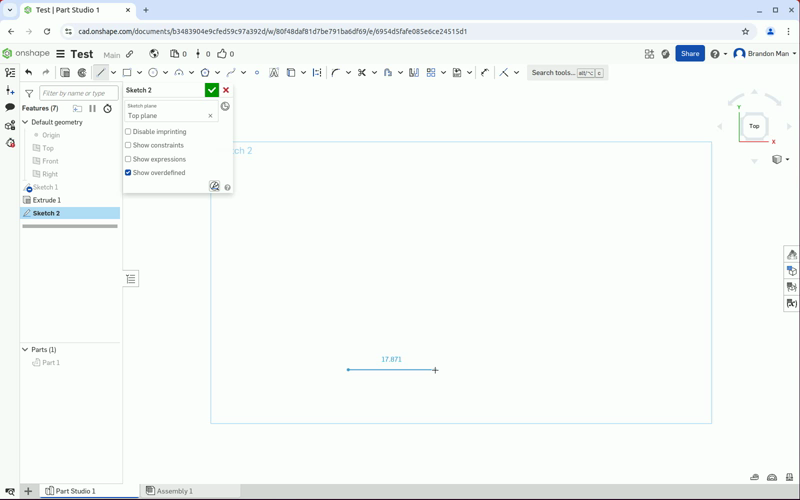
key_up(shift)
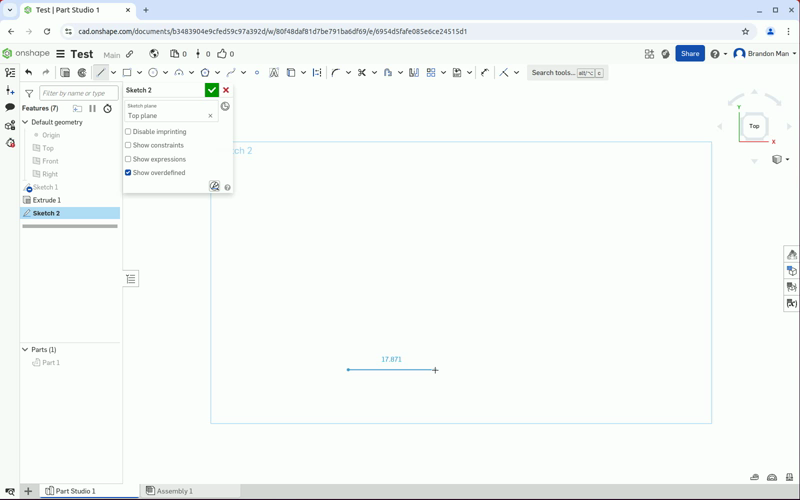
key_down(shift)
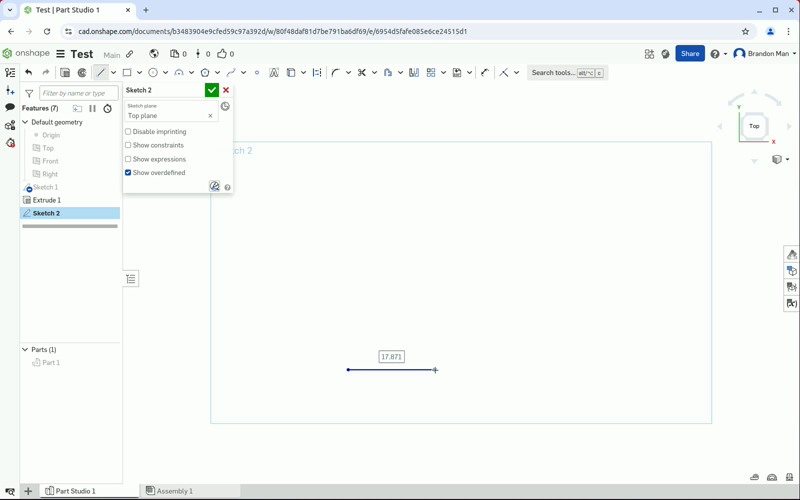
mouse_move(465, 369)
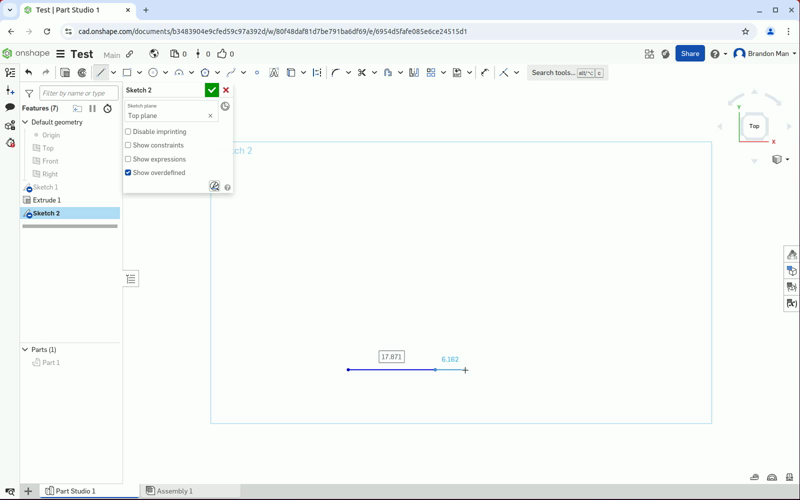
mouse_move(435, 332)
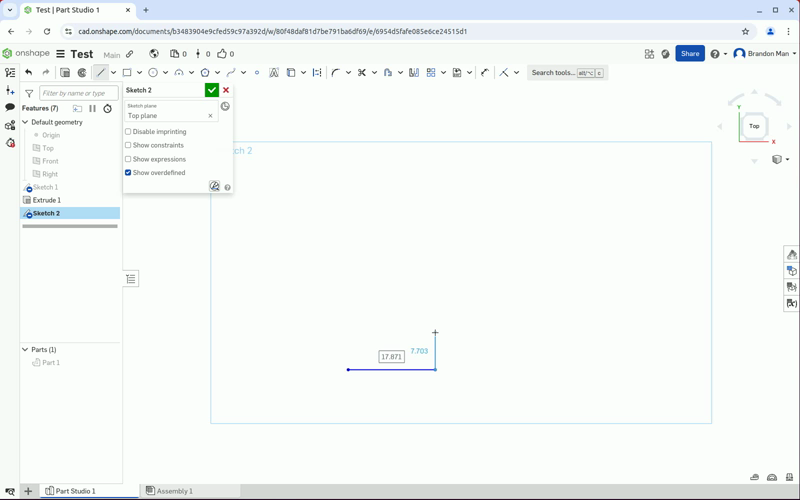
click(435, 332)
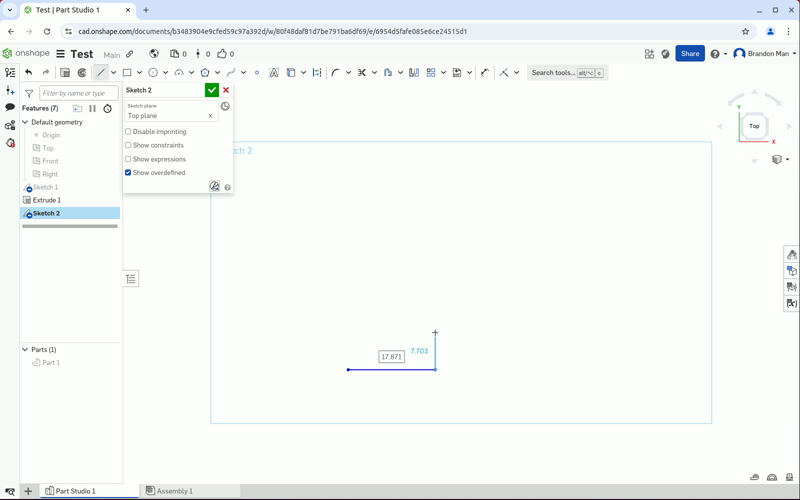
key_up(shift)
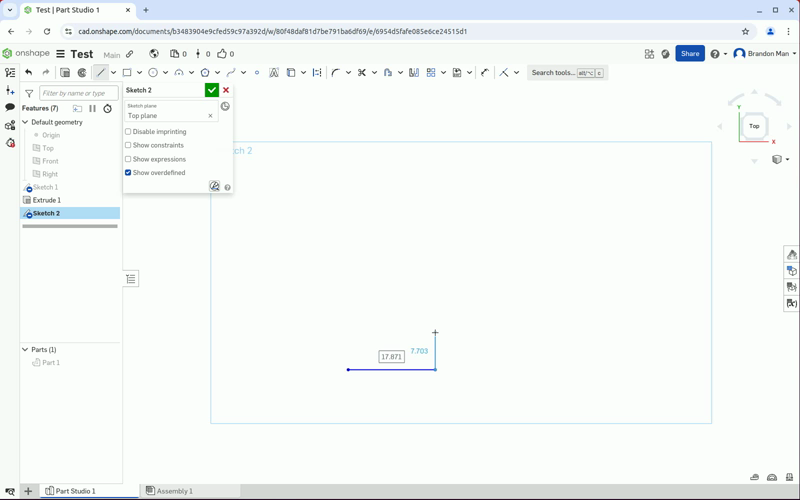
key_down(shift)
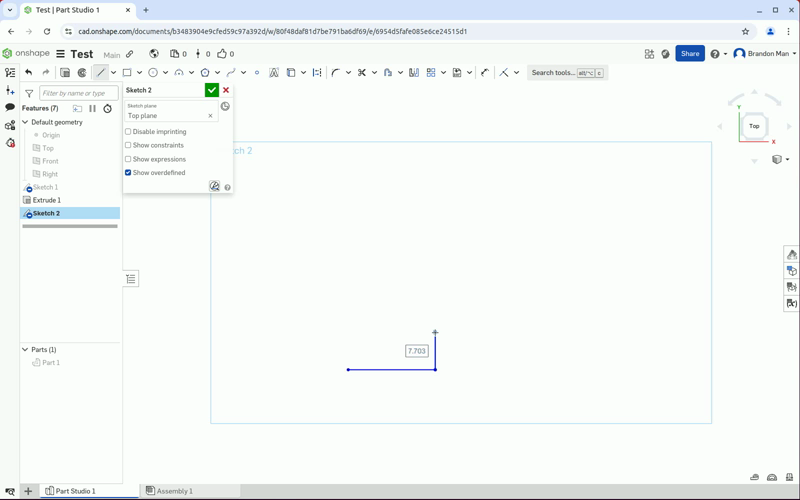
mouse_move(465, 332)
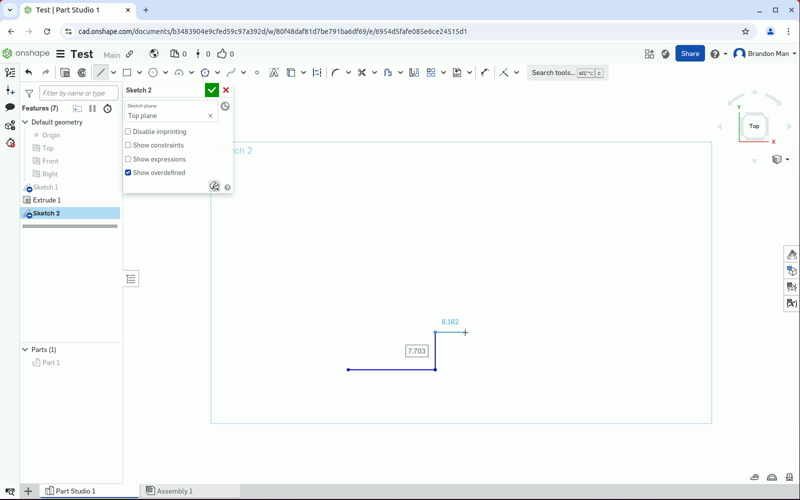
mouse_move(385, 332)
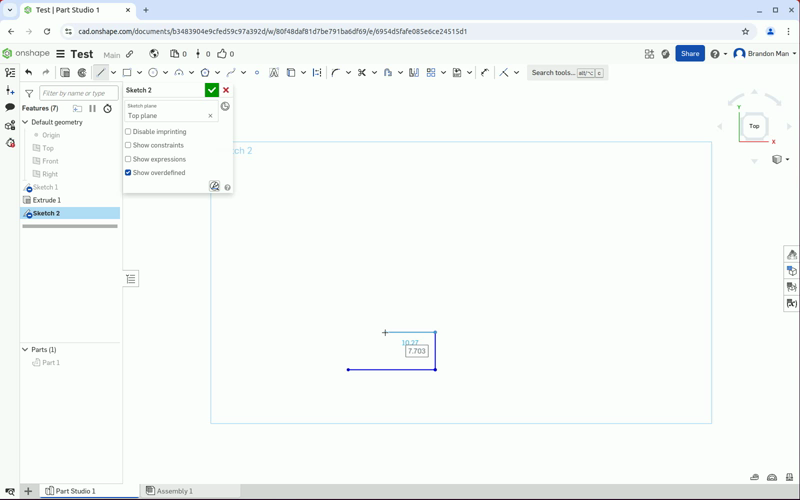
click(385, 332)
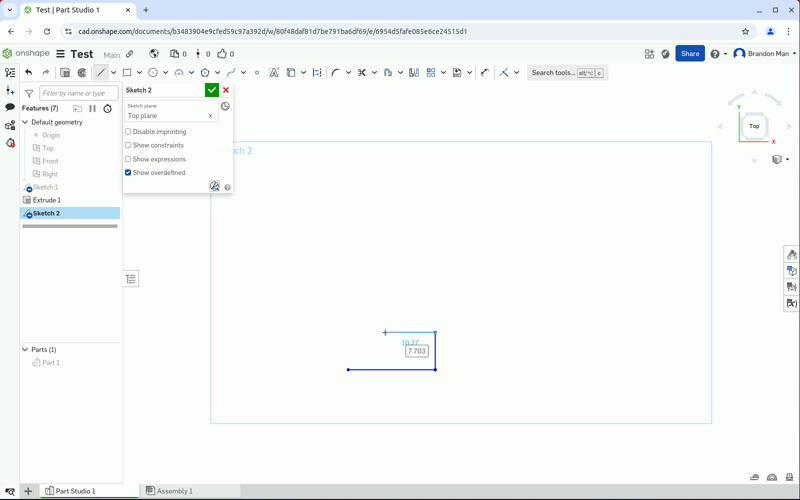
key_up(shift)
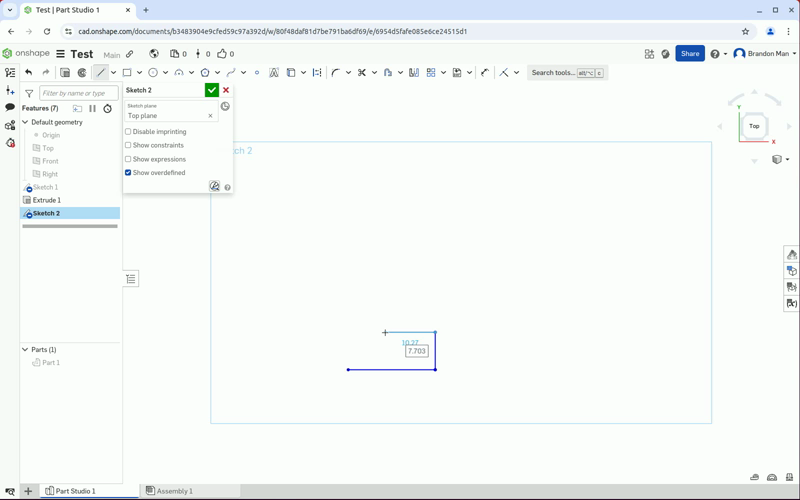
key_down(shift)
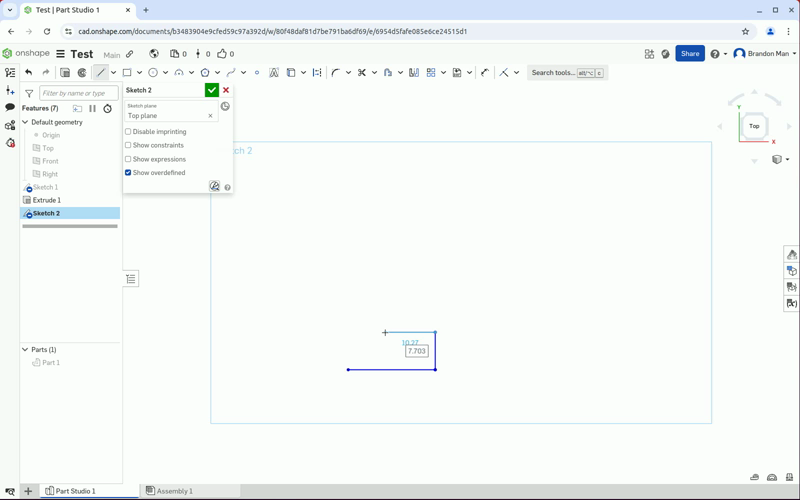
mouse_move(415, 332)
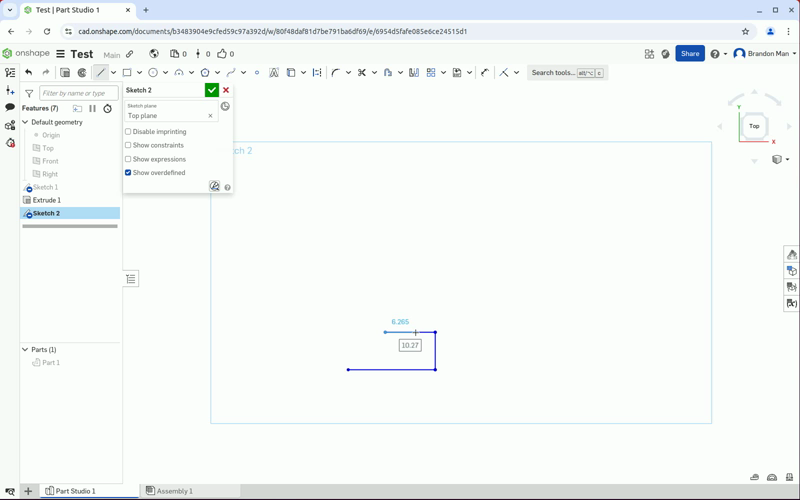
mouse_move(385, 276)
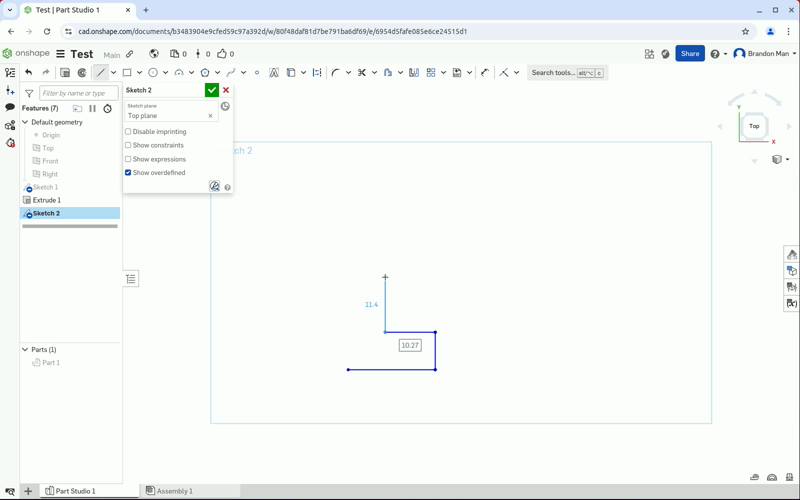
click(385, 276)
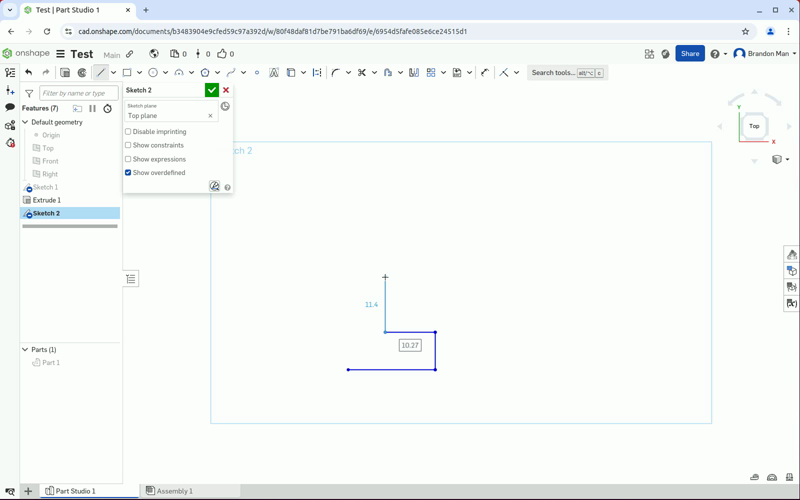
key_up(shift)
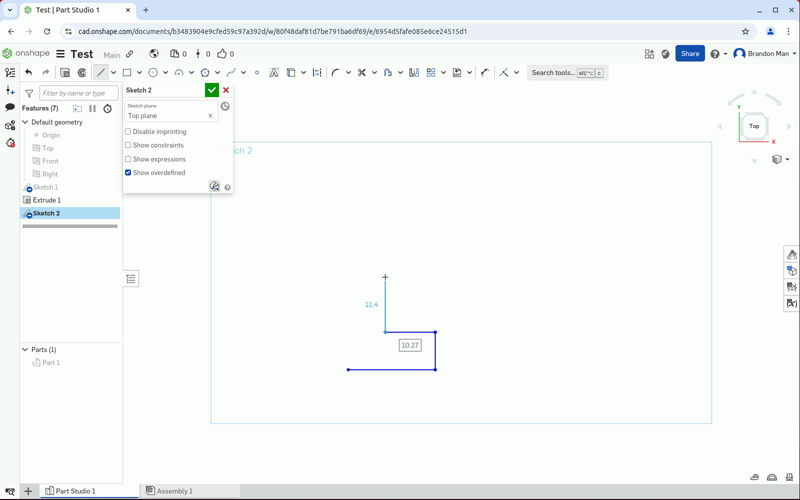
key_down(shift)
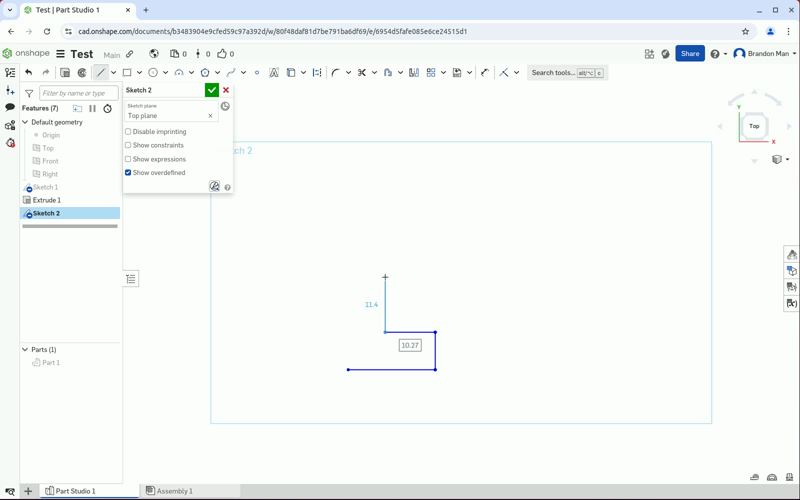
mouse_move(415, 276)
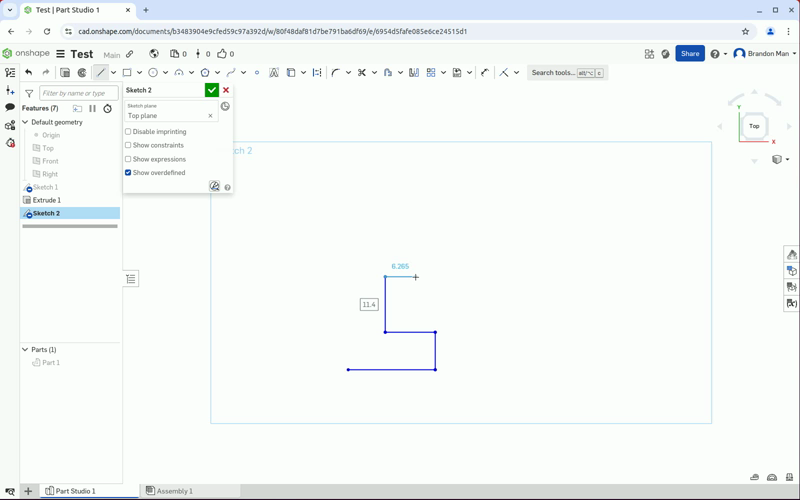
mouse_move(348, 276)
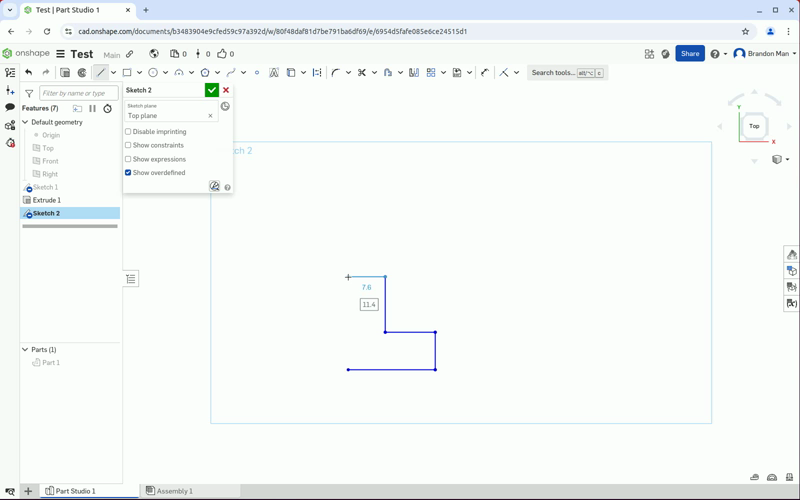
click(348, 276)
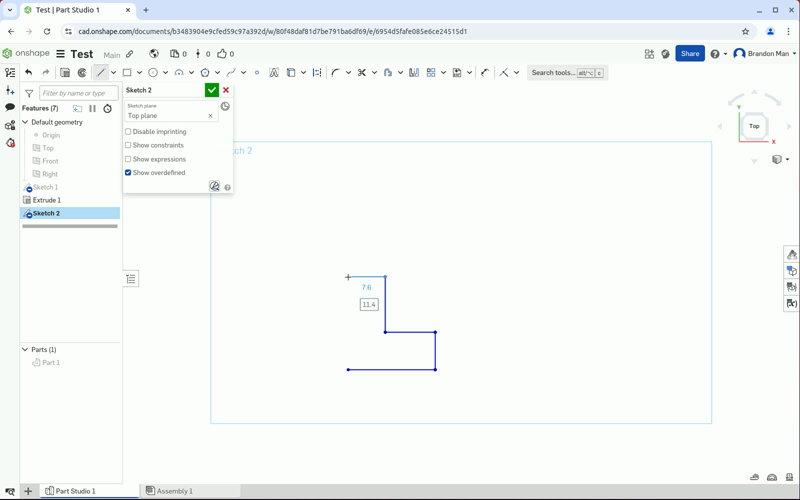
key_up(shift)
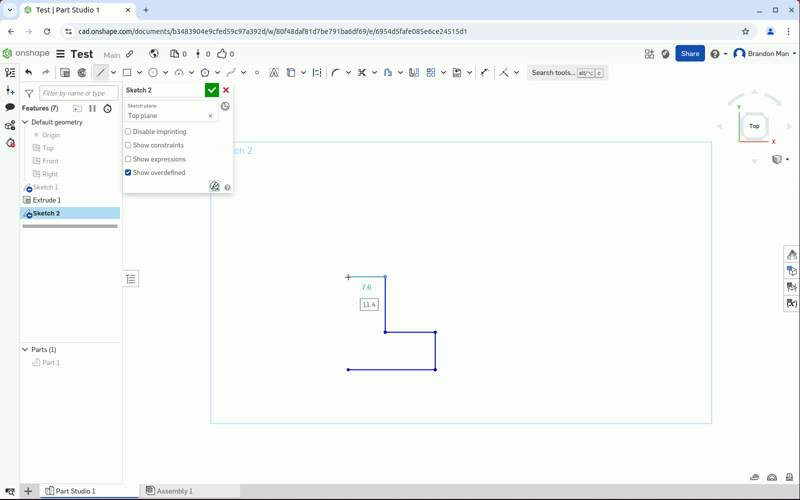
key_down(shift)
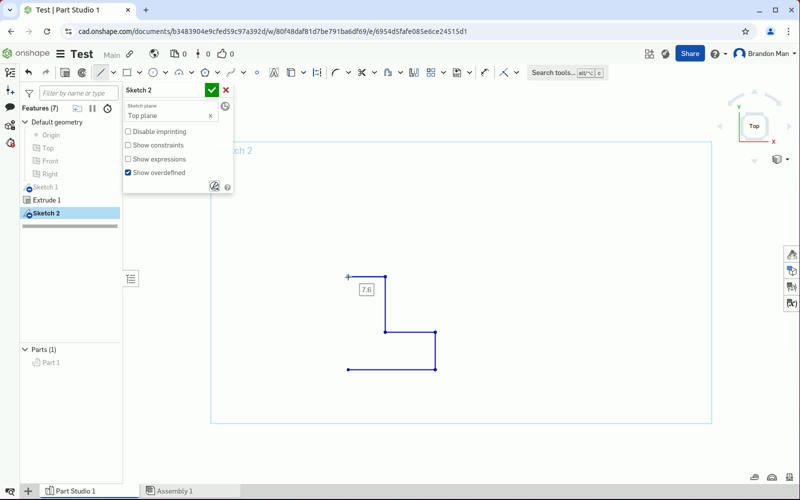
mouse_move(348, 369)
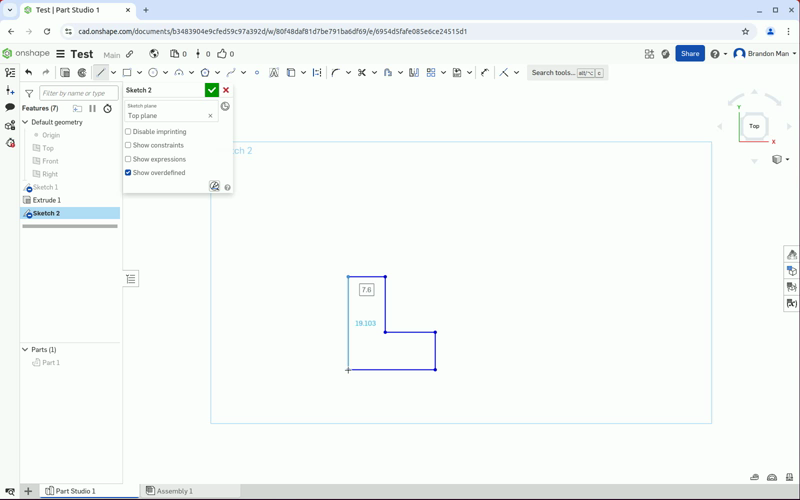
key_up(shift)
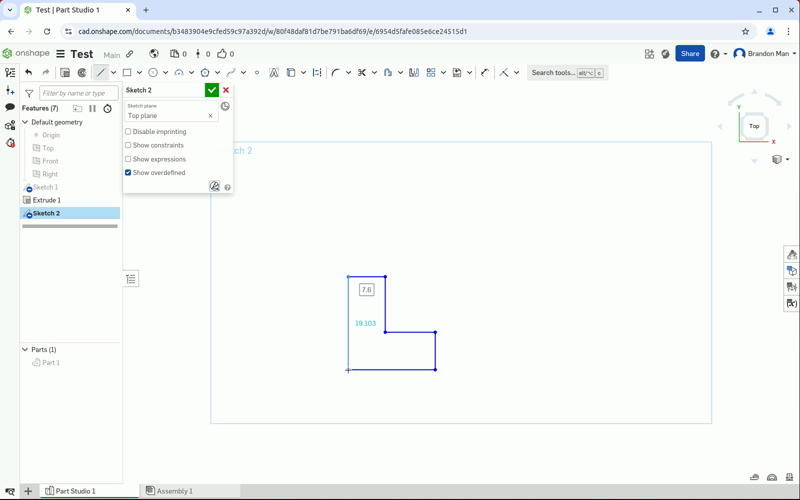
click(348, 369)
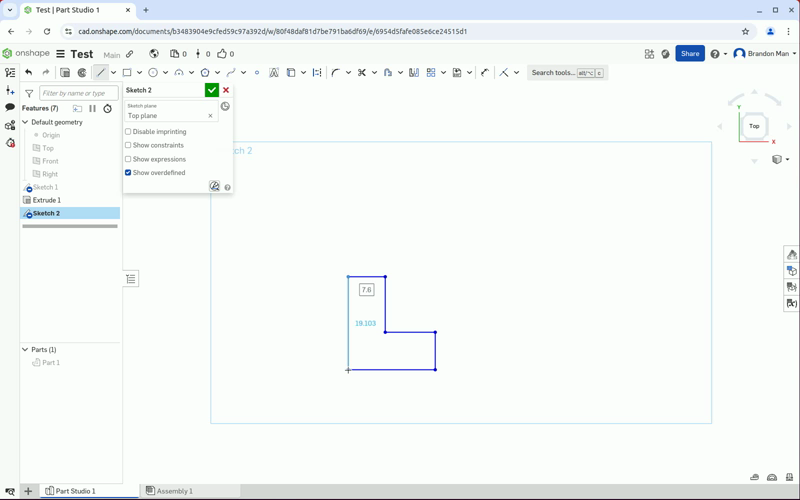
key(esc)
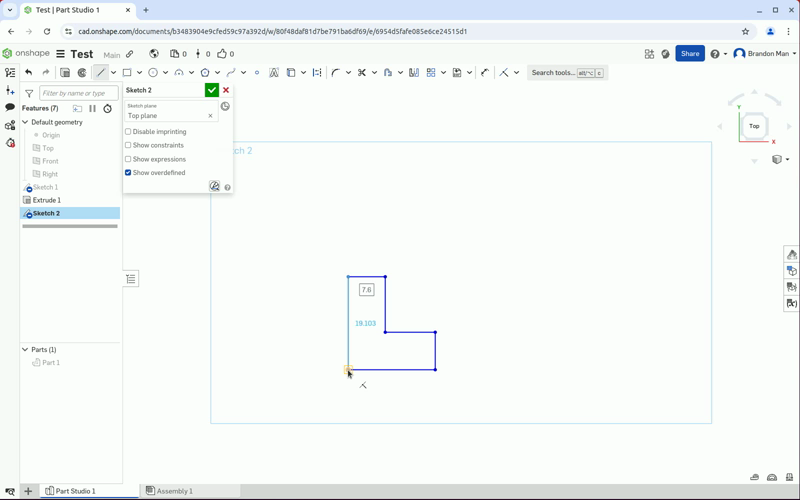
mouse_move(356, 293)
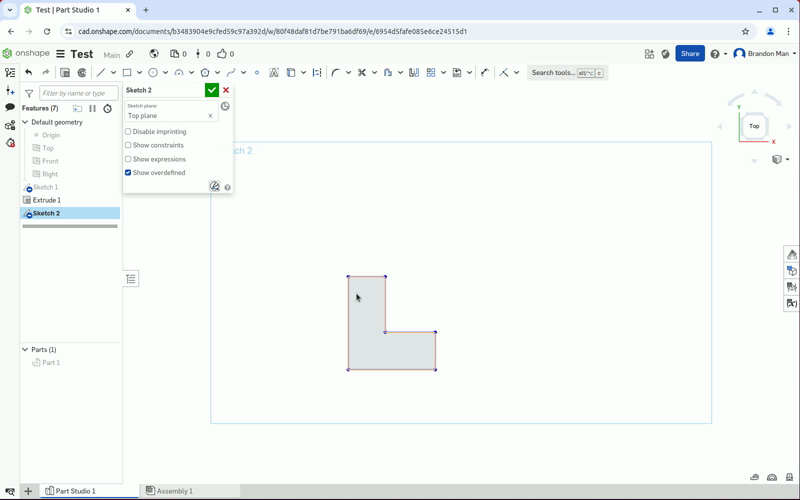
click(356, 293)
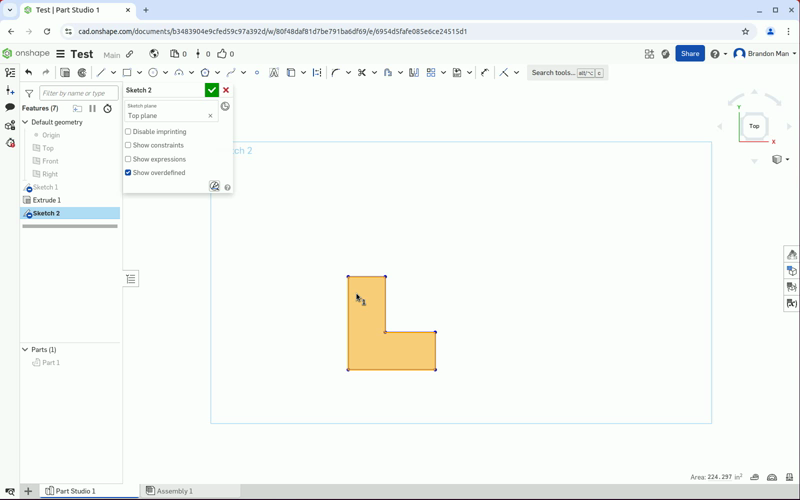
mouse_move(73, 352)
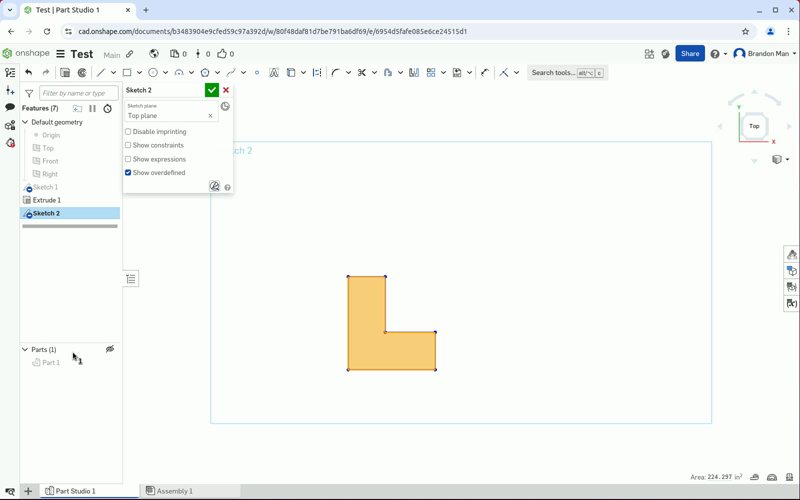
key(shift+y)
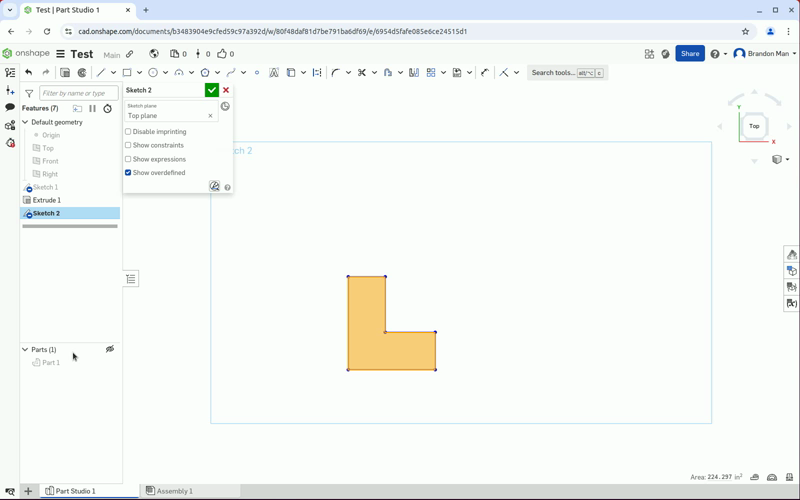
key(shift+e)
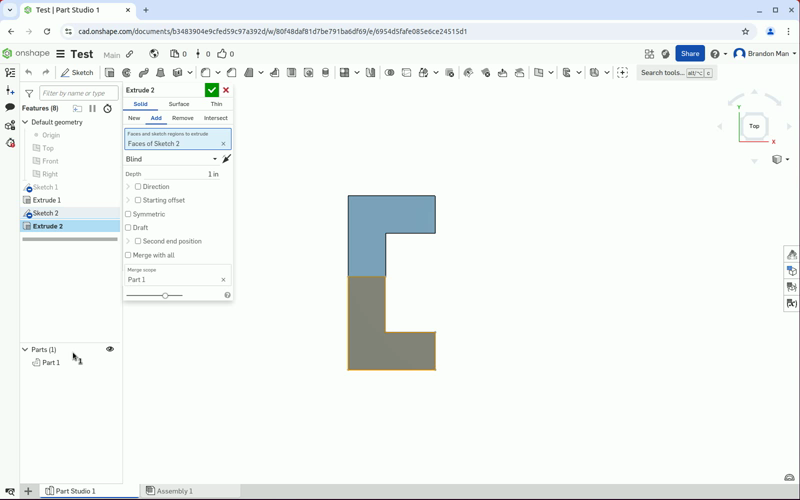
mouse_move(143, 106)
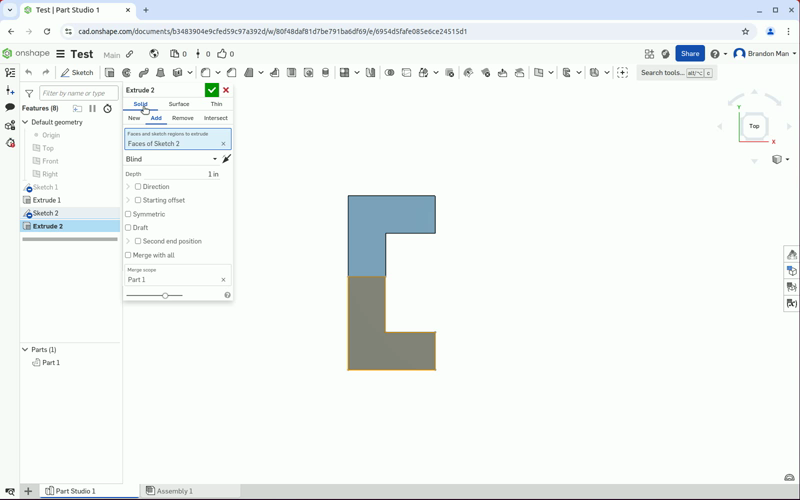
click(143, 106)
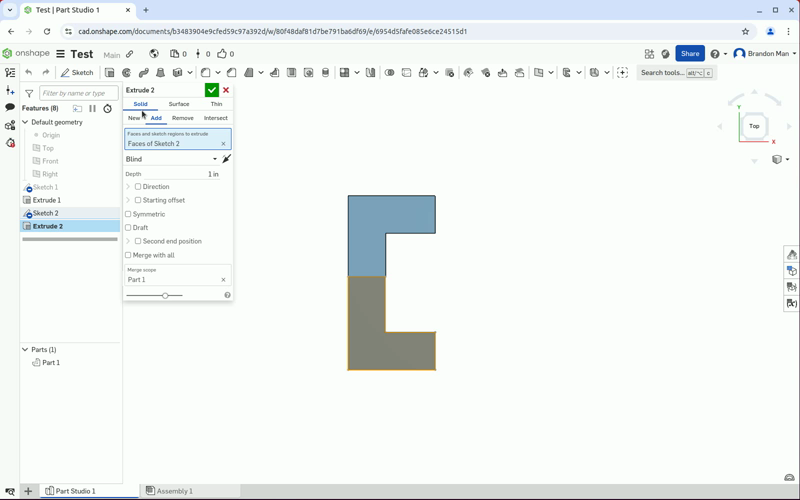
mouse_move(137, 120)
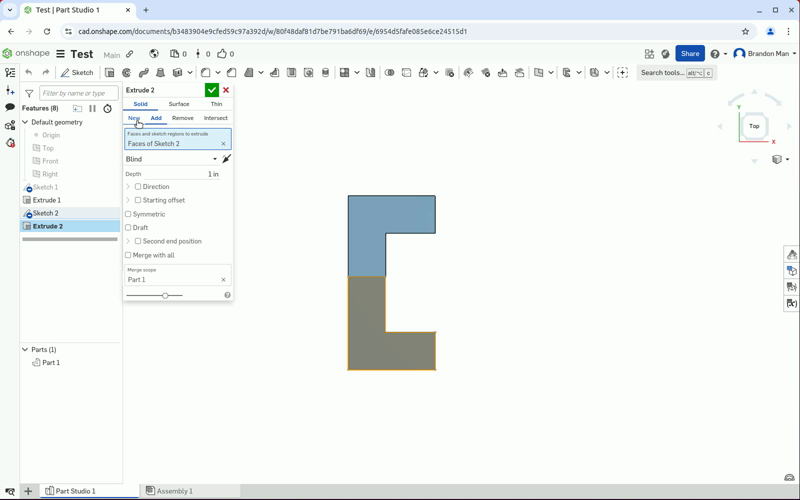
click(137, 120)
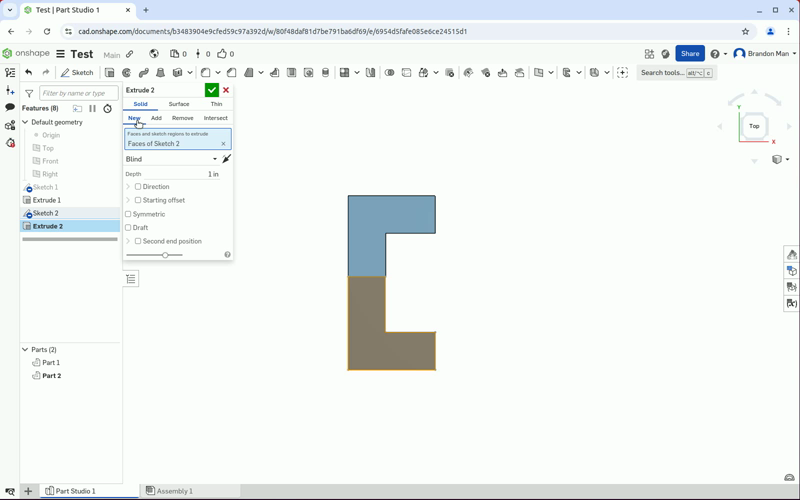
key(tab, 4)
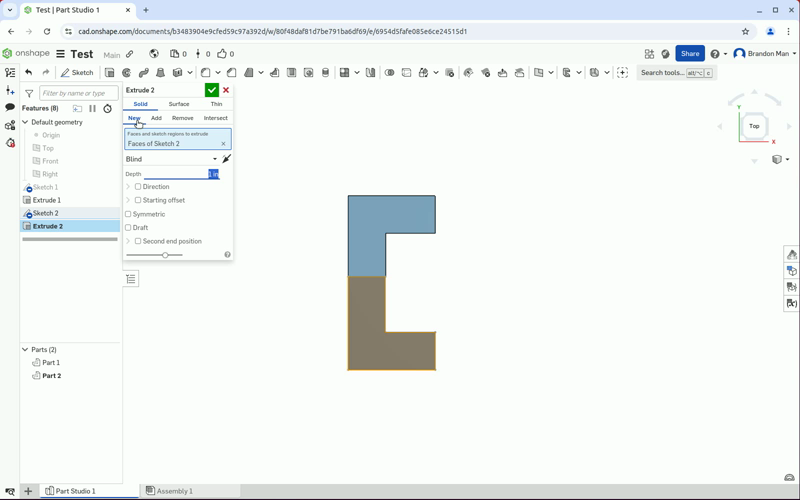
text(20.46)
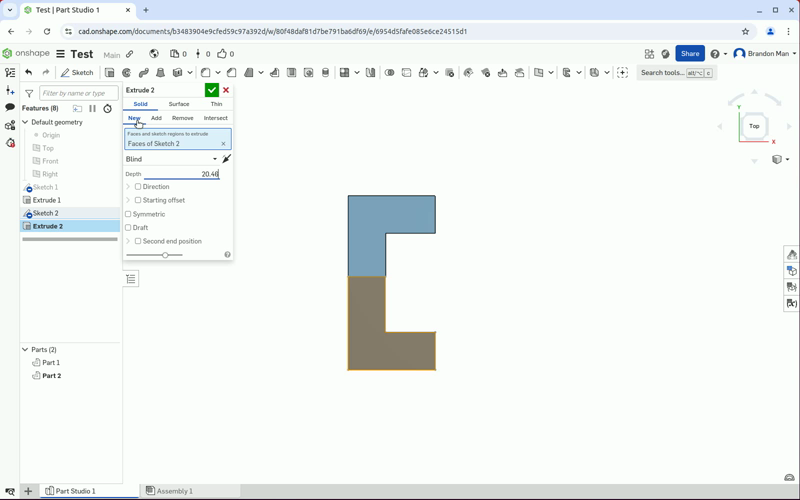
key(enter)
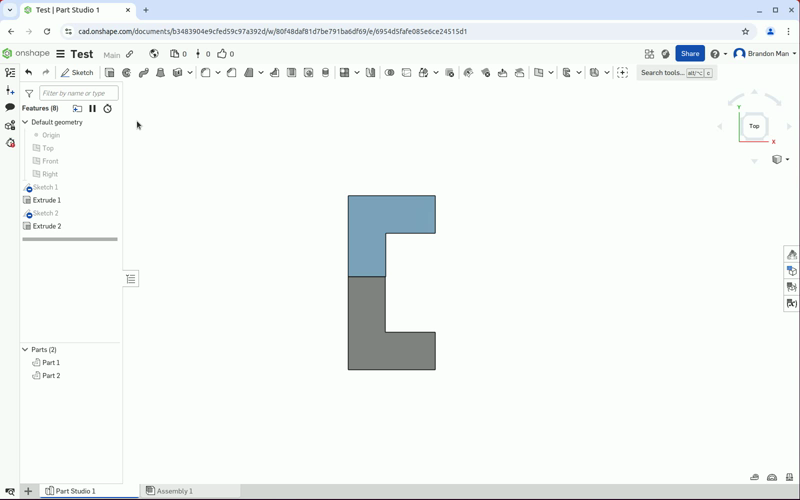
key(shift+h)
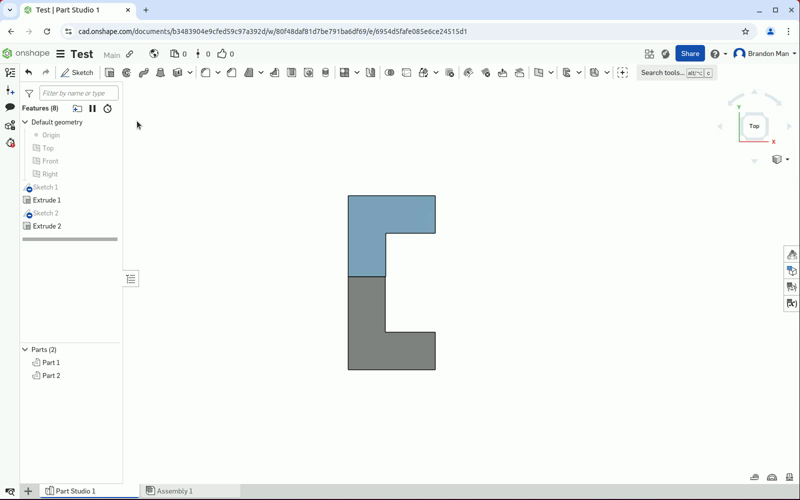
key(shift+h)
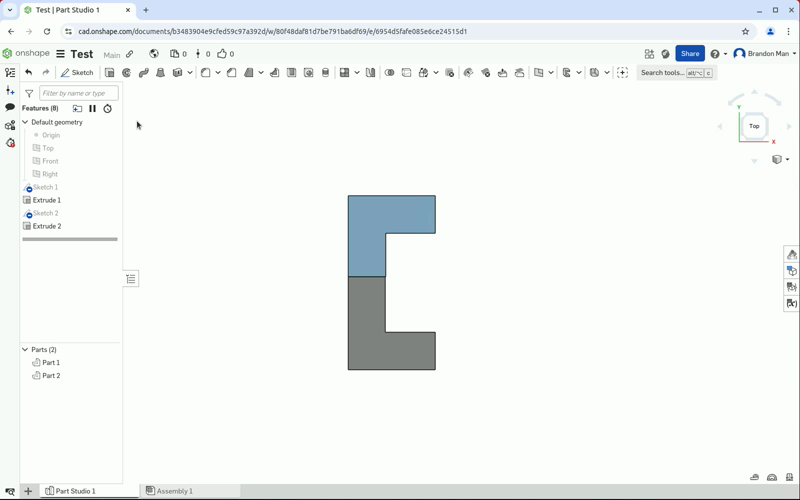
mouse_move(73, 189)
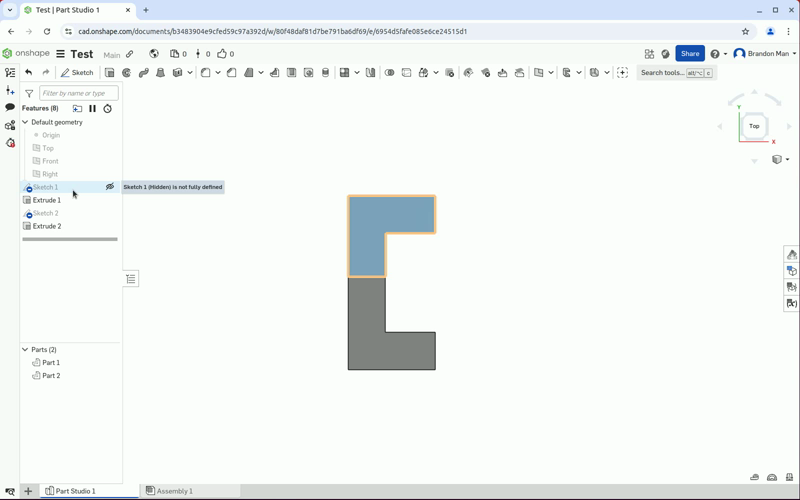
click(73, 189)
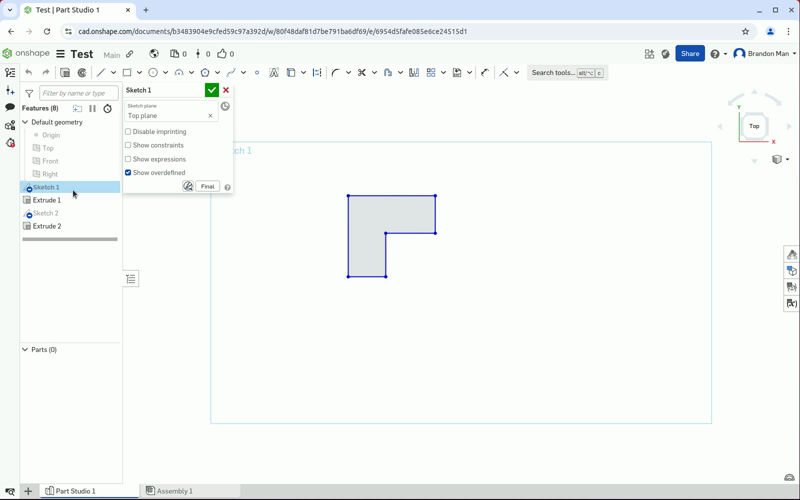
mouse_move(229, 92)
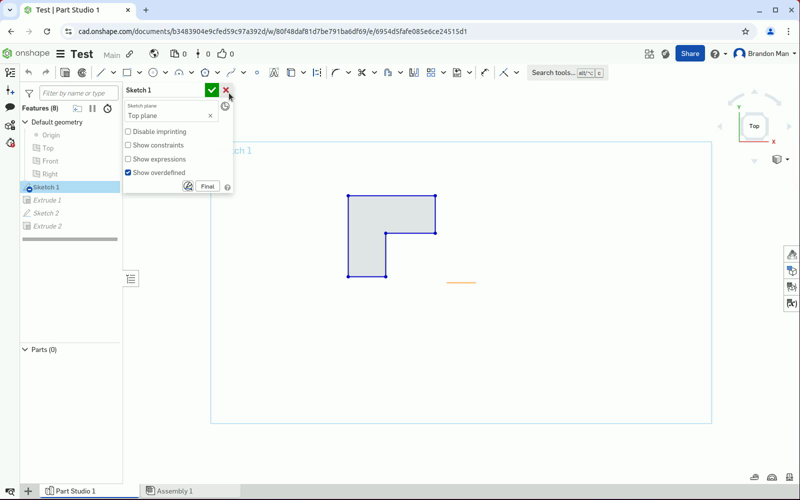
click(229, 92)
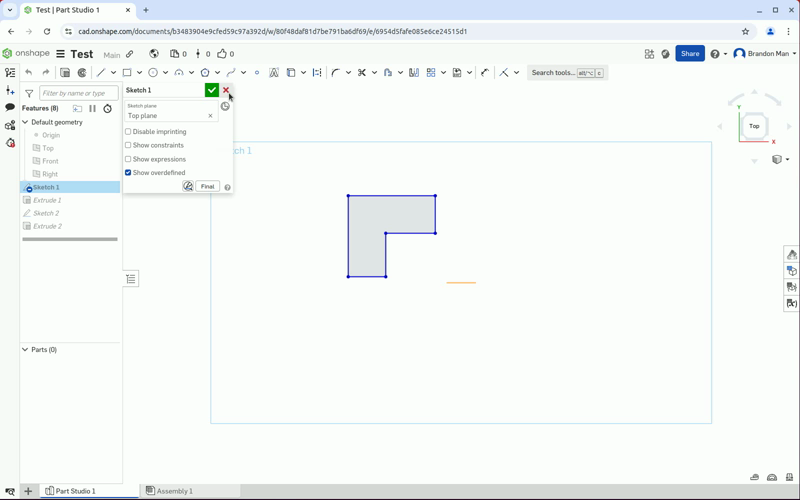
key(shift+s)
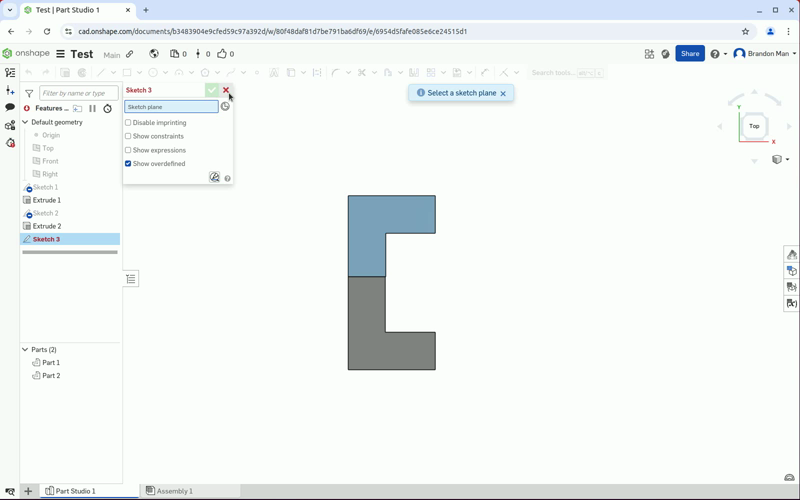
mouse_move(73, 150)
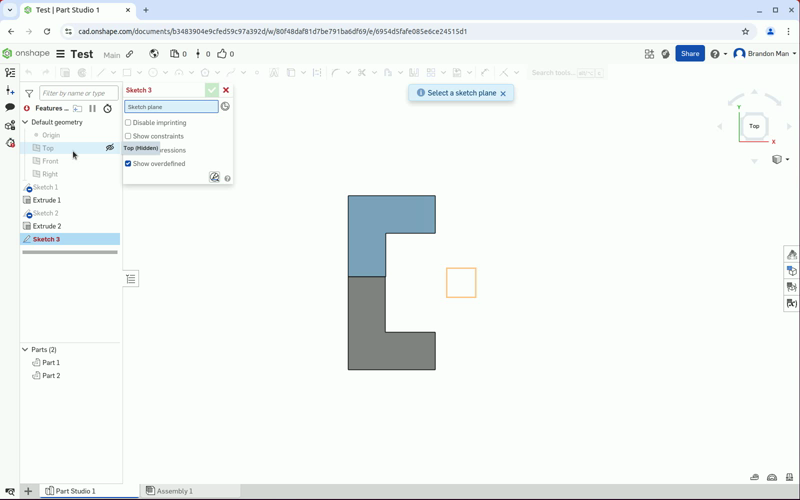
click(73, 150)
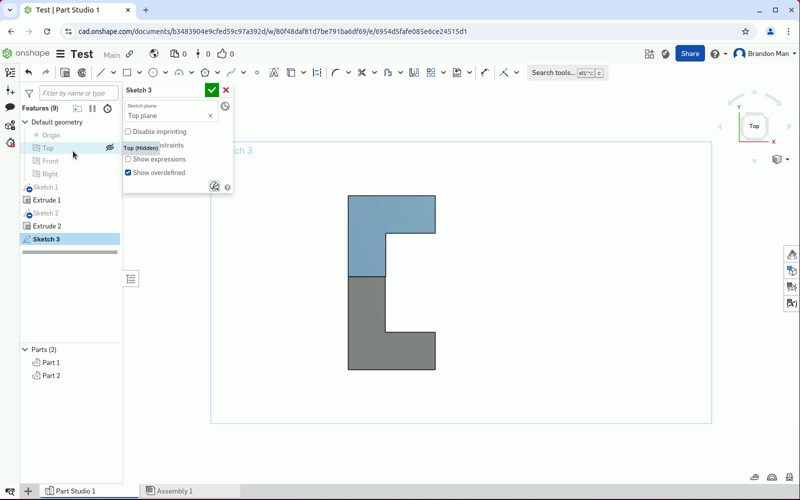
mouse_move(73, 352)
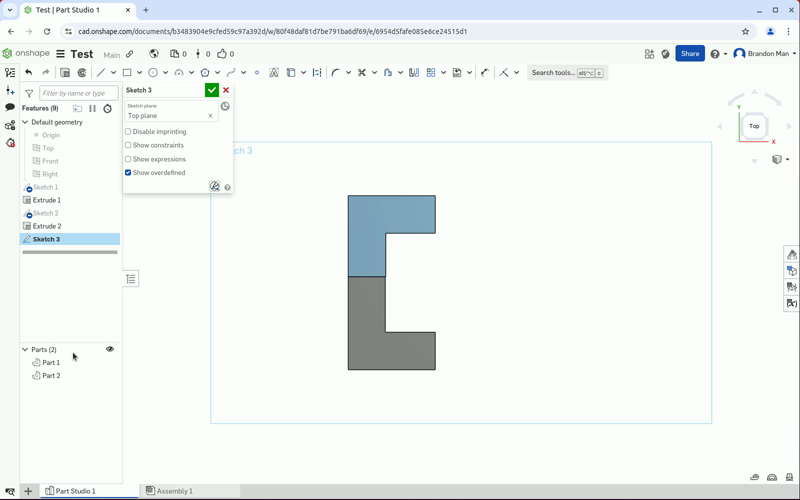
key(y)
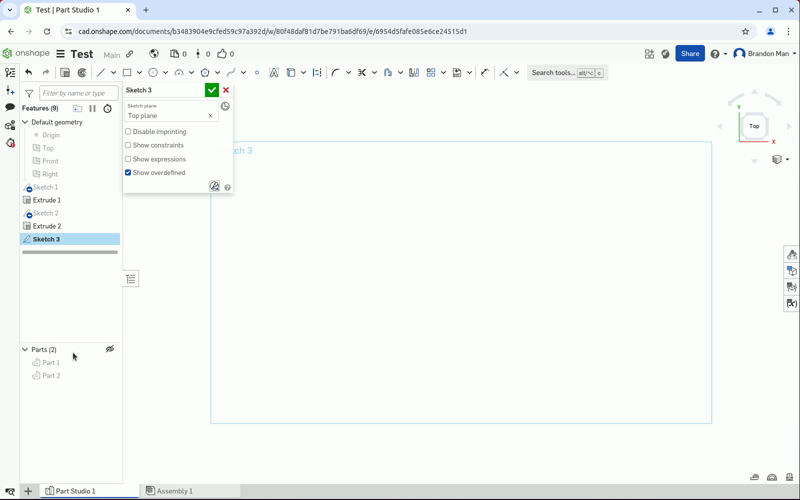
key(l)
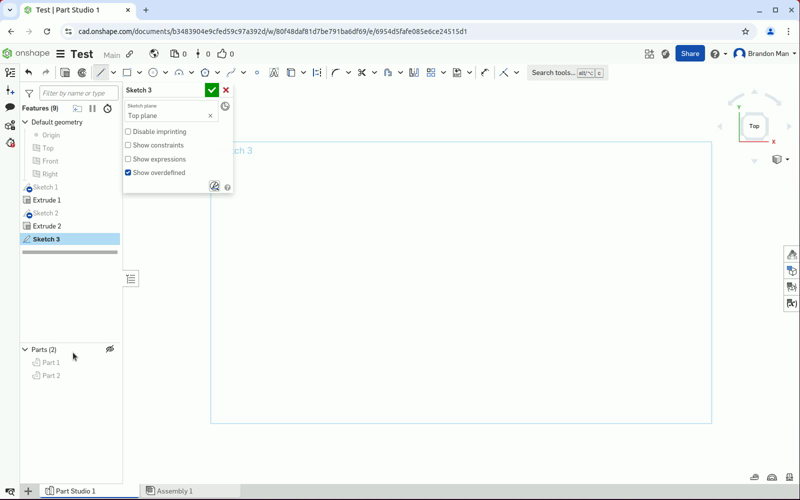
key_down(shift)
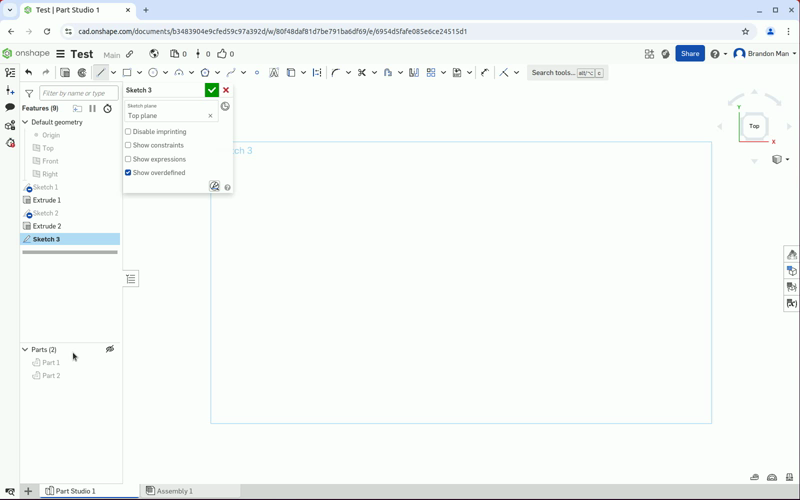
mouse_move(434, 369)
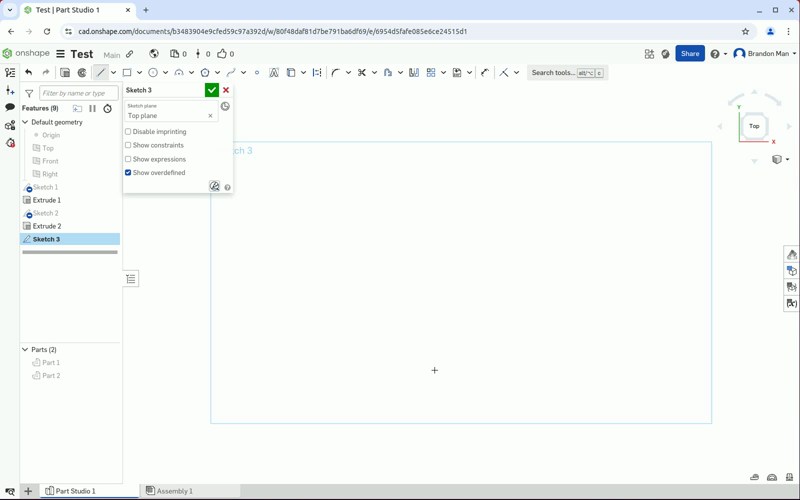
click(434, 369)
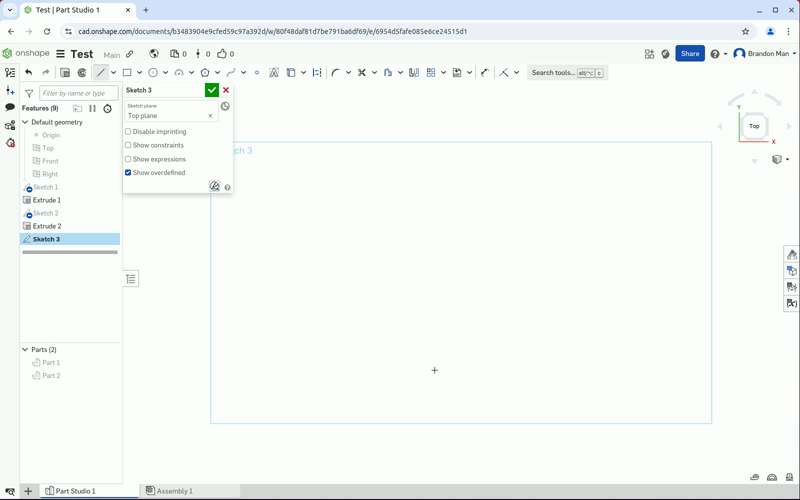
key_up(shift)
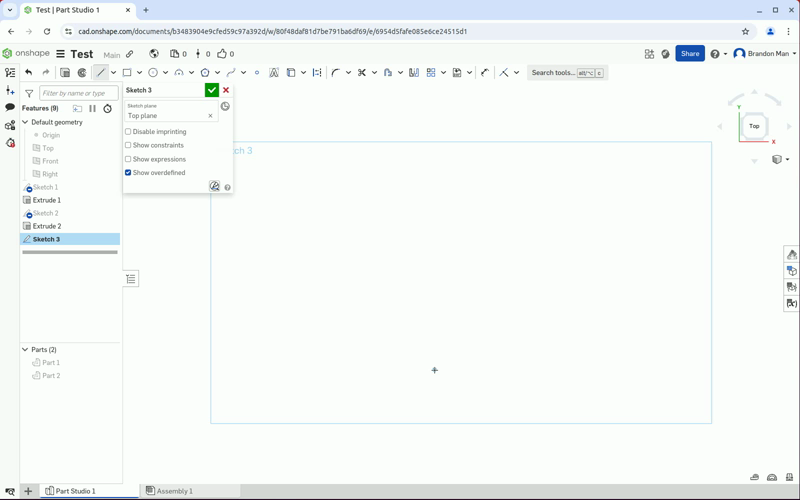
key_down(shift)
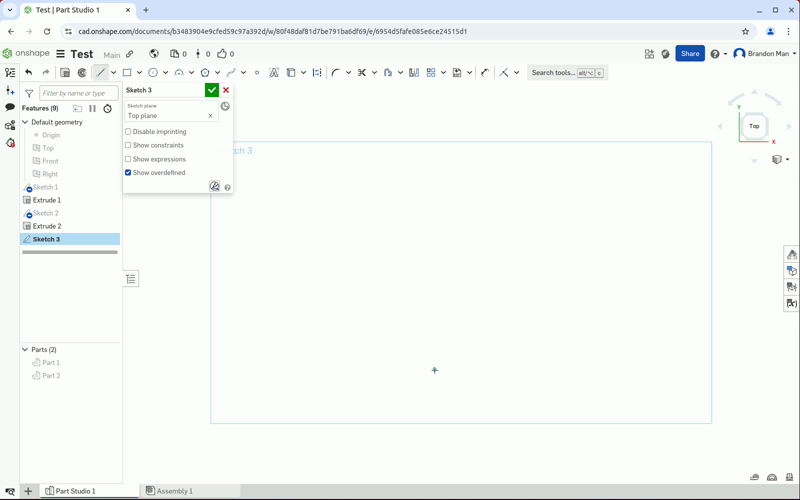
mouse_move(521, 369)
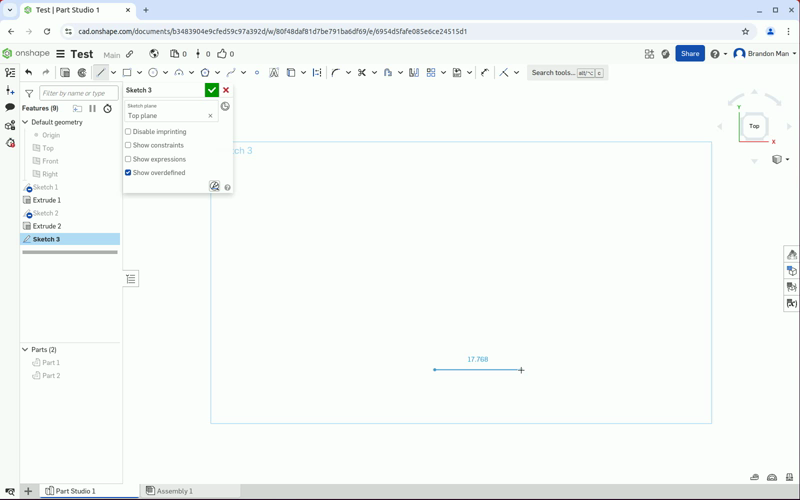
click(521, 369)
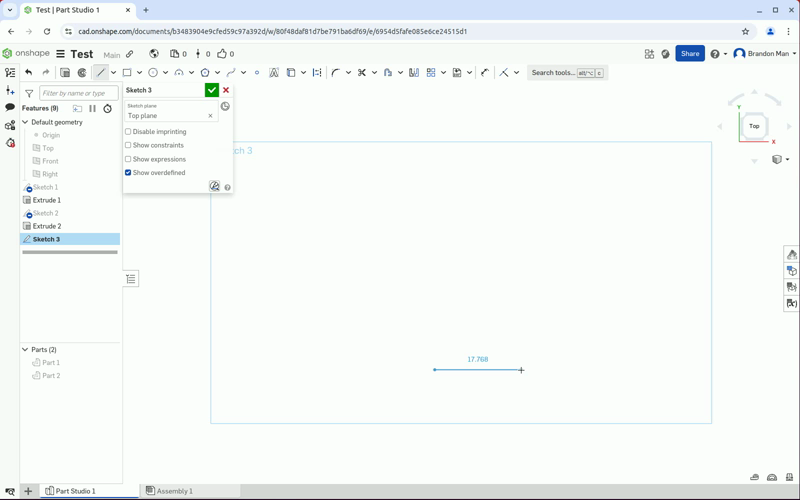
key_up(shift)
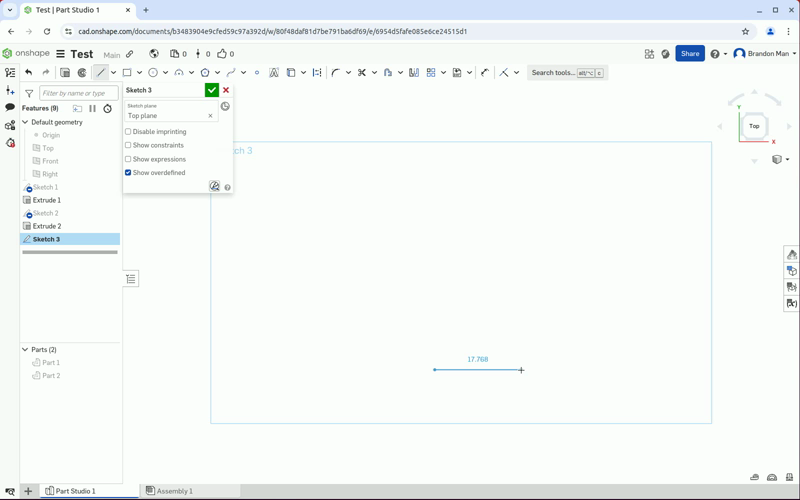
key_down(shift)
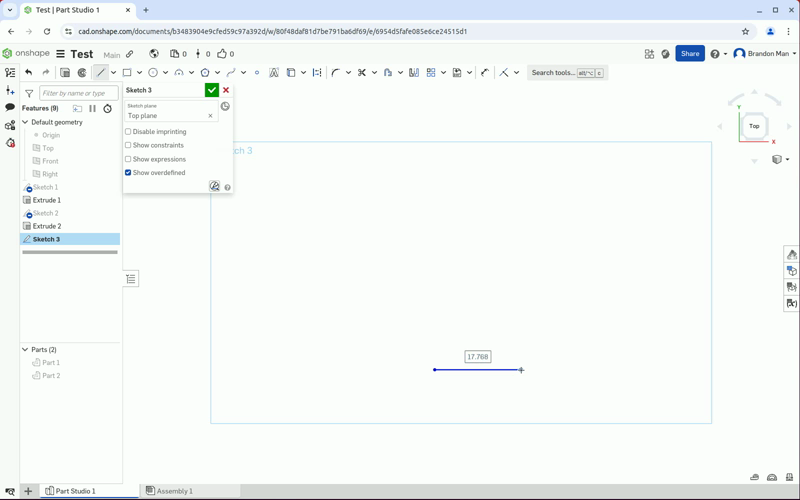
mouse_move(521, 280)
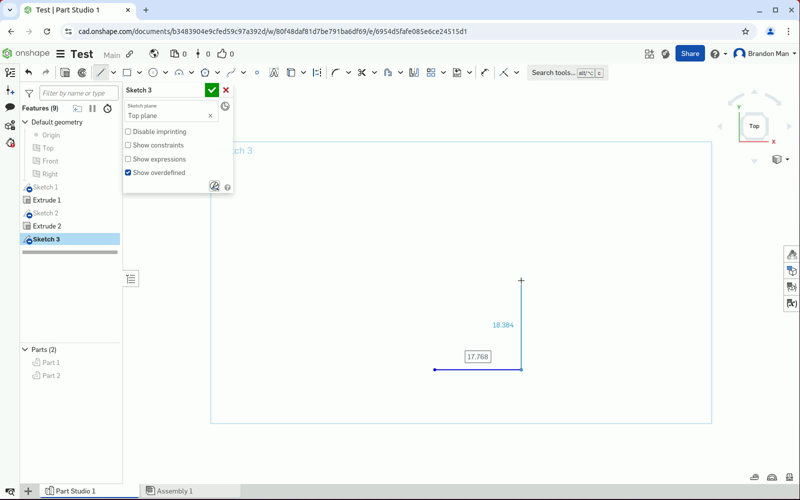
click(521, 280)
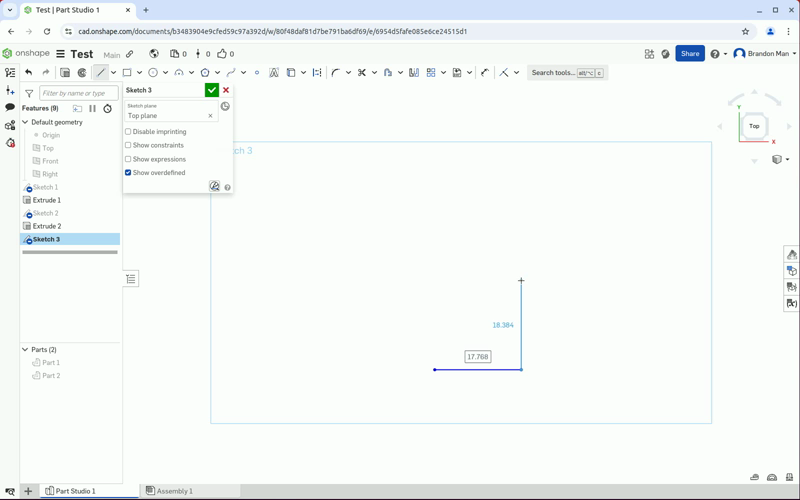
key_up(shift)
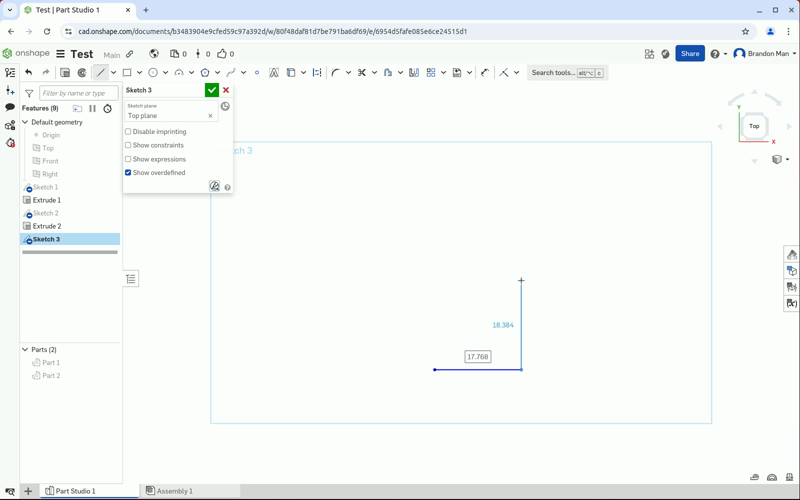
key_down(shift)
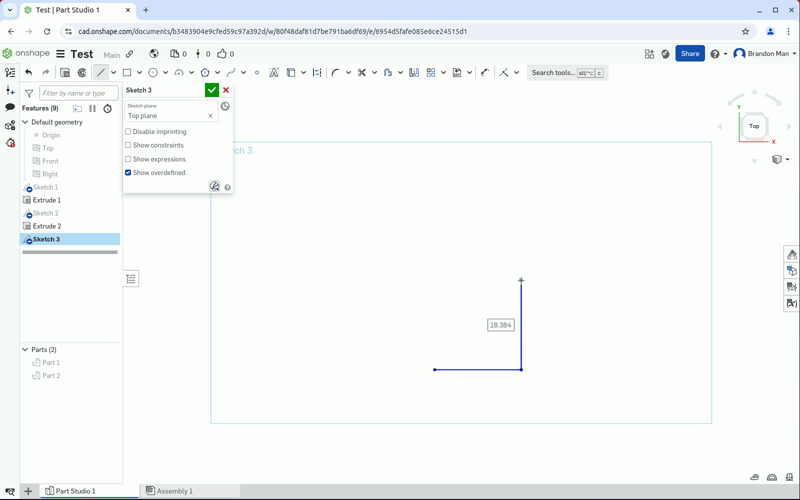
mouse_move(551, 280)
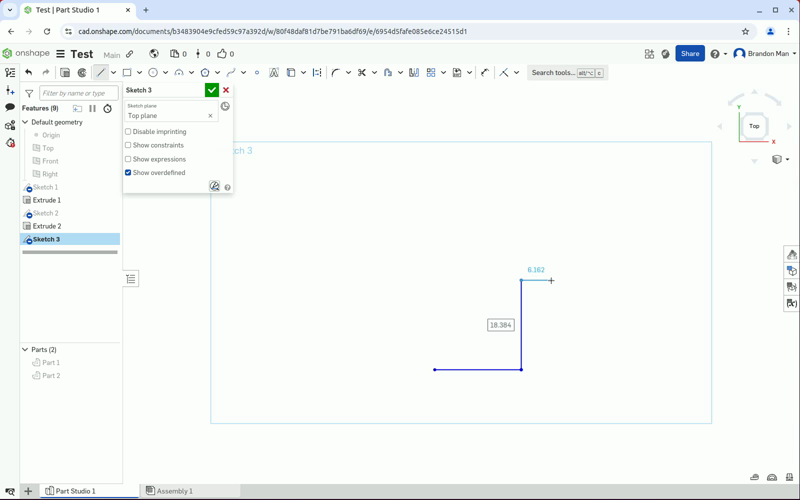
mouse_move(484, 280)
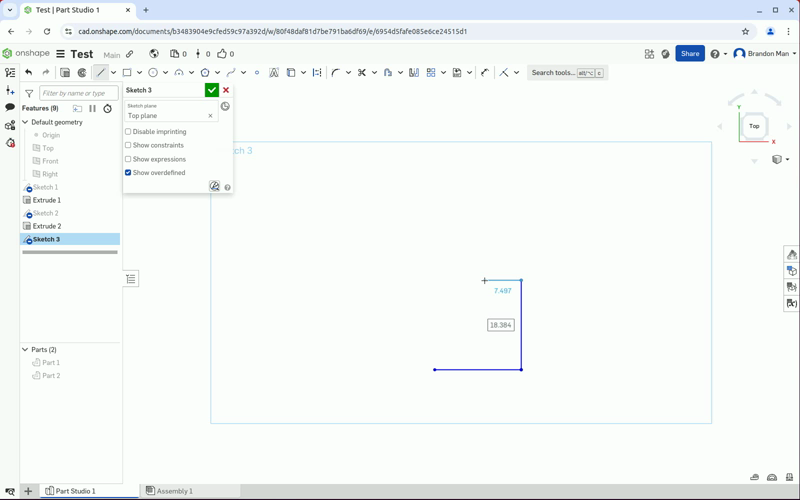
click(484, 280)
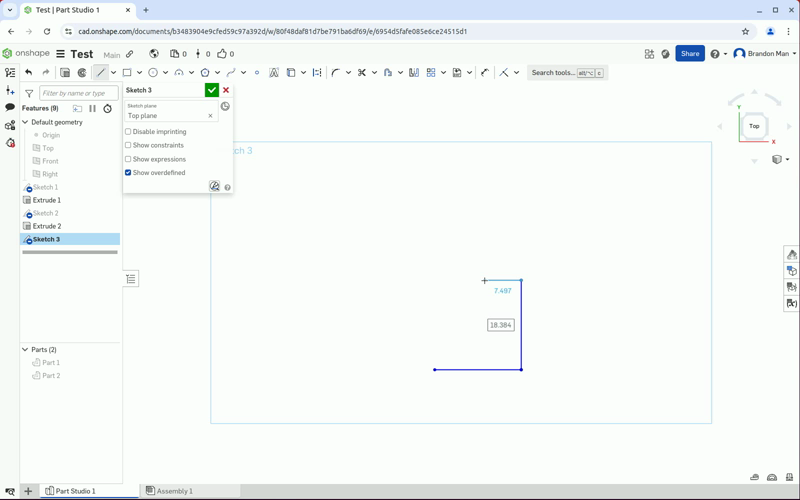
key_up(shift)
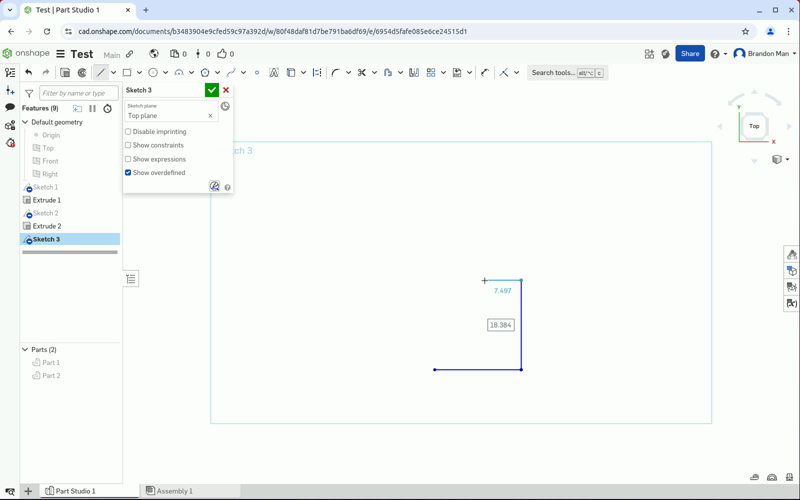
key_down(shift)
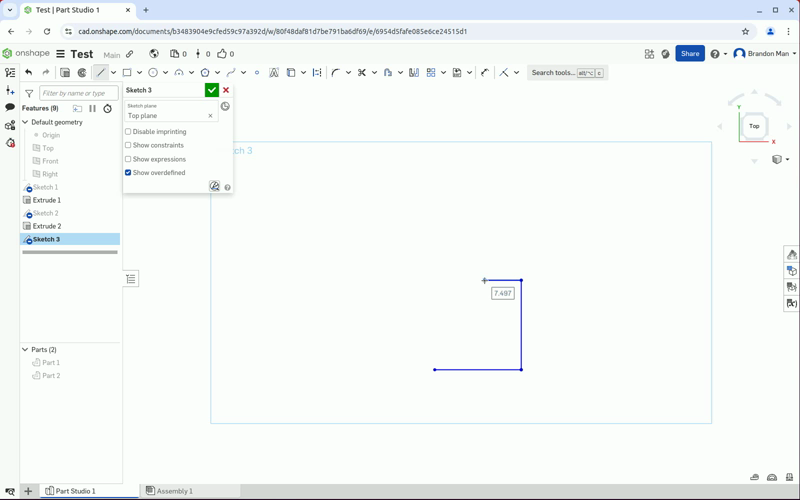
mouse_move(514, 280)
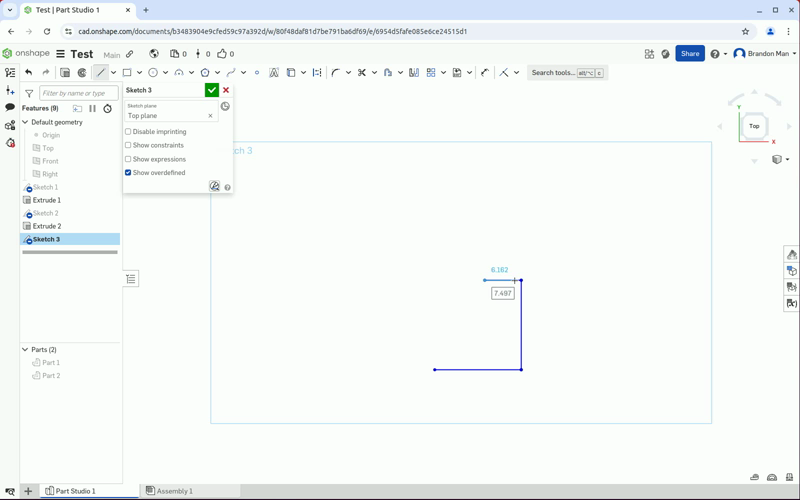
mouse_move(484, 333)
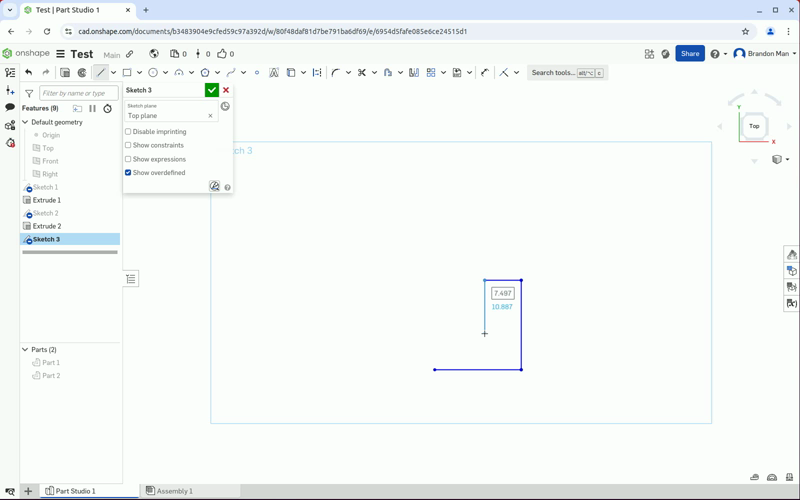
click(484, 333)
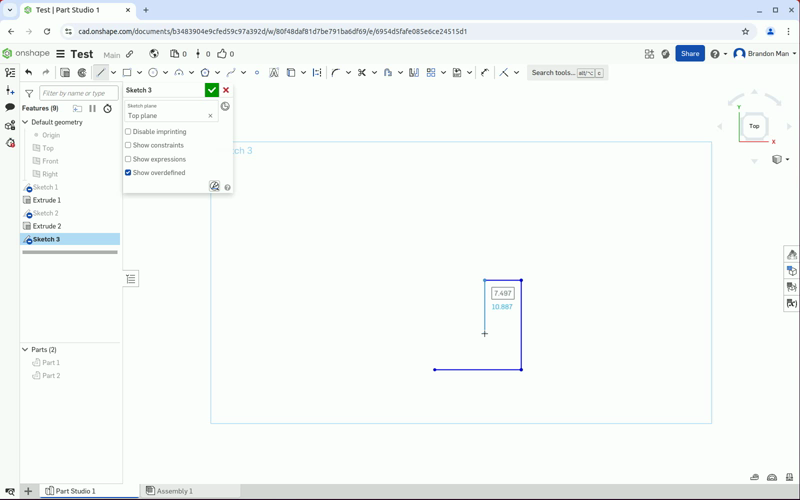
key_up(shift)
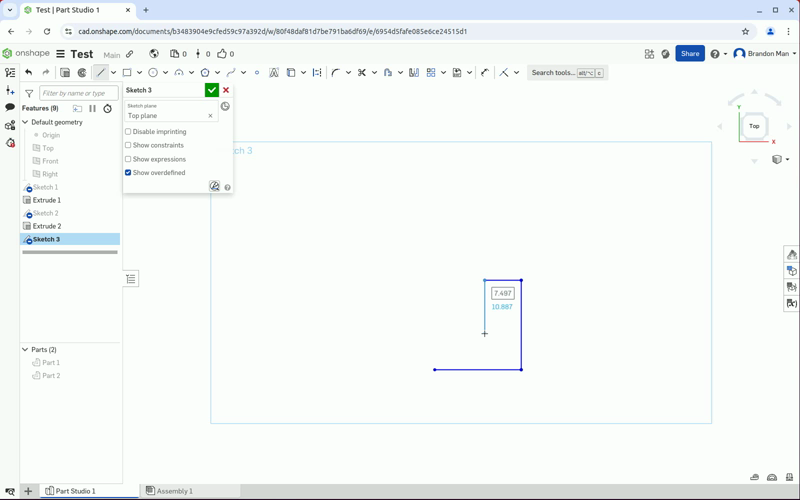
key_down(shift)
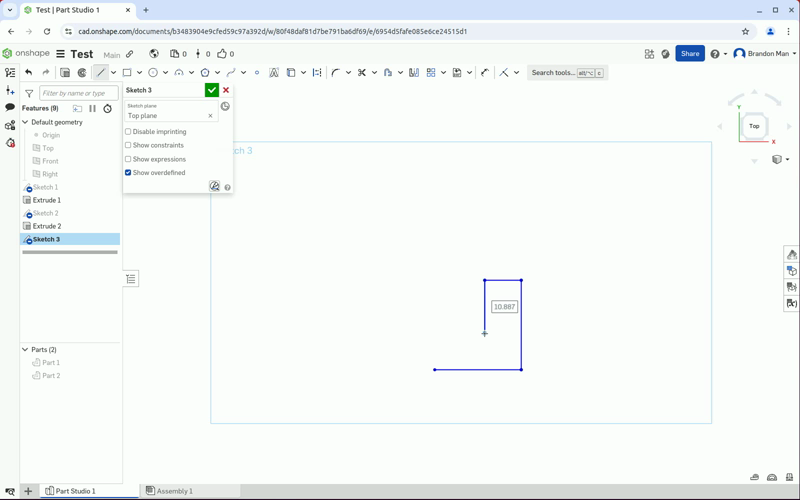
mouse_move(514, 333)
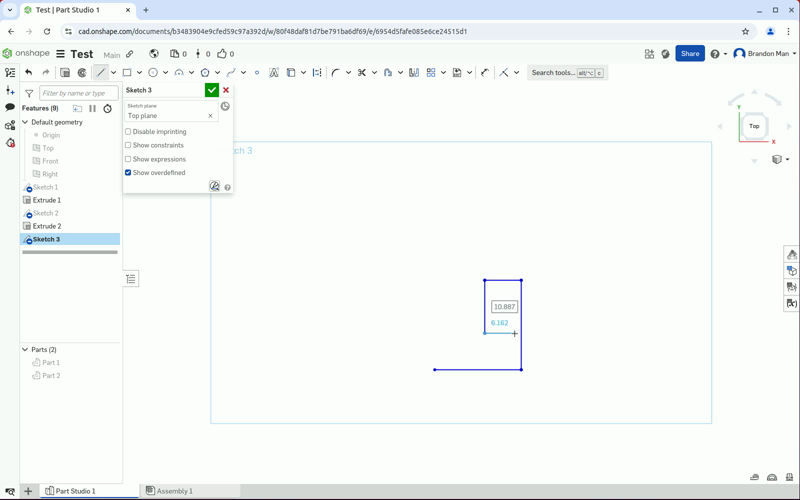
mouse_move(434, 333)
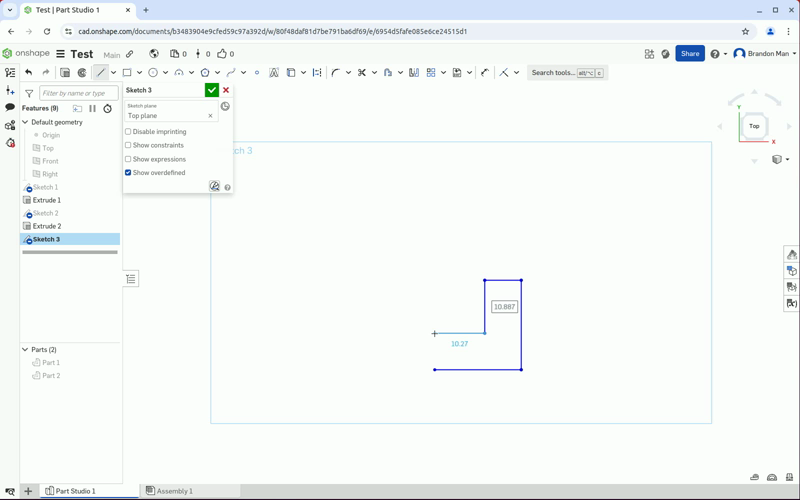
click(434, 333)
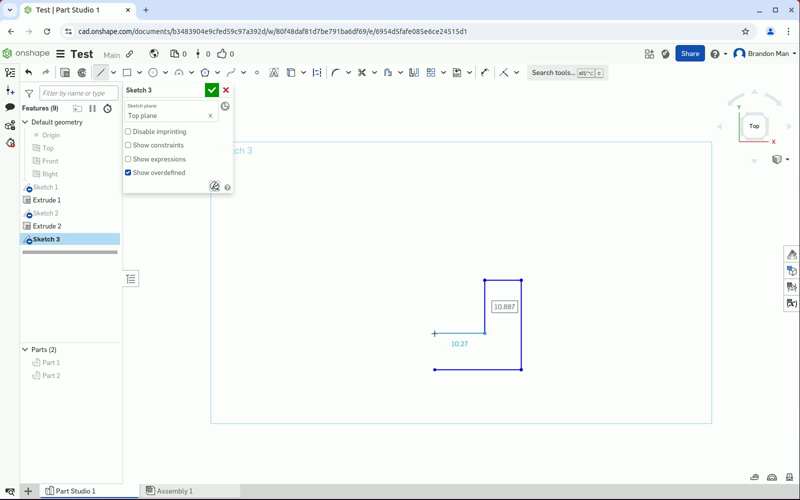
key_up(shift)
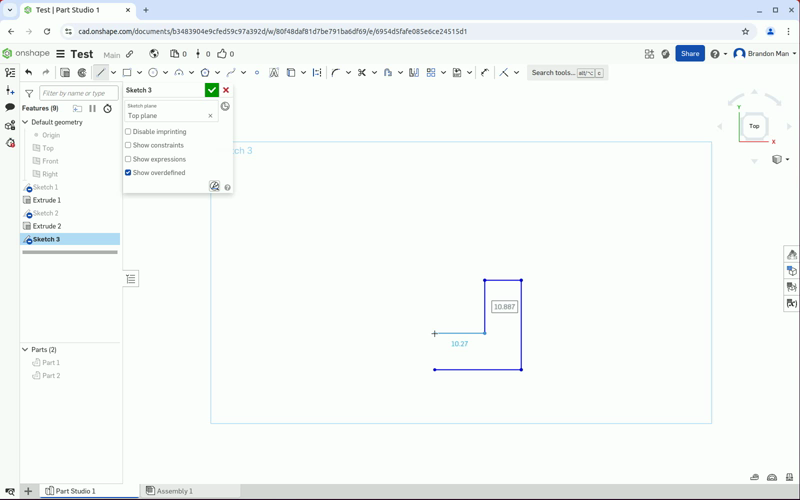
mouse_move(464, 333)
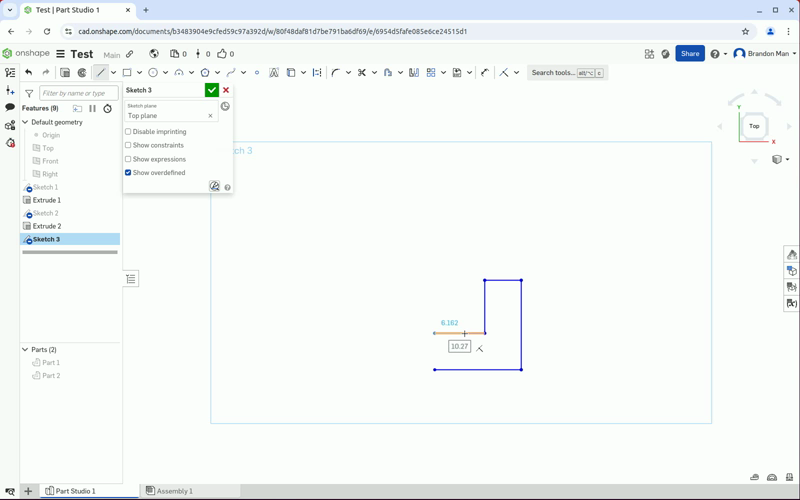
key_down(shift)
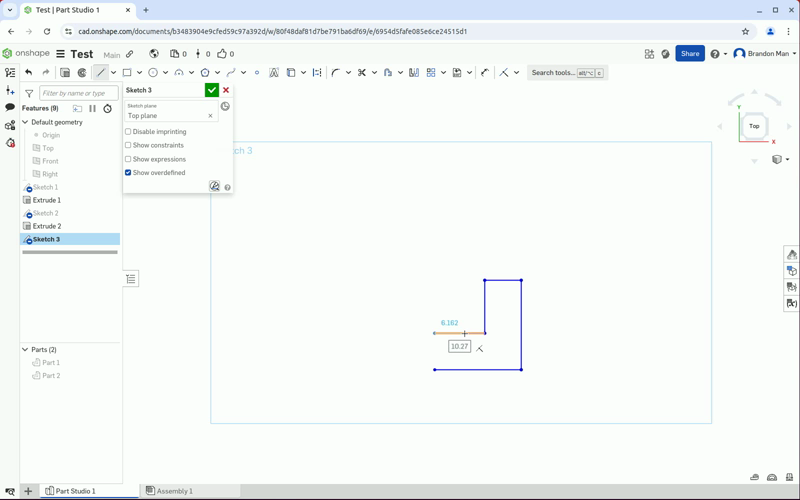
mouse_move(434, 369)
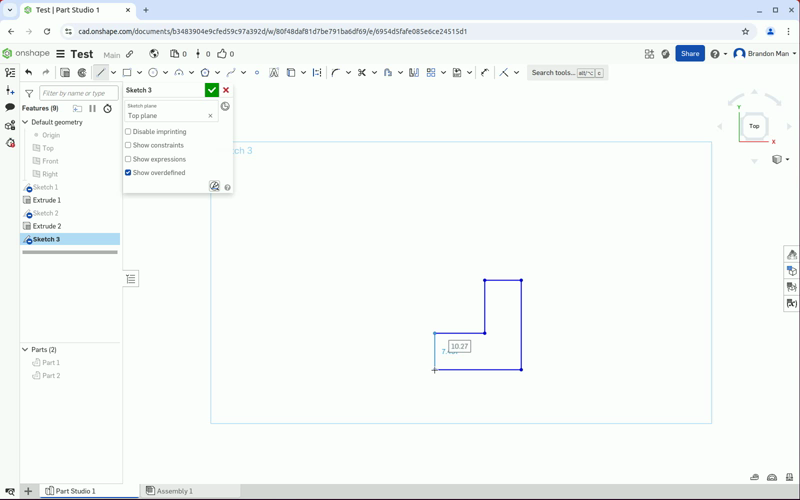
key_up(shift)
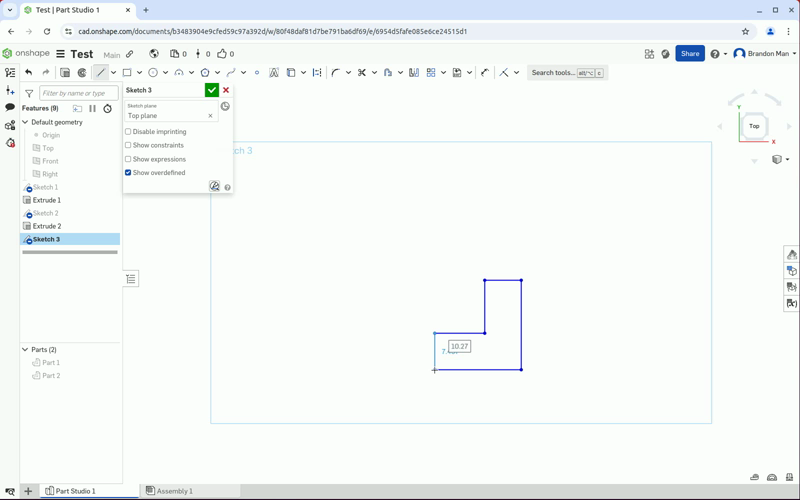
click(434, 369)
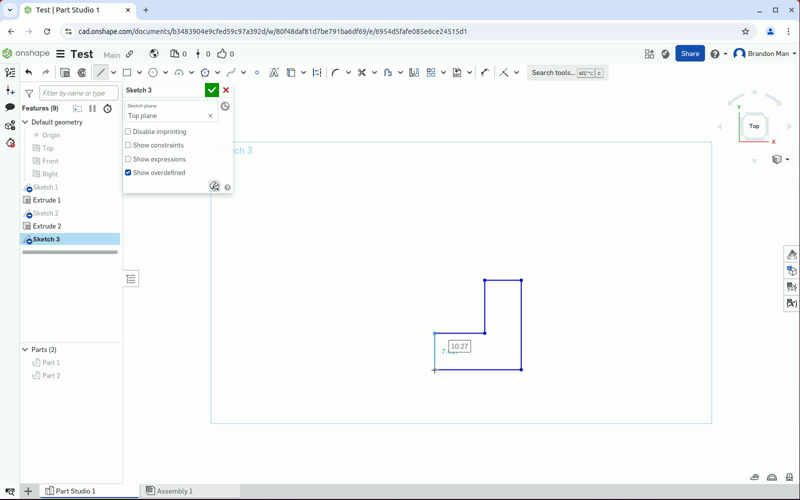
key(esc)
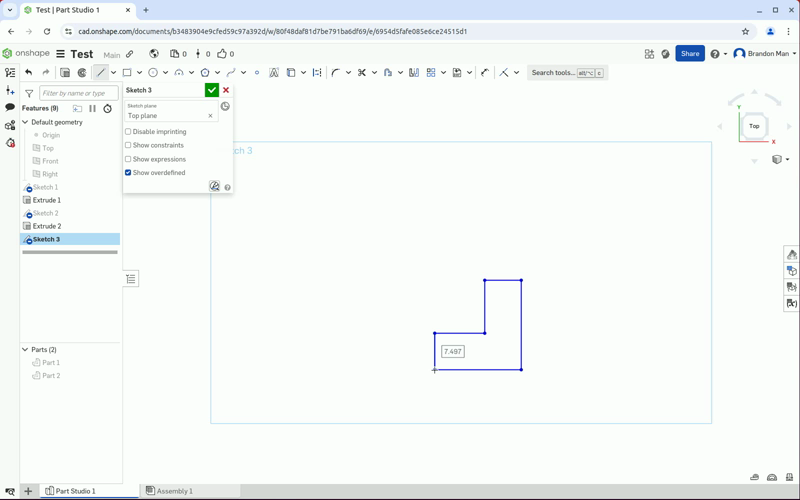
mouse_move(495, 362)
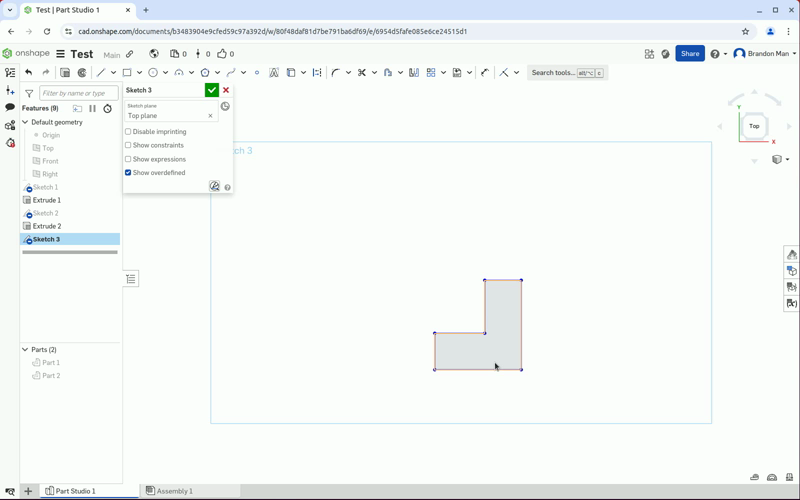
click(495, 362)
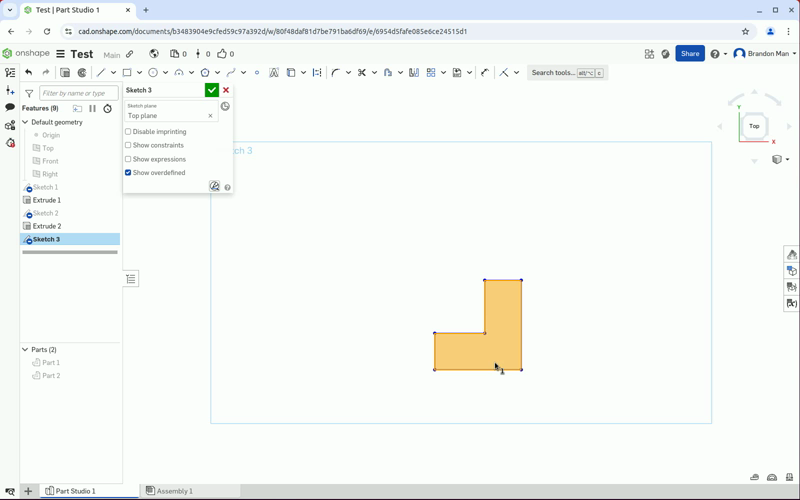
mouse_move(73, 352)
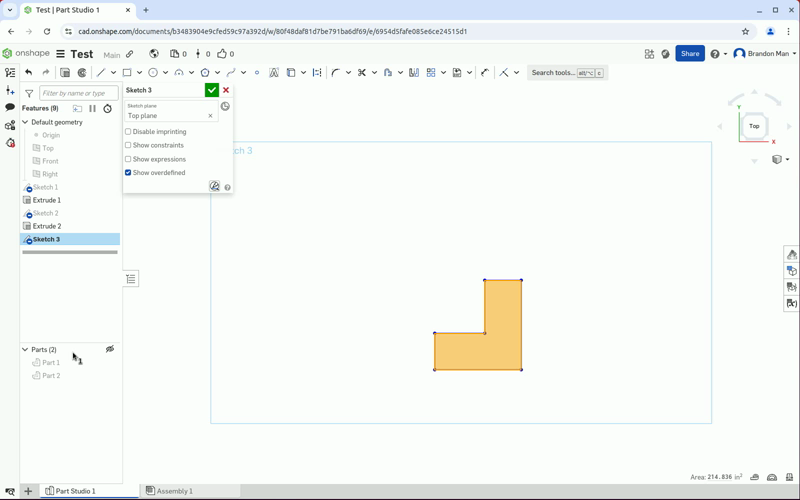
key(shift+y)
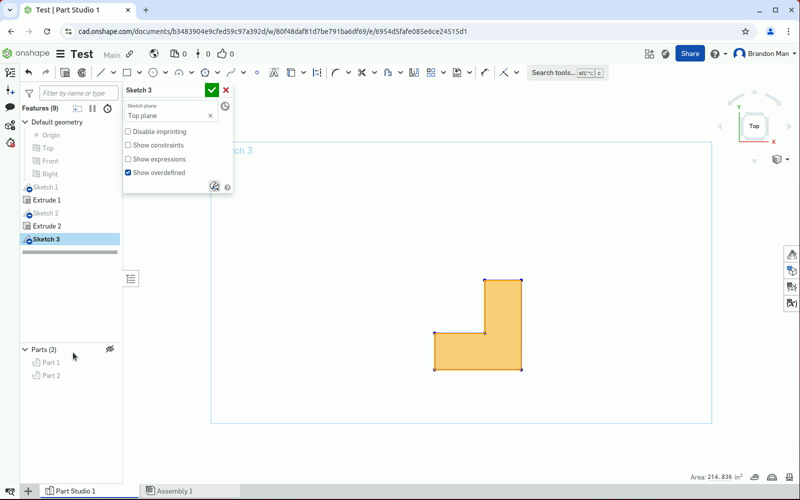
key(shift+e)
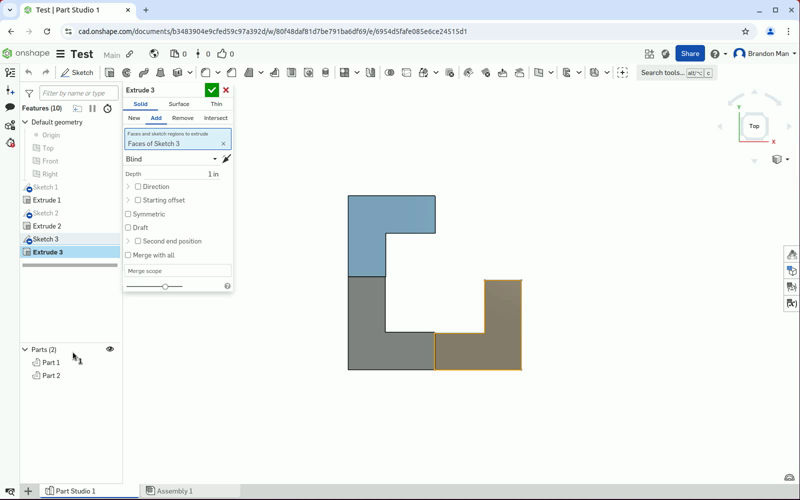
mouse_move(143, 106)
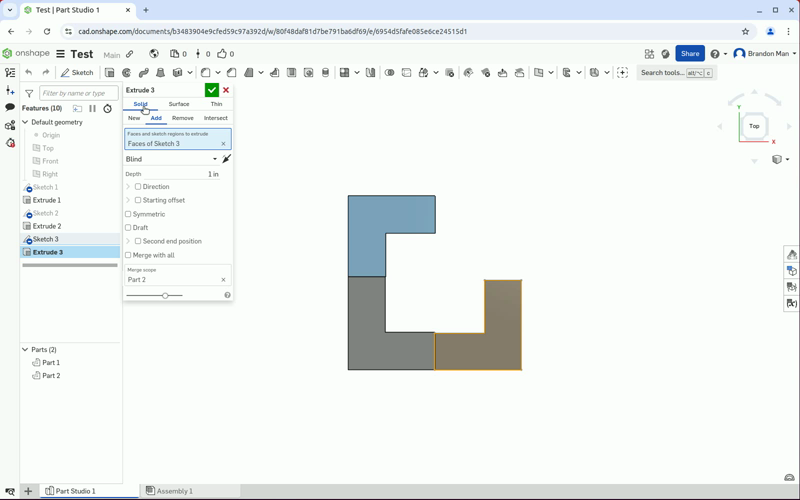
click(143, 106)
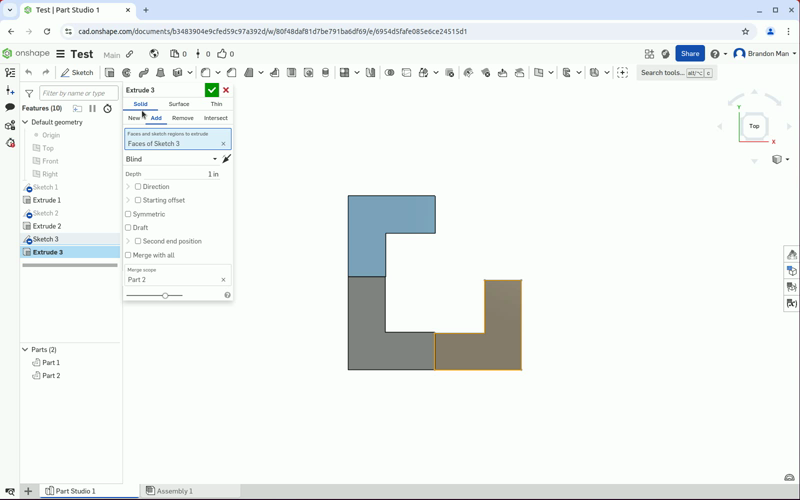
mouse_move(137, 120)
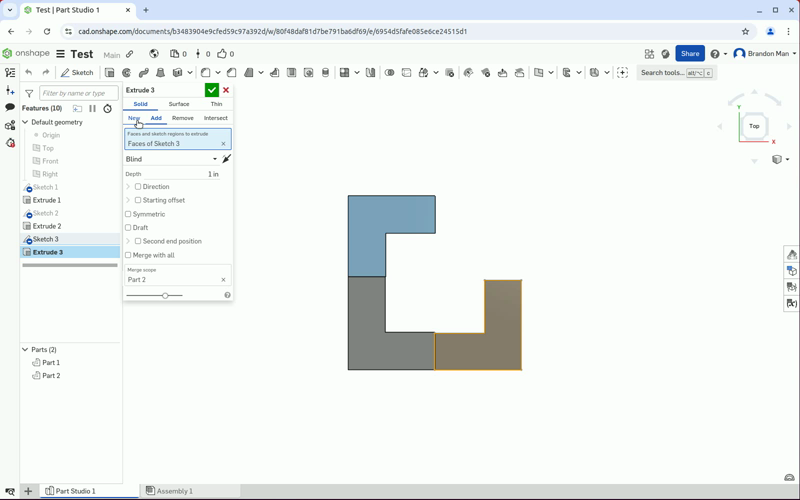
click(137, 120)
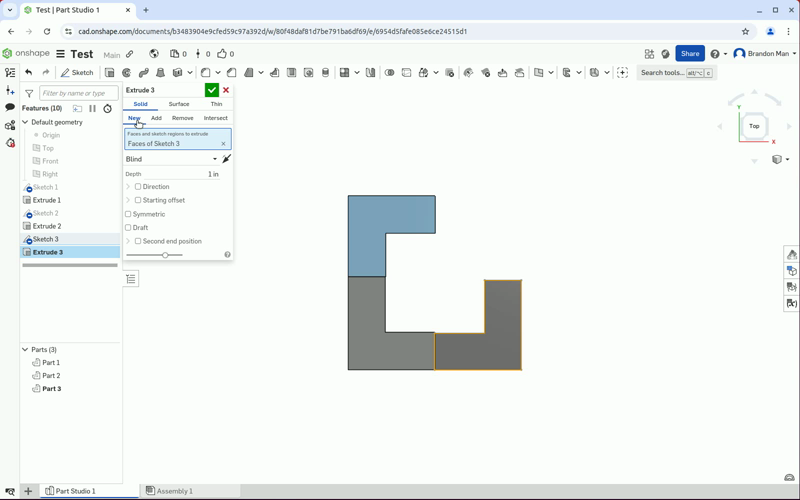
key(tab, 4)
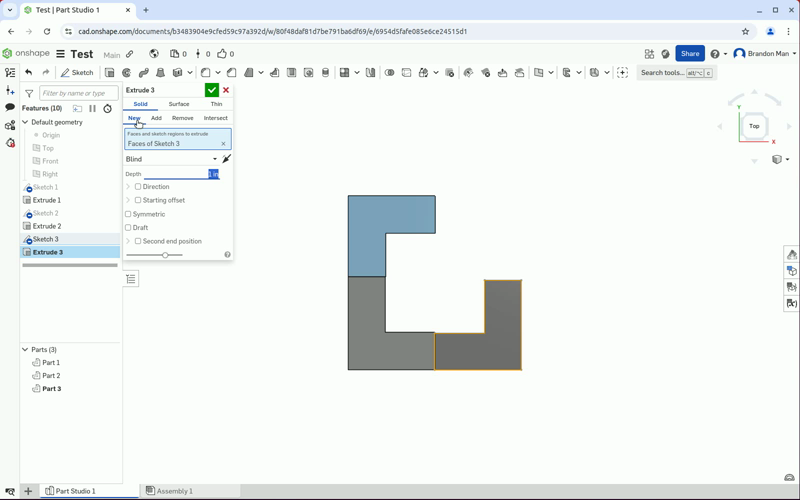
text(20.46)
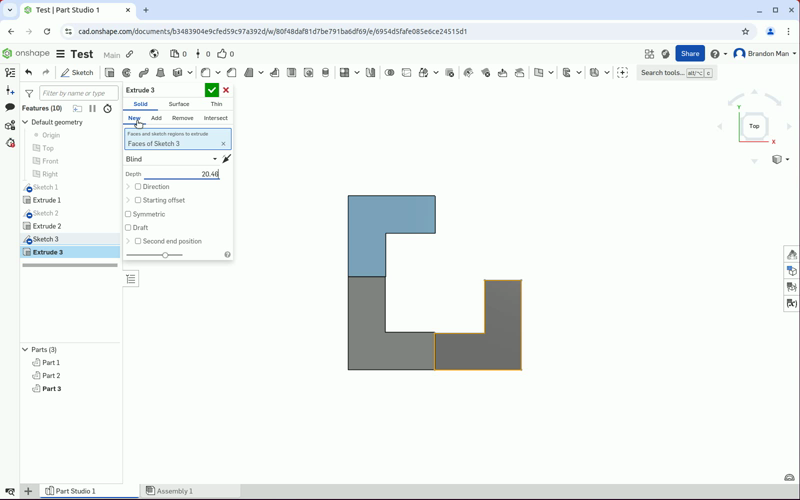
key(enter)
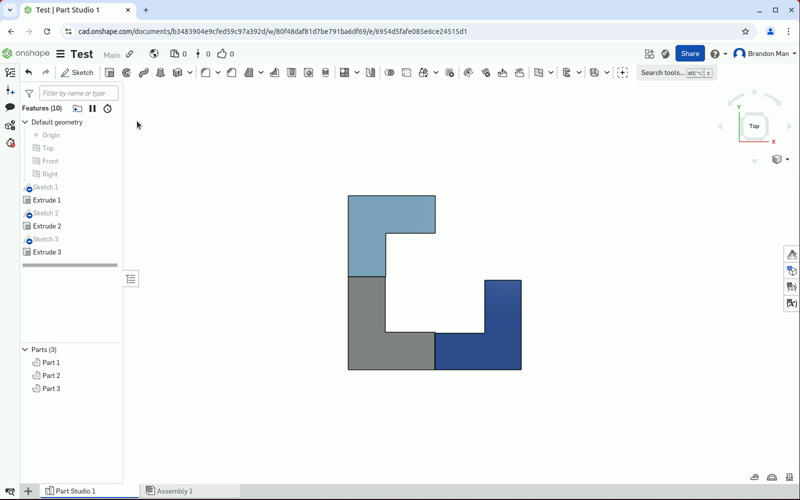
key(shift+h)
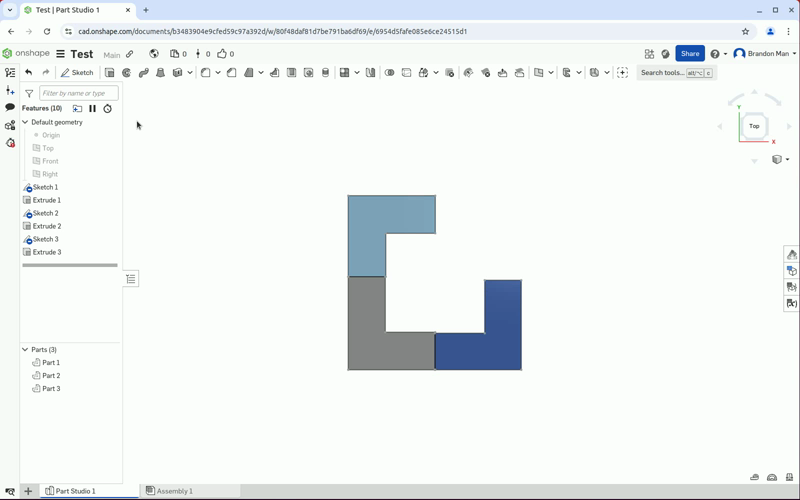
key(shift+h)
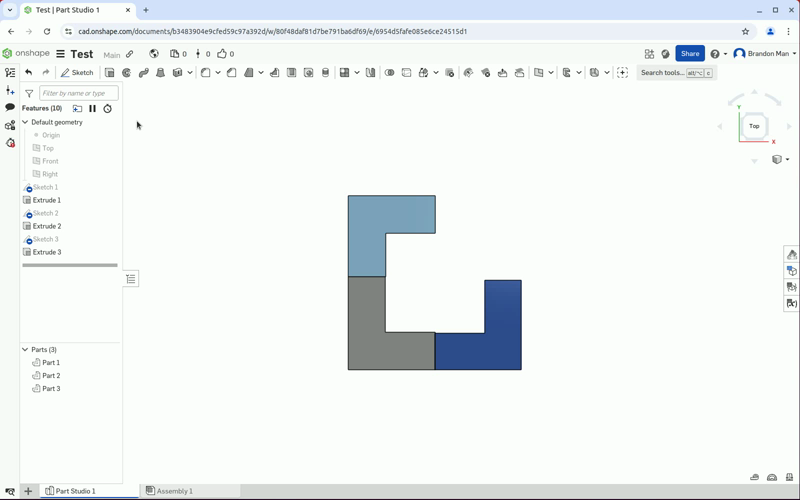
mouse_move(73, 189)
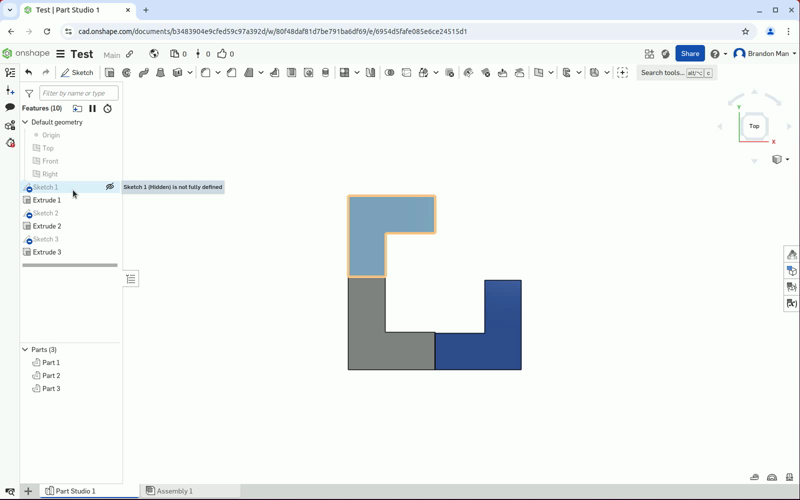
click(73, 189)
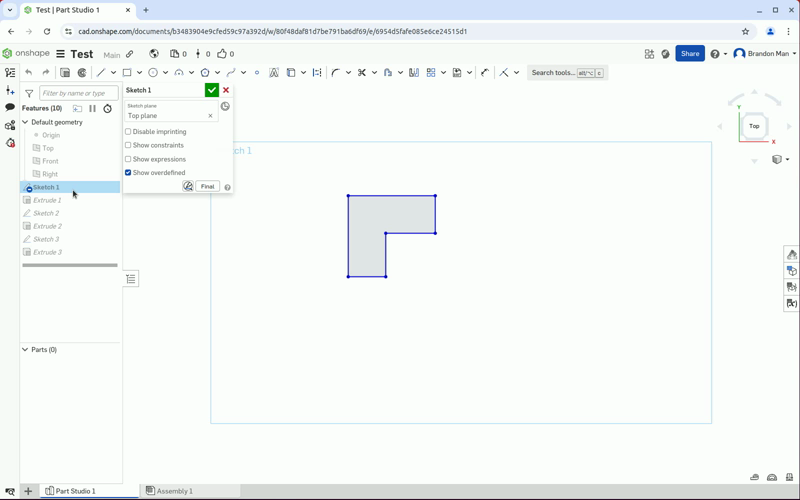
mouse_move(229, 92)
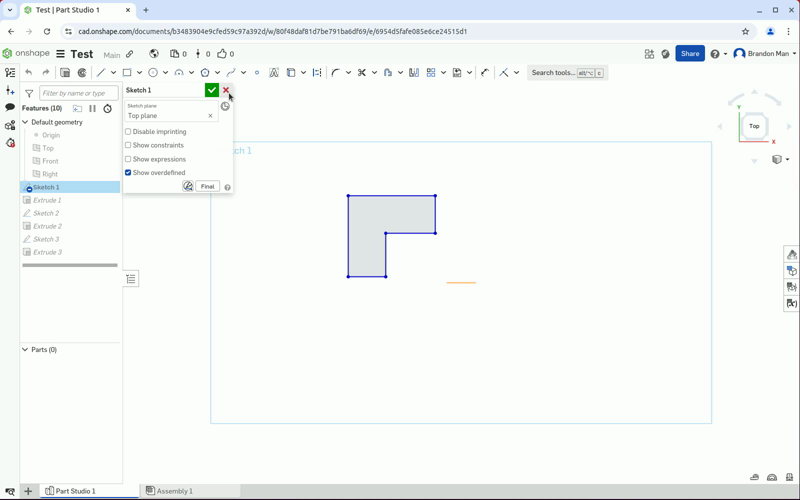
click(229, 92)
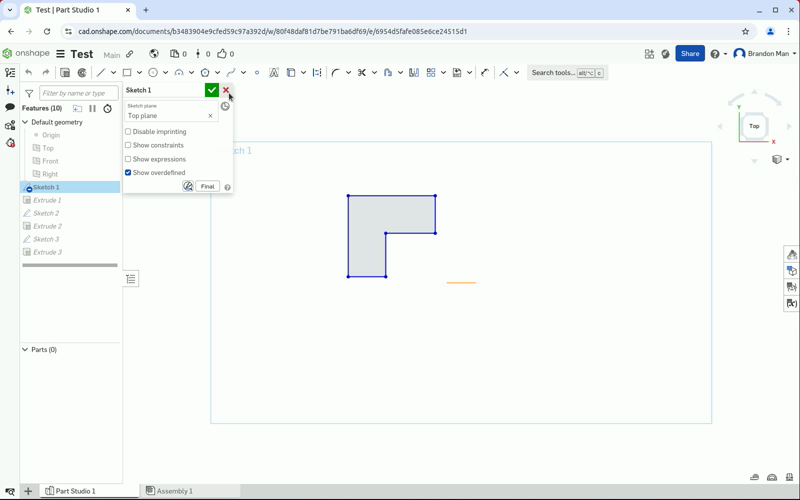
key(shift+s)
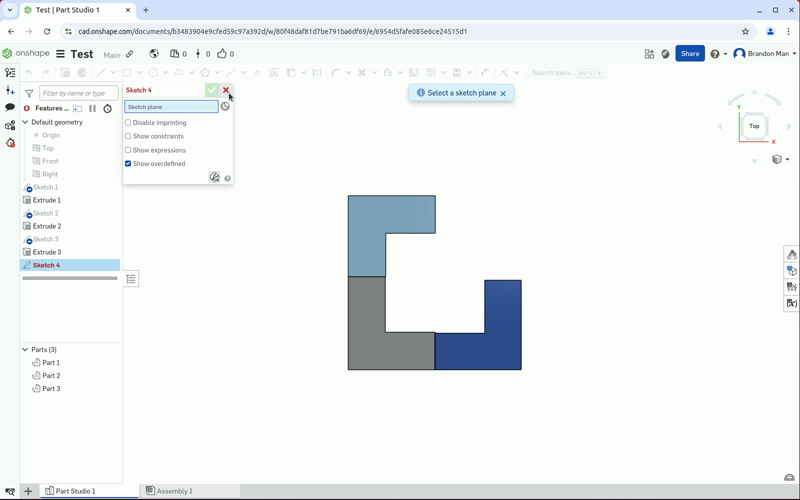
mouse_move(73, 150)
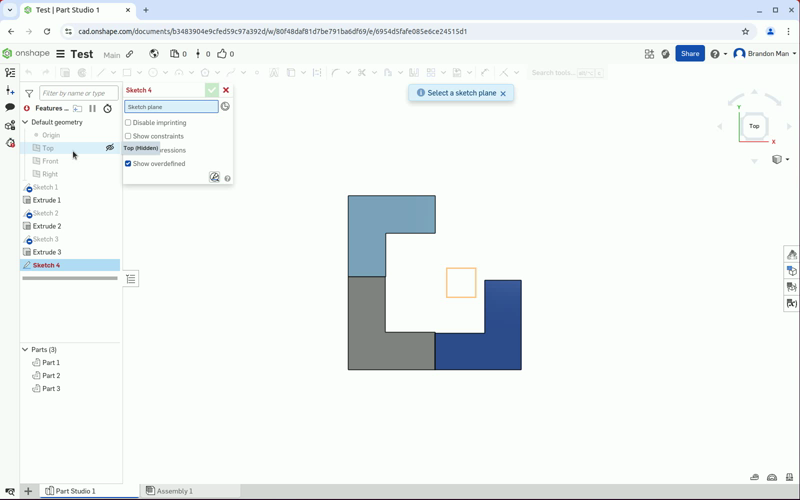
click(73, 150)
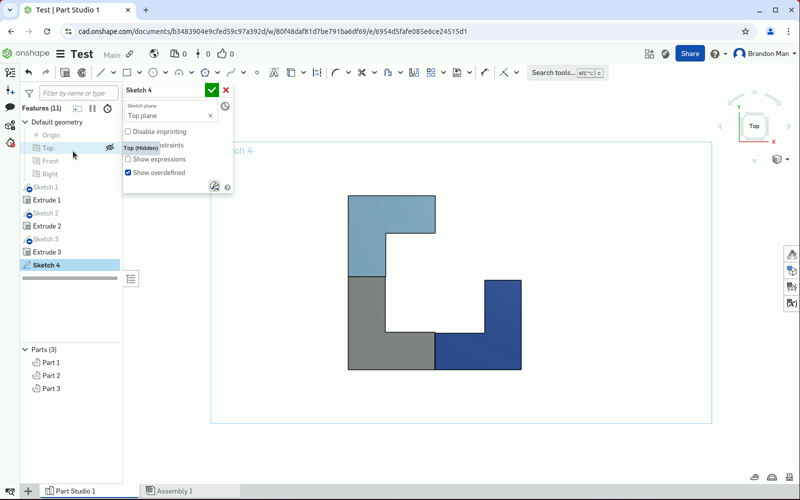
mouse_move(73, 352)
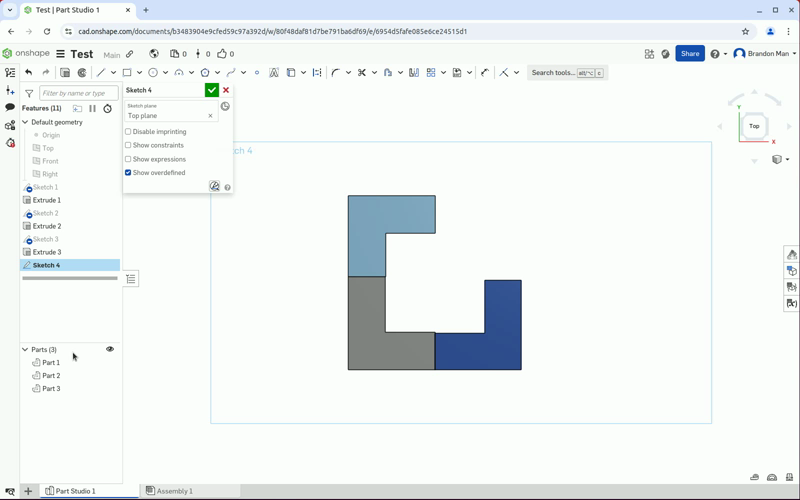
key(y)
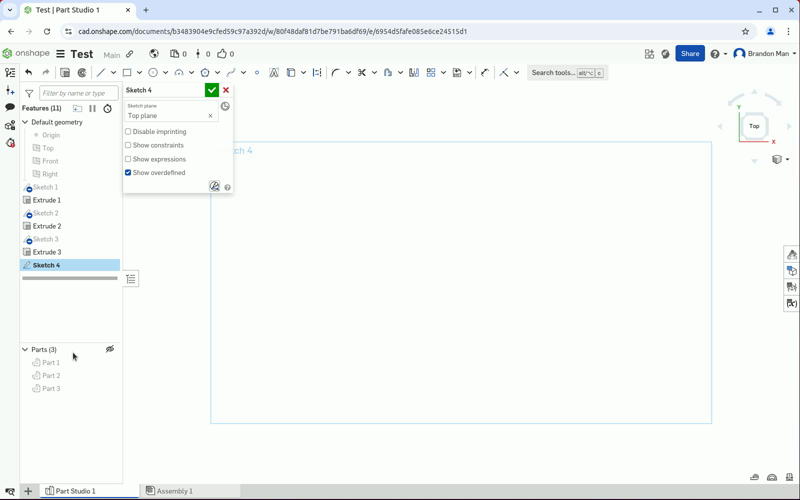
key(l)
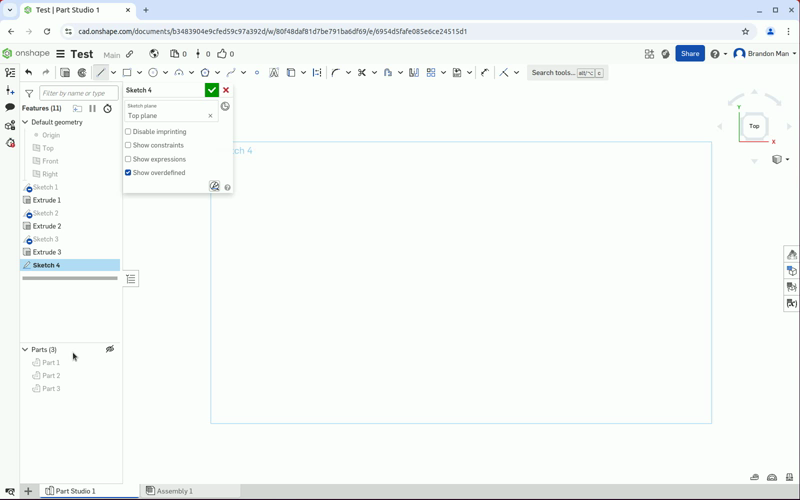
key_down(shift)
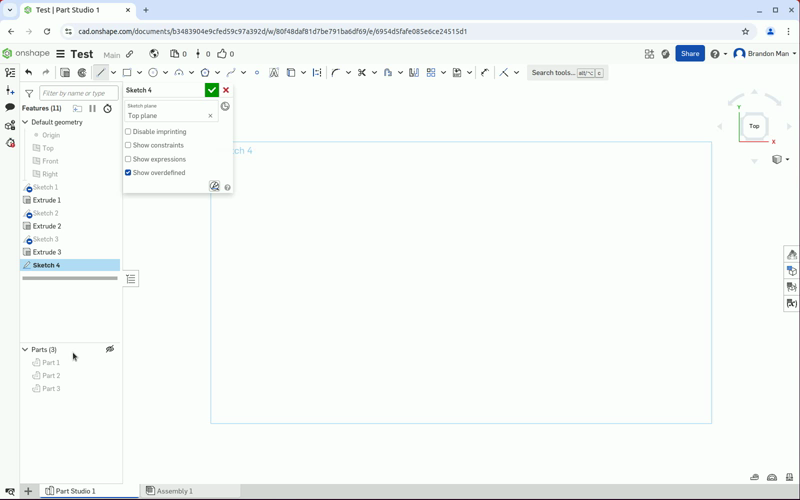
mouse_move(434, 232)
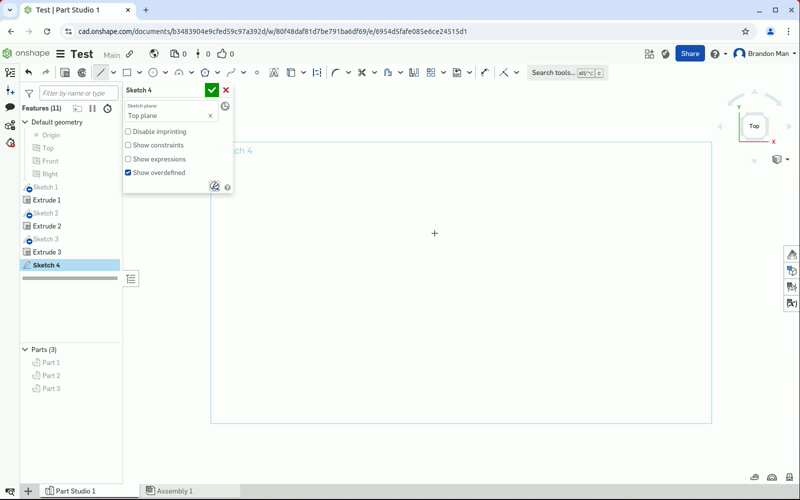
click(434, 232)
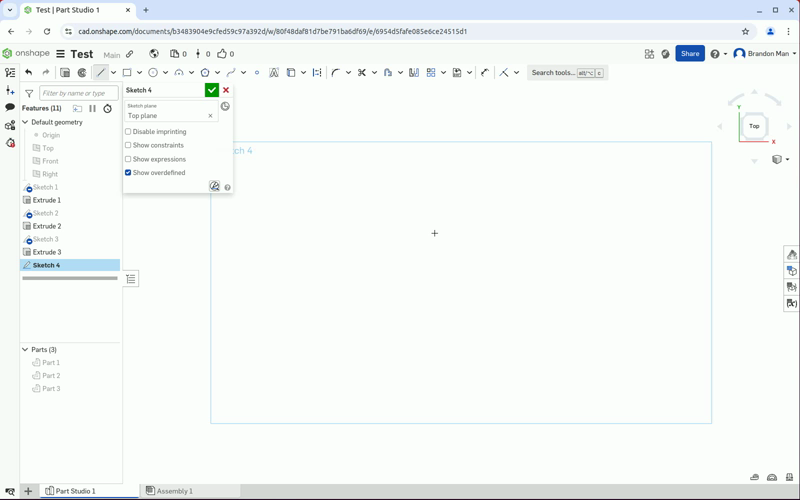
key_up(shift)
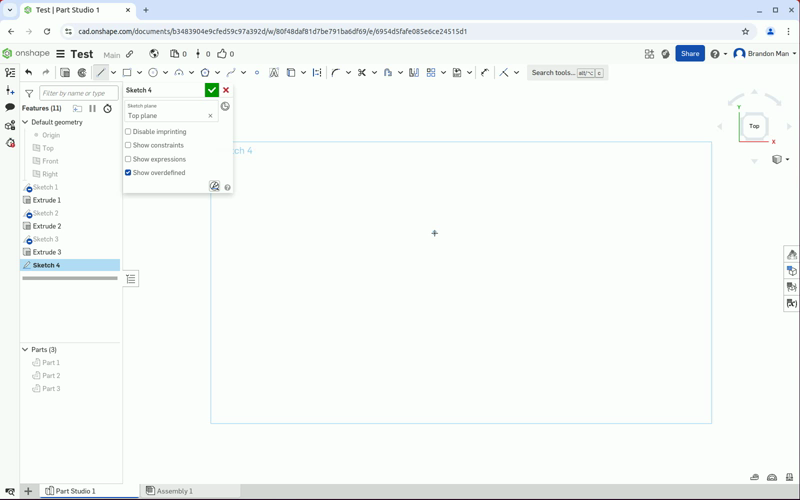
key_down(shift)
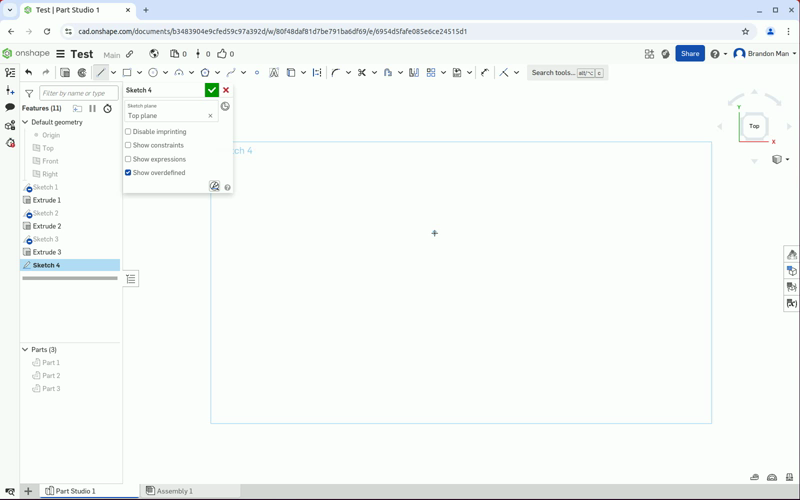
mouse_move(464, 232)
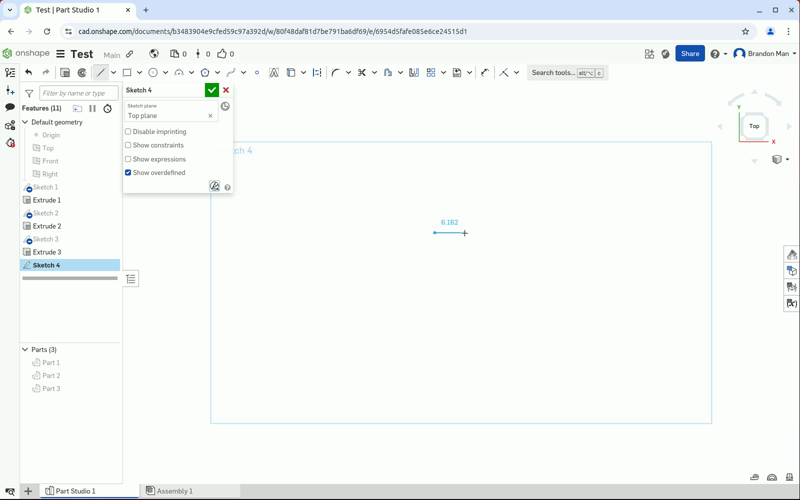
mouse_move(484, 232)
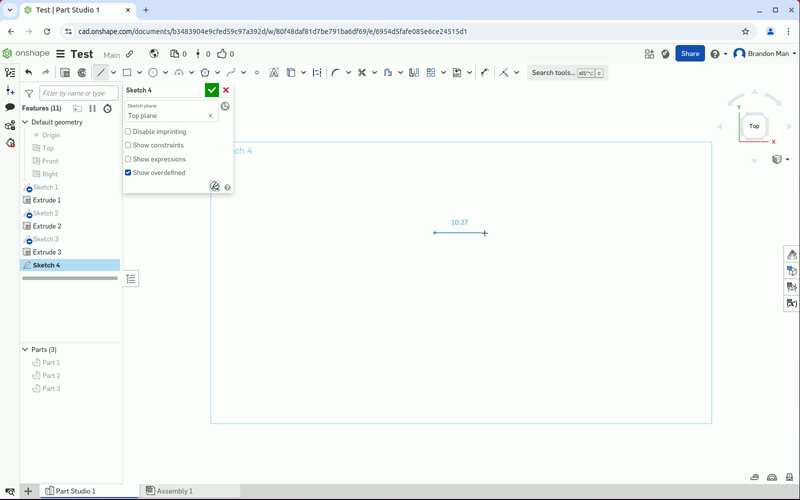
click(484, 232)
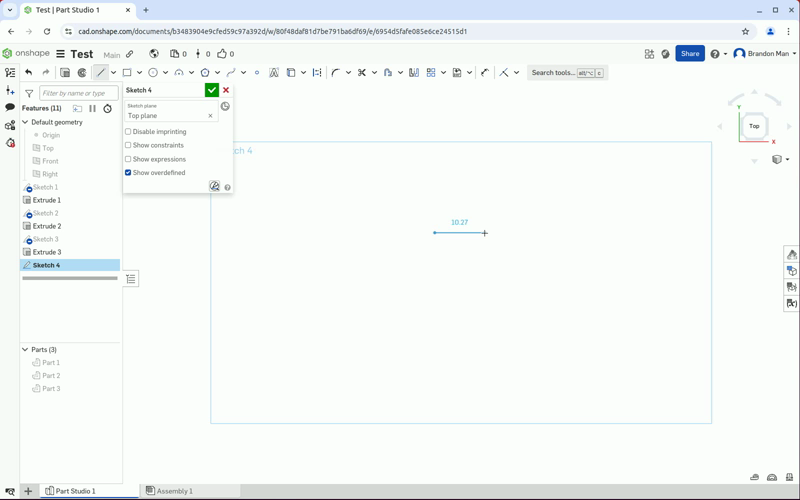
key_up(shift)
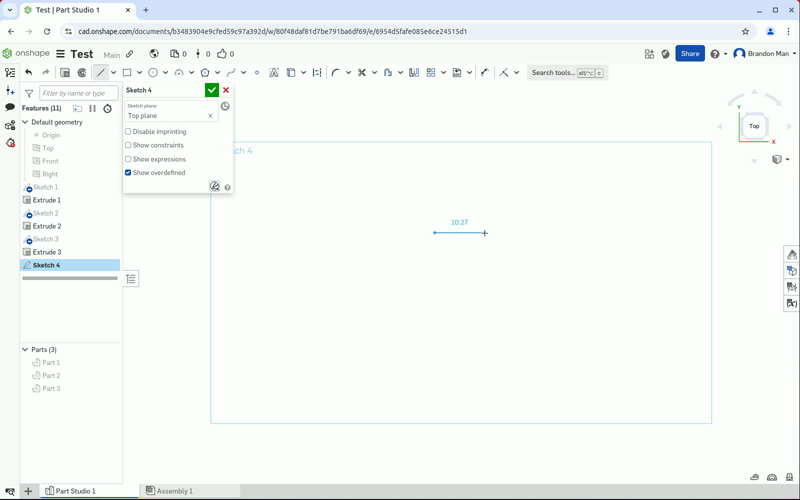
key_down(shift)
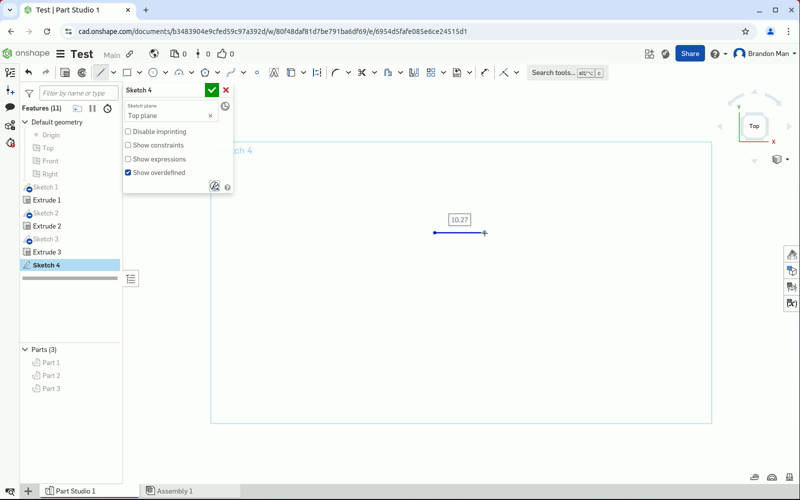
mouse_move(514, 232)
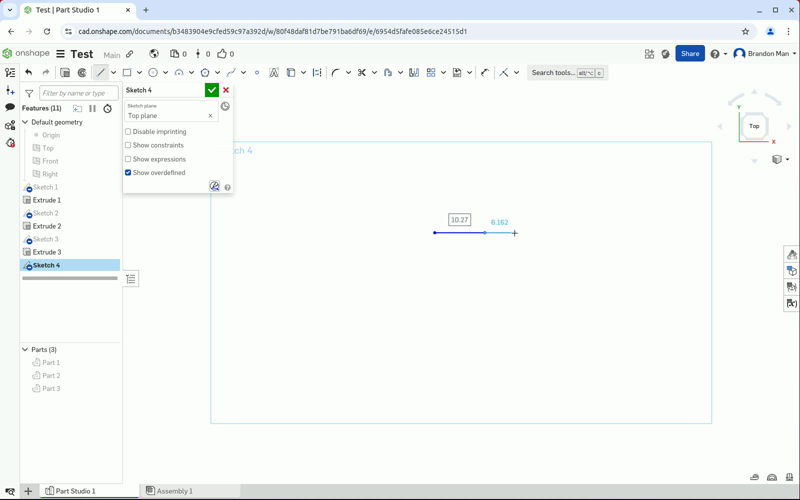
mouse_move(484, 279)
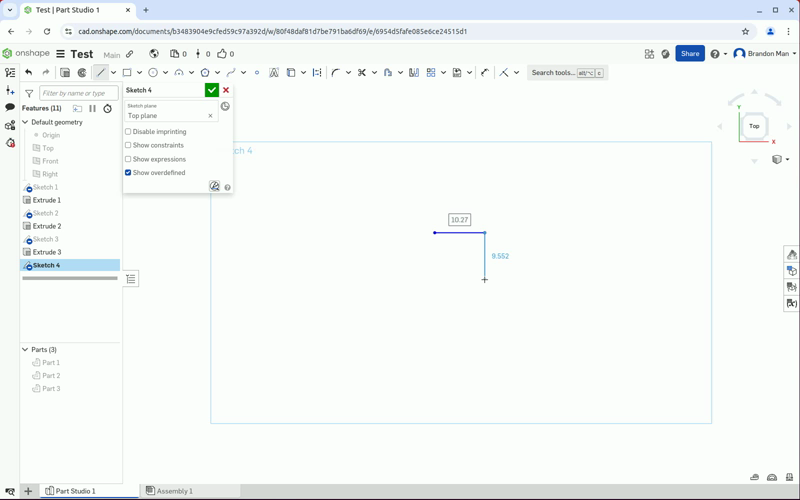
click(484, 279)
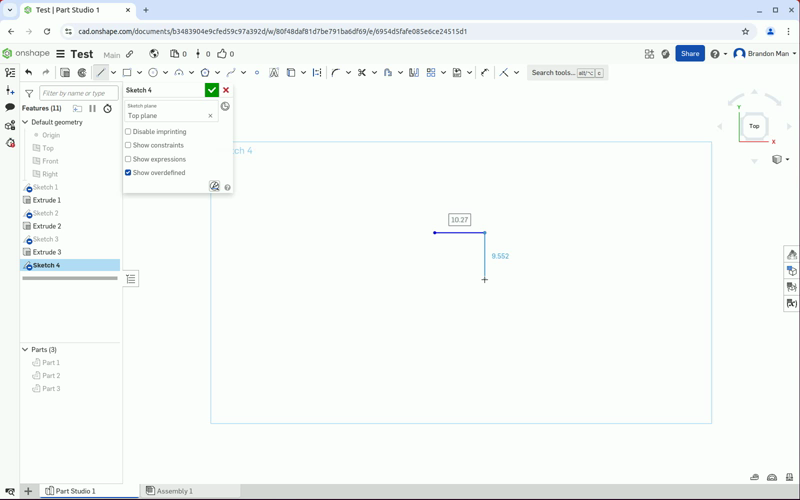
key_up(shift)
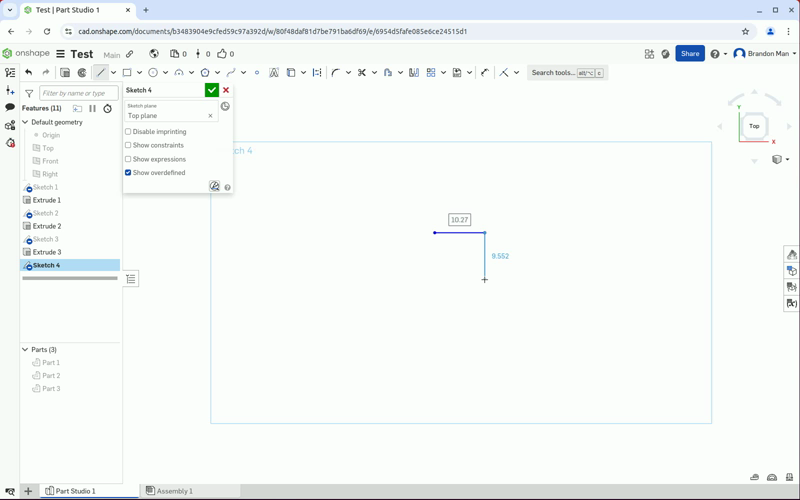
key_down(shift)
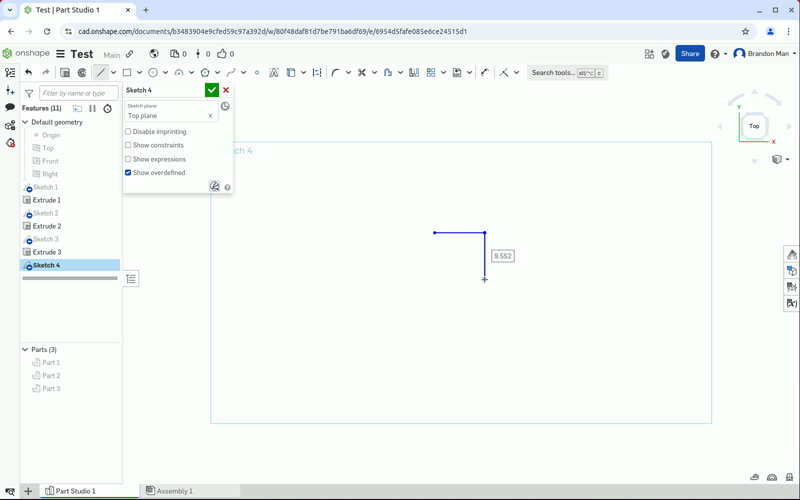
mouse_move(514, 279)
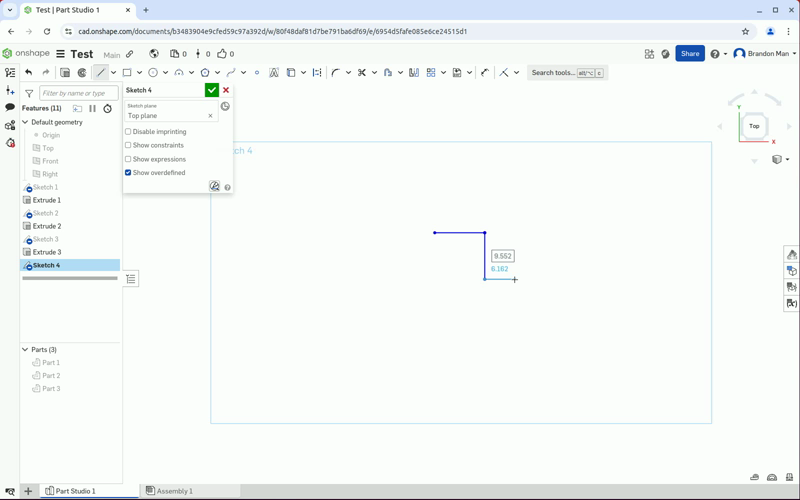
mouse_move(522, 279)
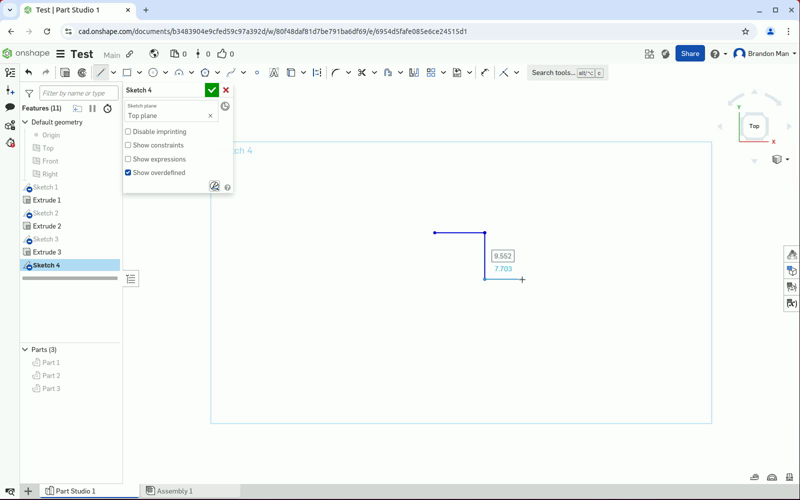
click(522, 279)
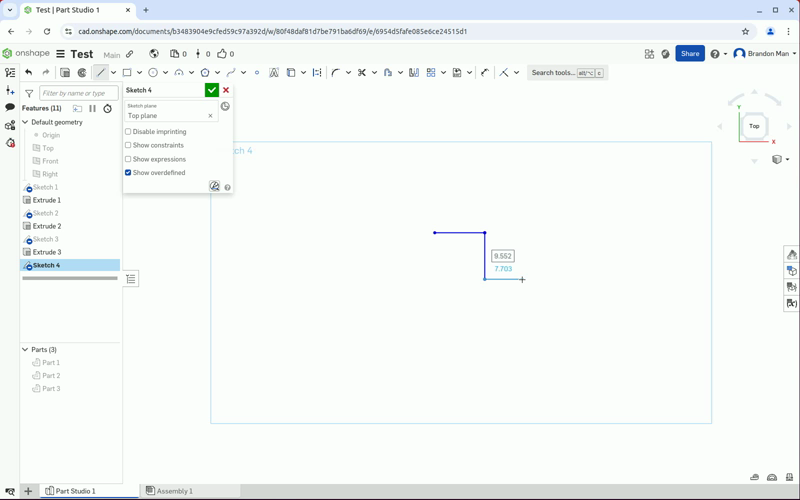
key_up(shift)
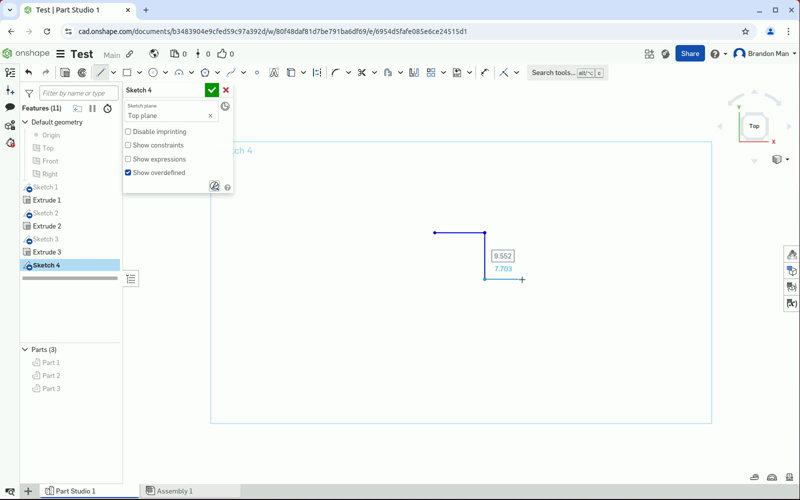
key_down(shift)
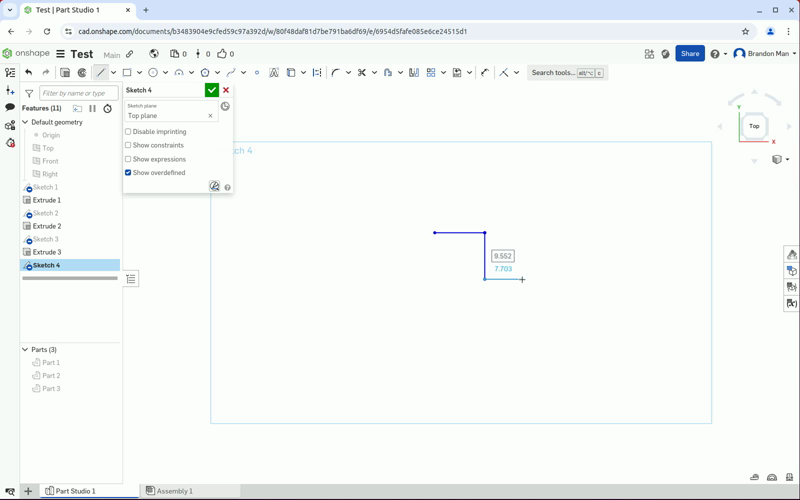
mouse_move(522, 195)
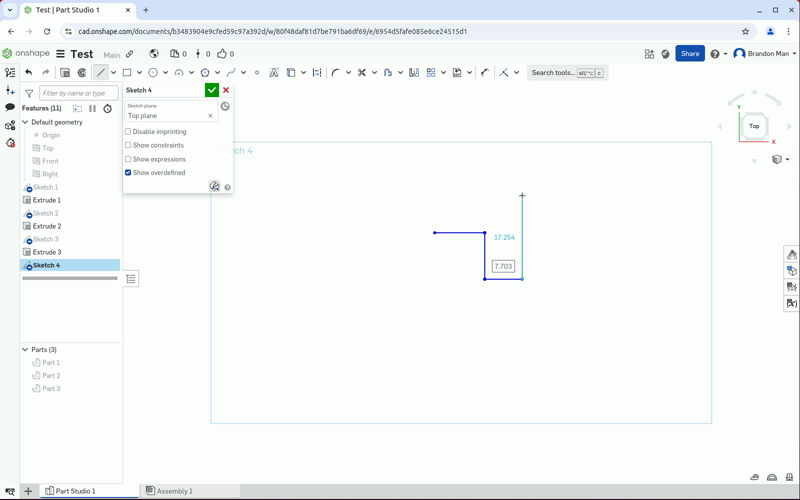
click(522, 195)
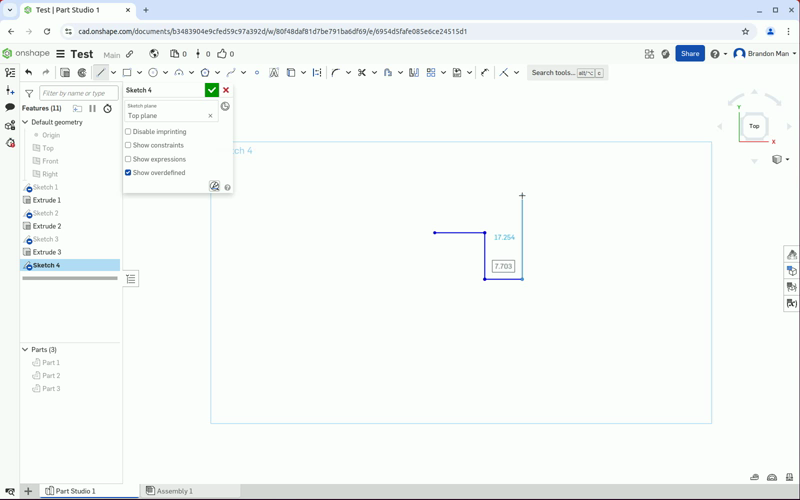
key_up(shift)
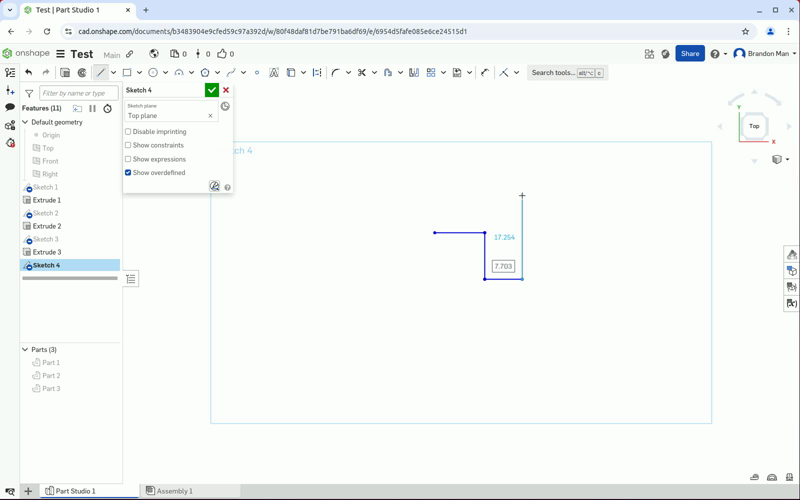
key_down(shift)
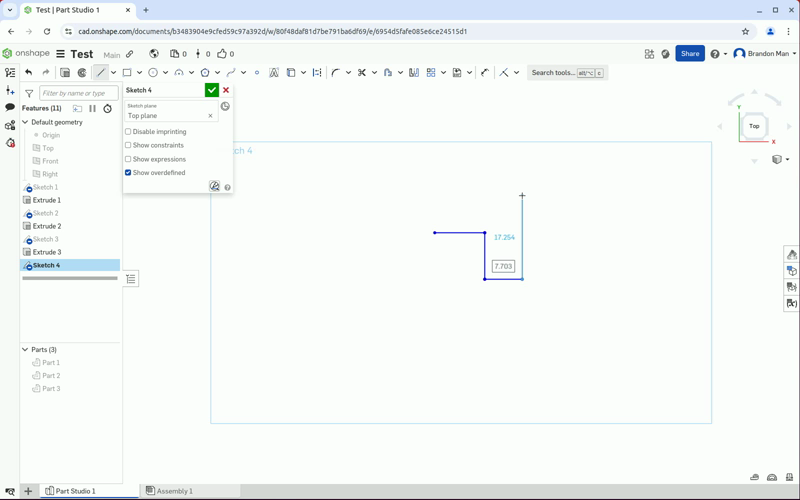
mouse_move(434, 195)
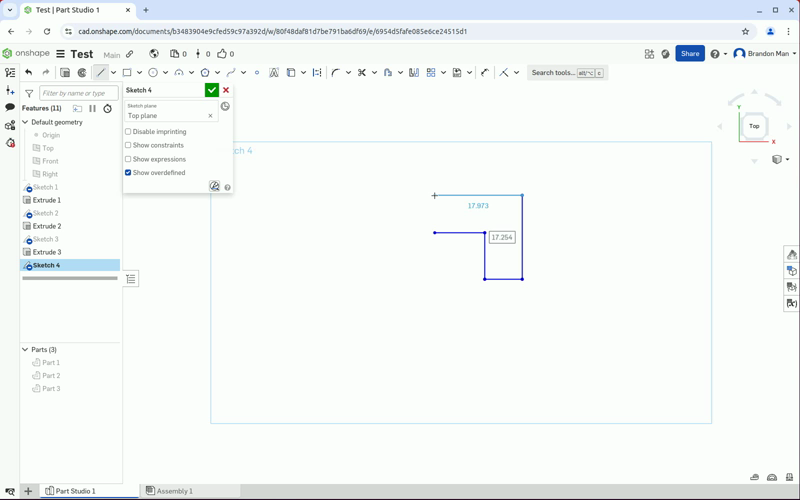
click(434, 195)
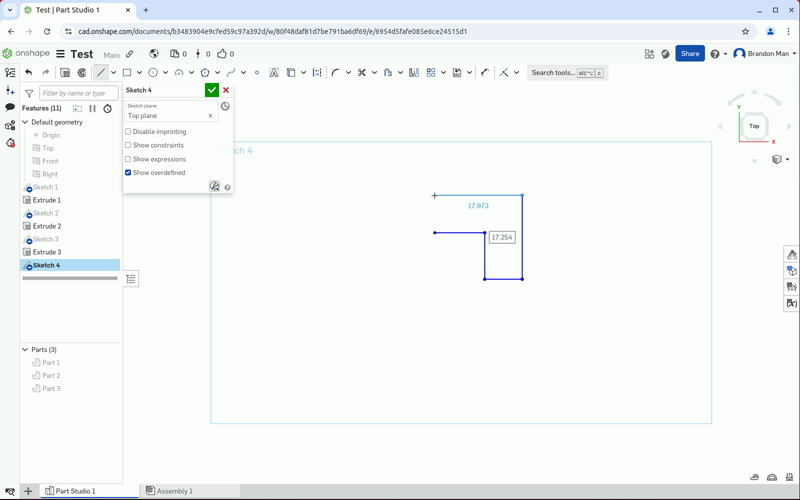
key_up(shift)
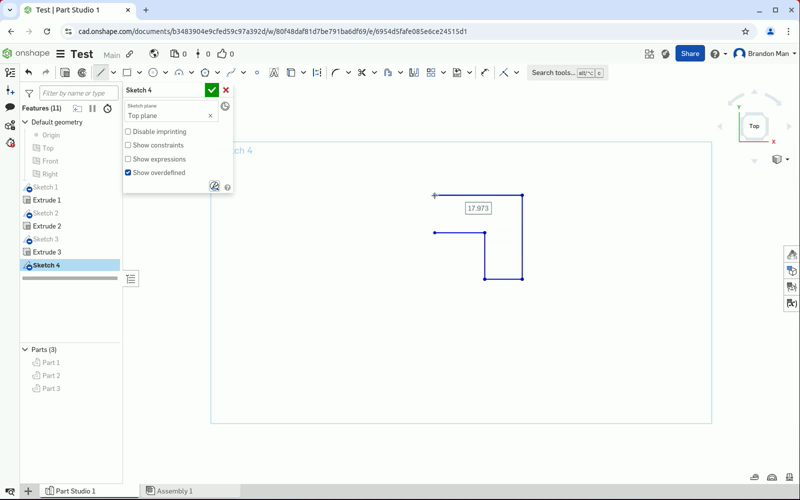
mouse_move(464, 195)
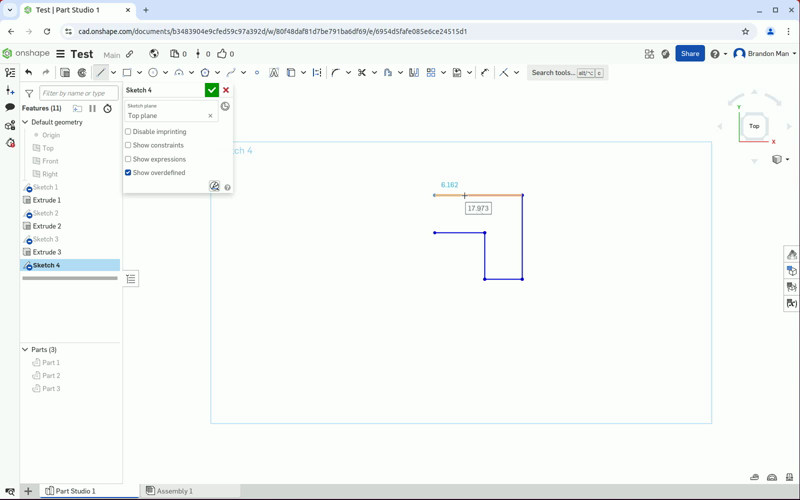
key_down(shift)
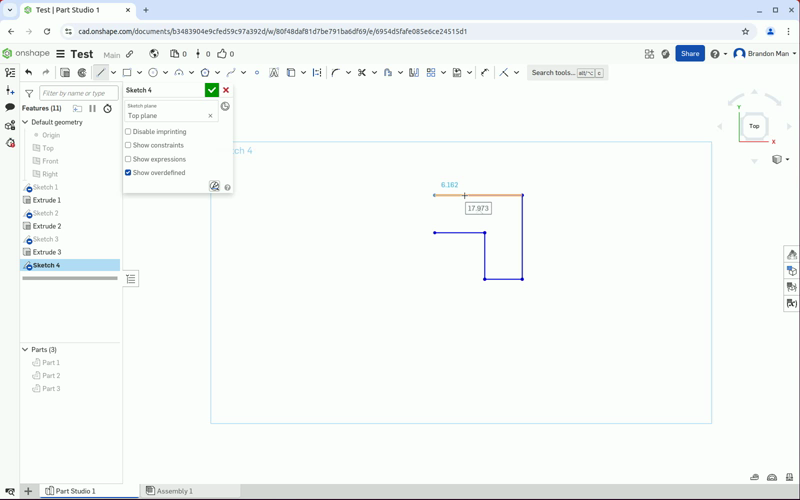
mouse_move(434, 232)
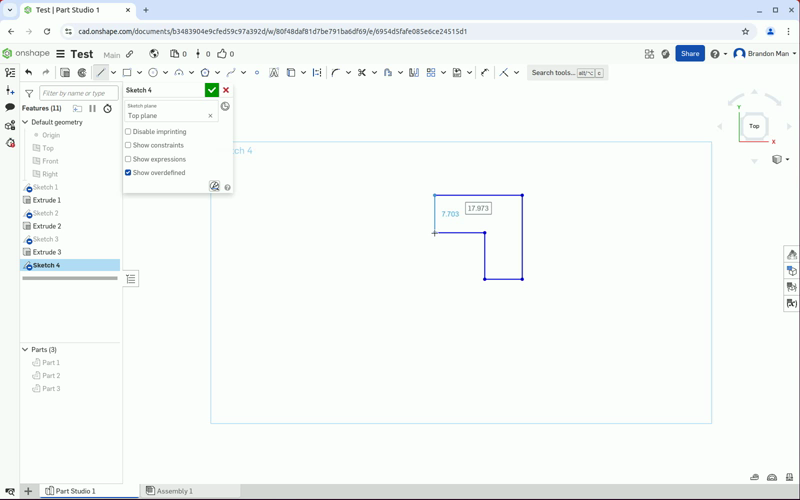
key_up(shift)
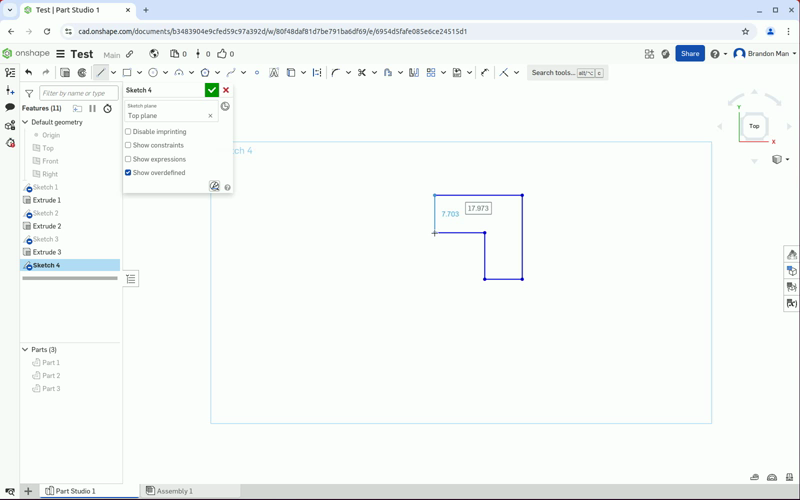
click(434, 232)
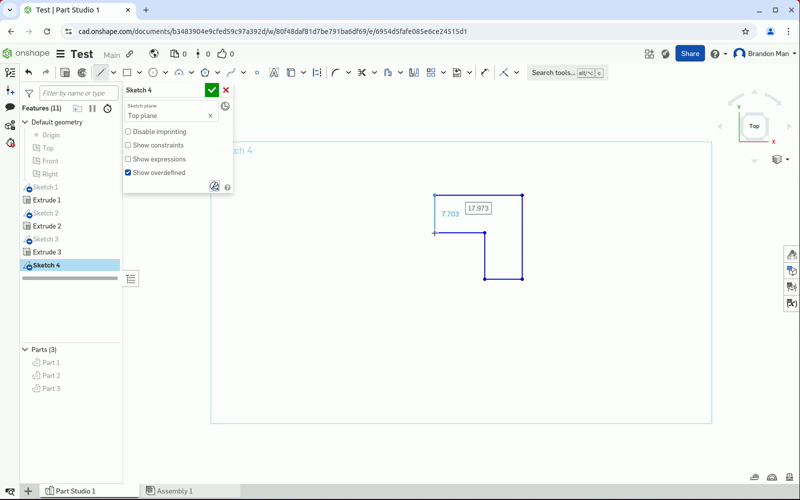
key(esc)
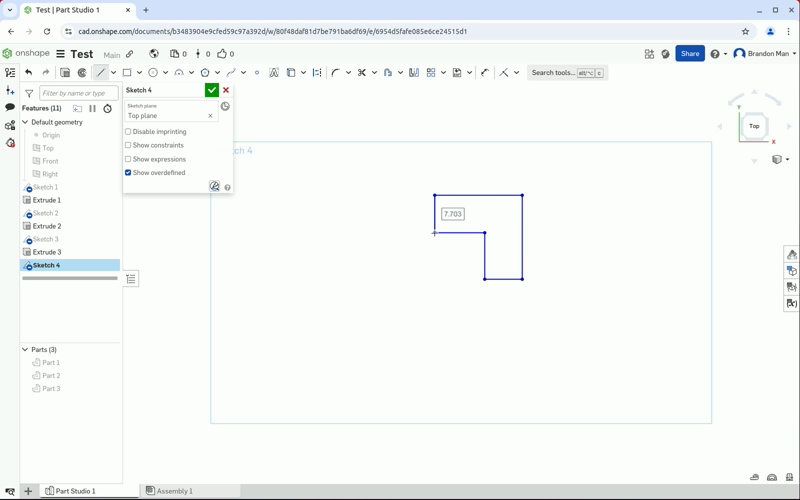
mouse_move(500, 271)
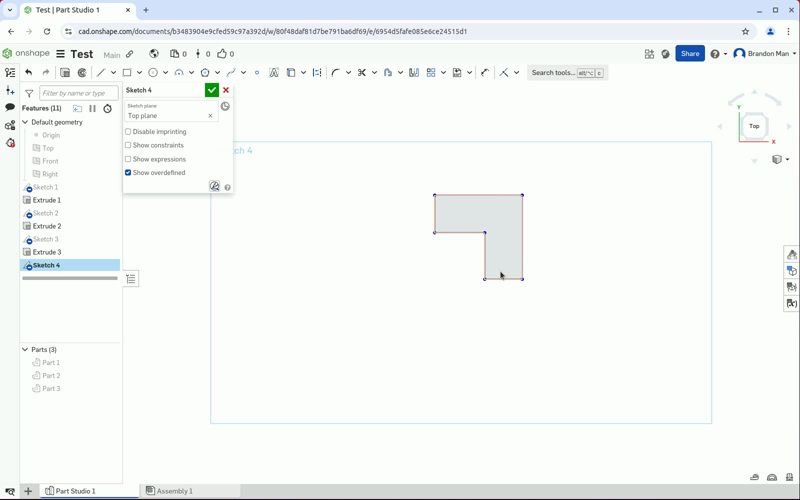
click(500, 271)
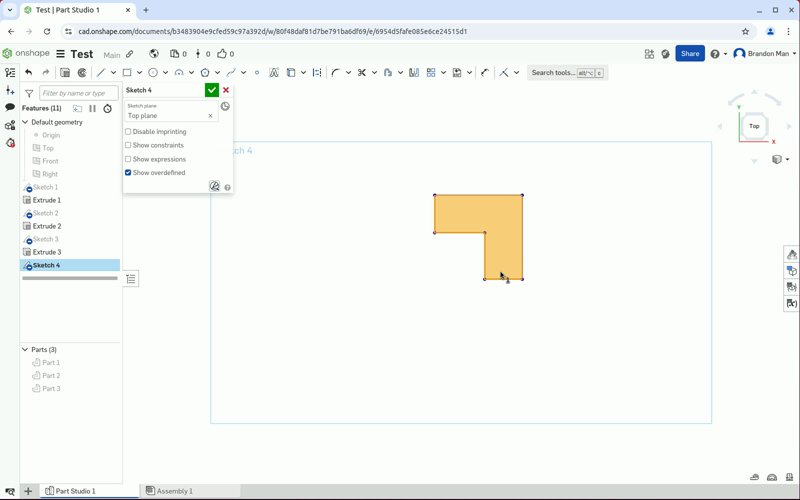
mouse_move(73, 352)
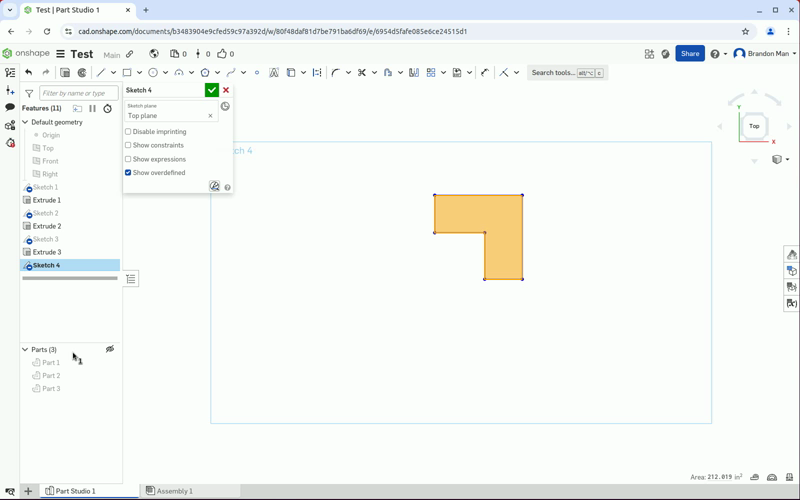
key(shift+y)
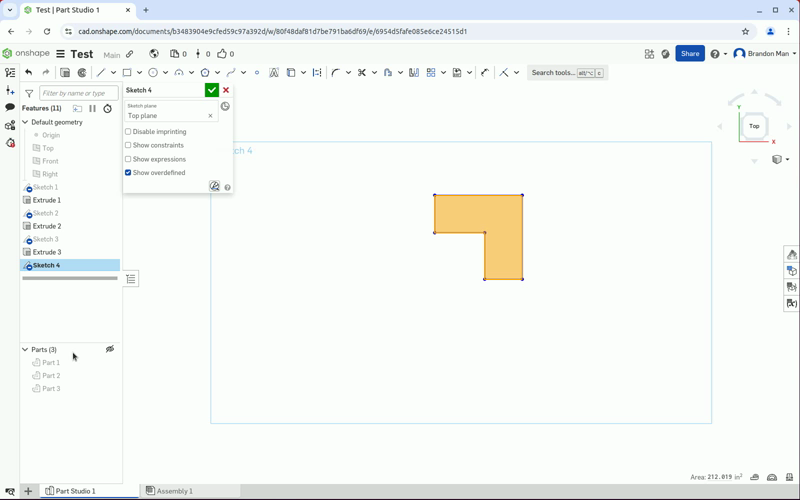
key(shift+e)
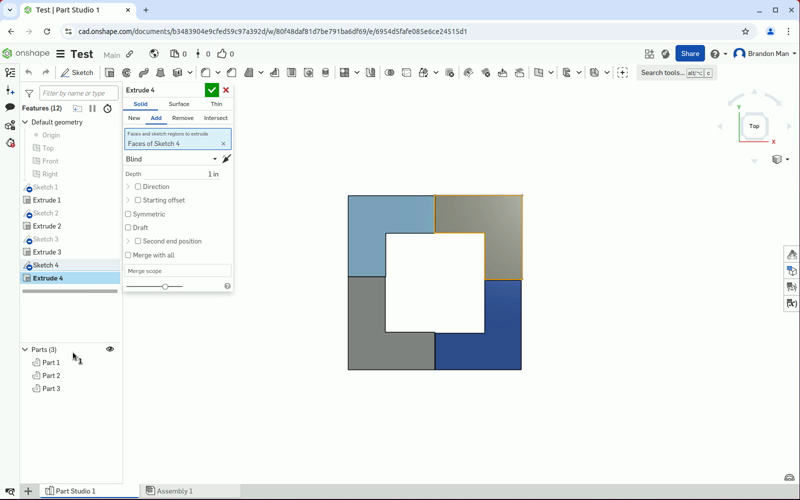
mouse_move(143, 106)
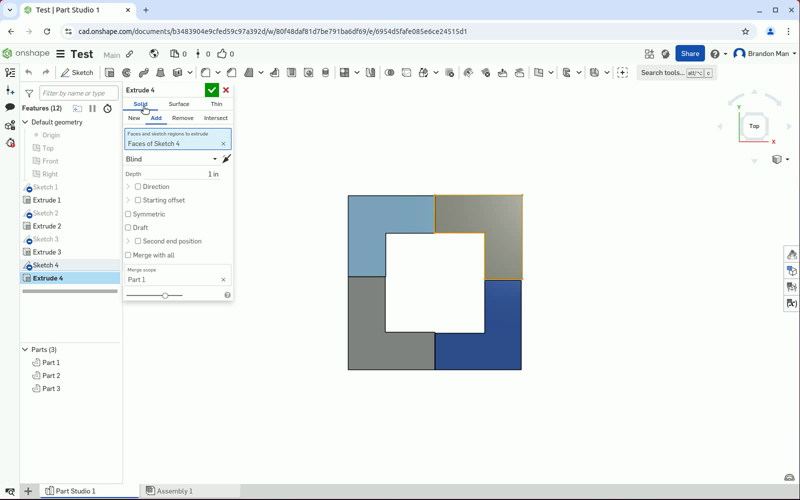
click(143, 106)
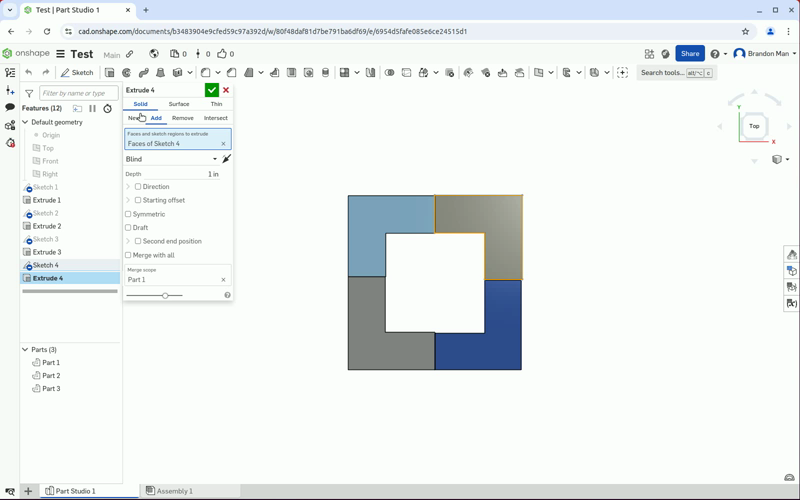
mouse_move(137, 120)
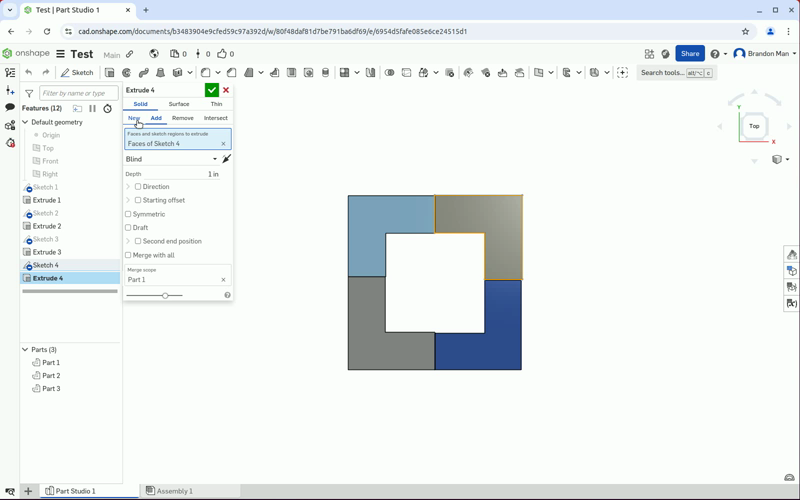
click(137, 120)
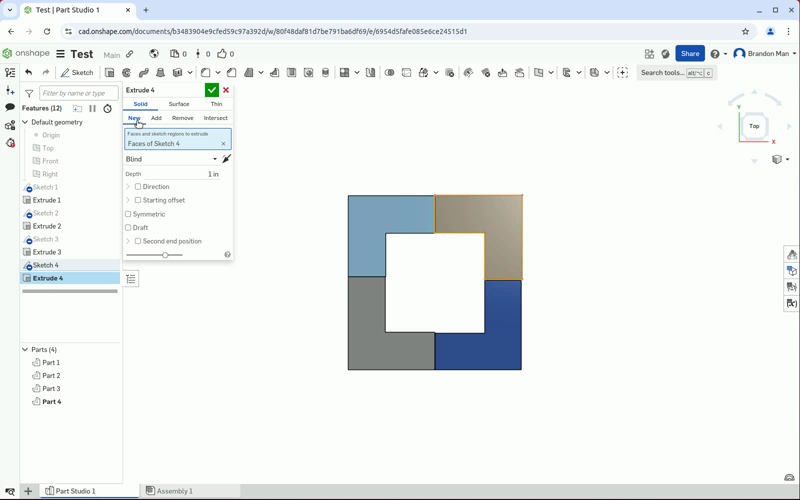
key(tab, 4)
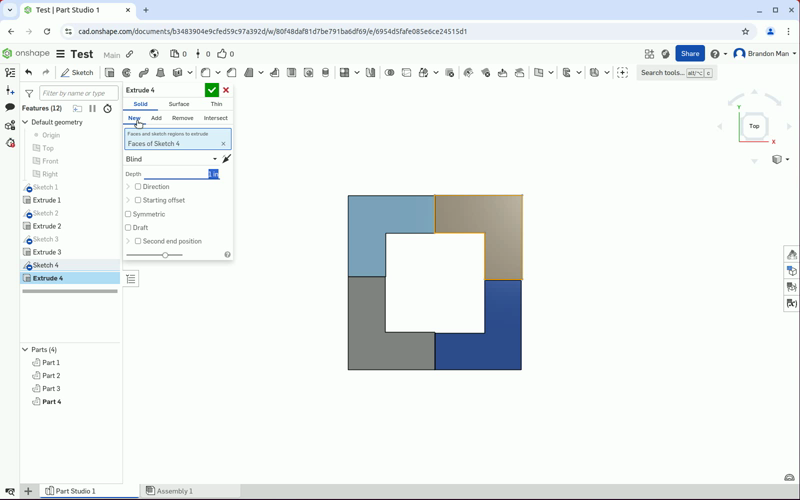
text(20.46)
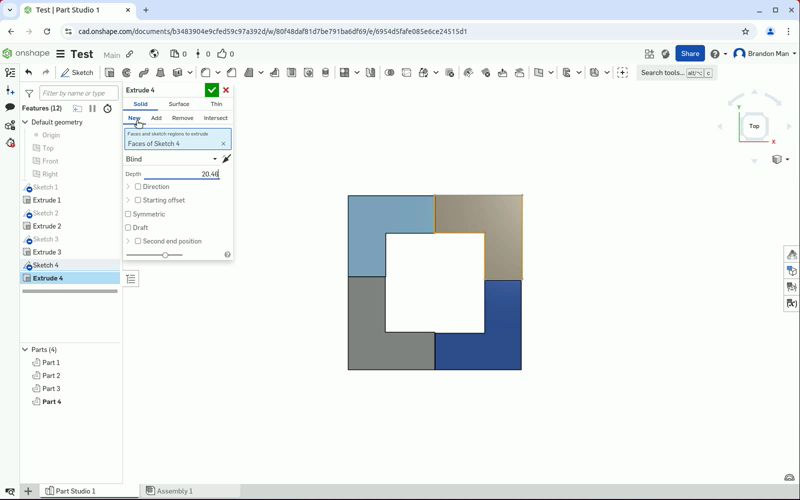
key(enter)
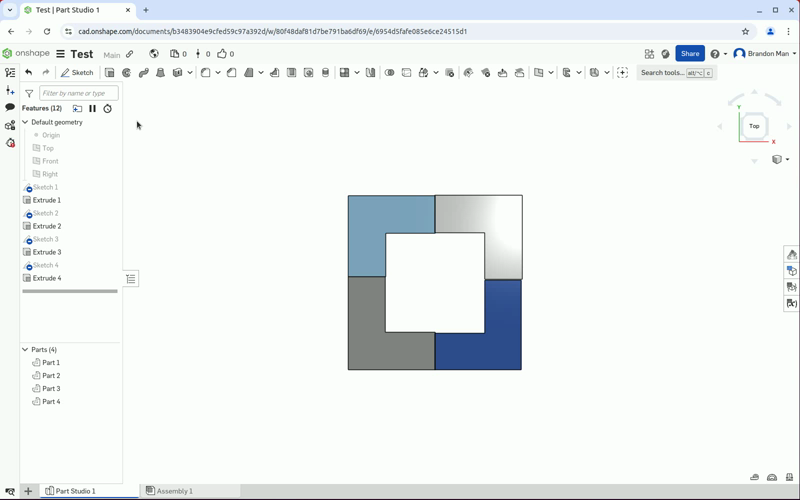
key(shift+h)
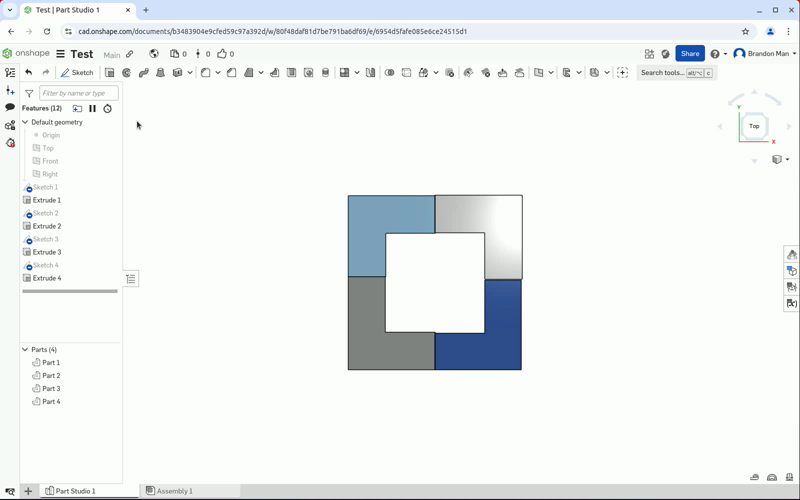
key(shift+h)
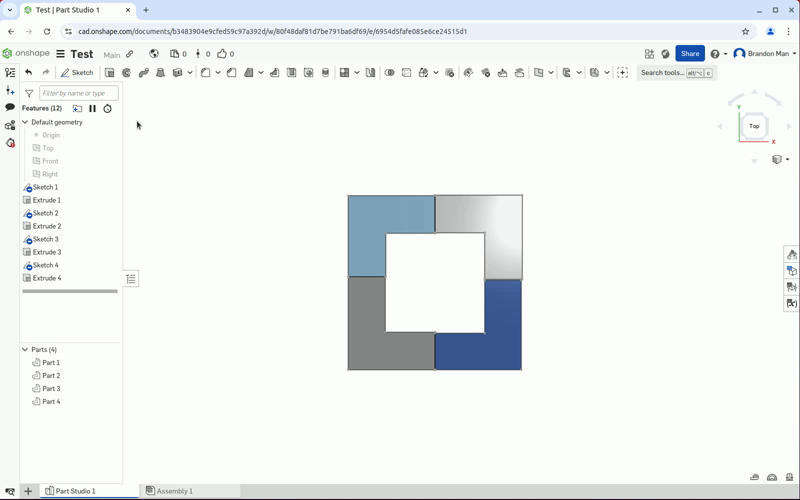
key(shift+7)
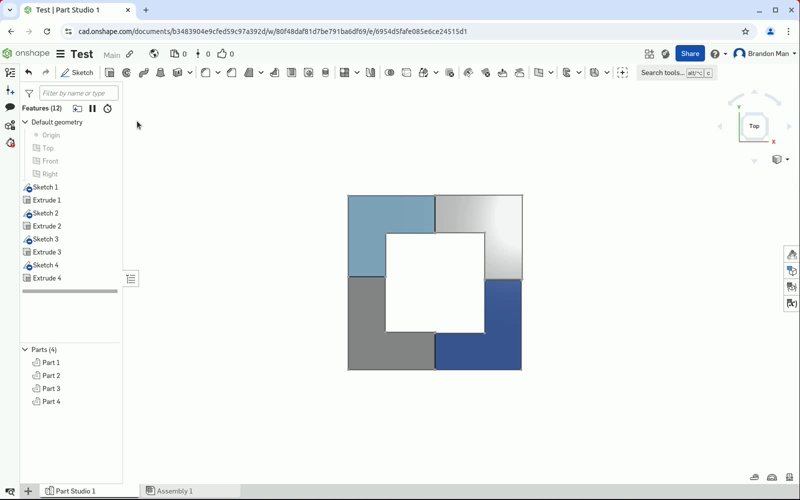
key(up, 3)
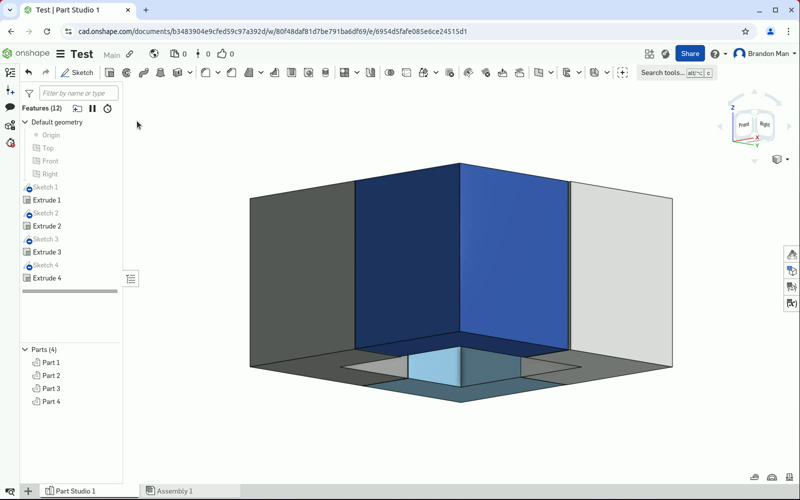
key(left, 3)
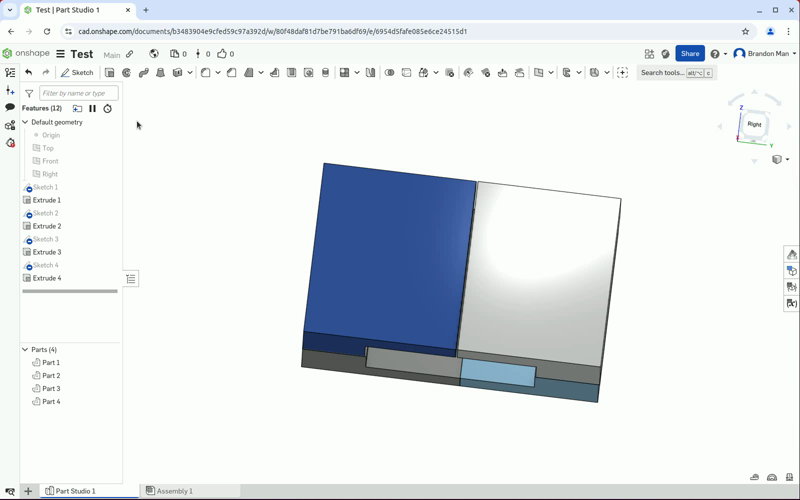
key(right, 3)
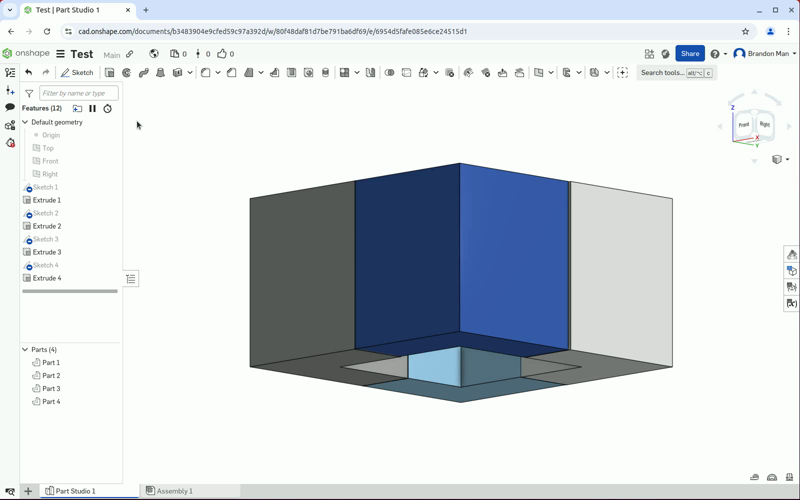
key(down, 3)
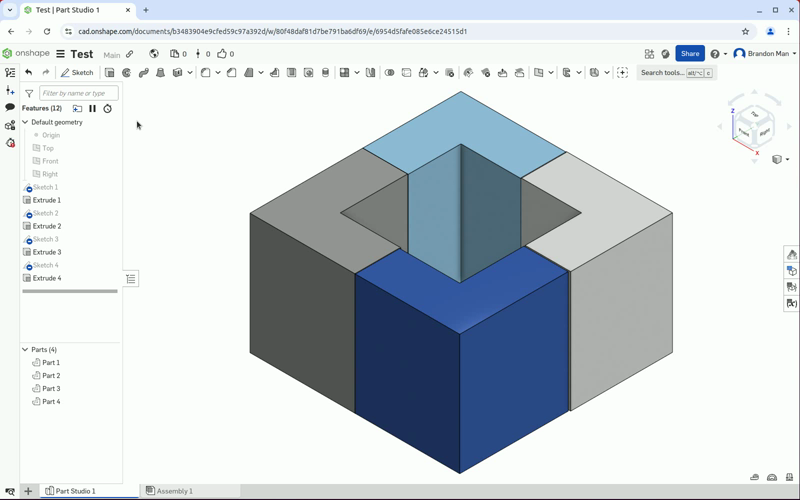
mouse_move(73, 189)
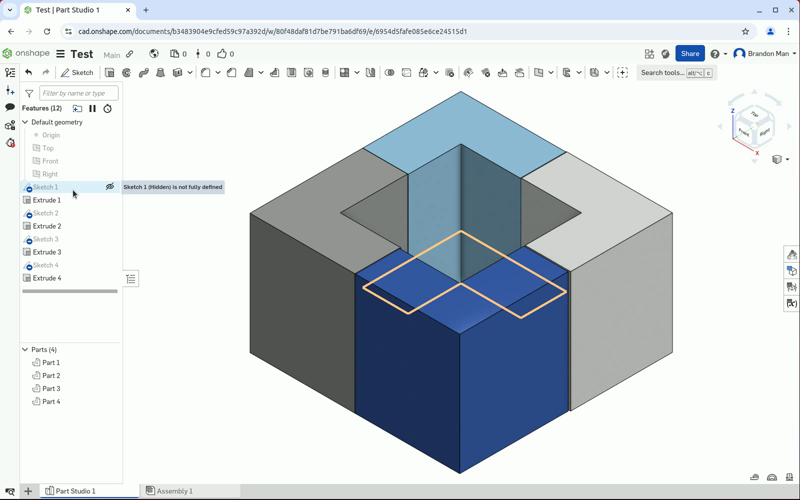
click(73, 189)